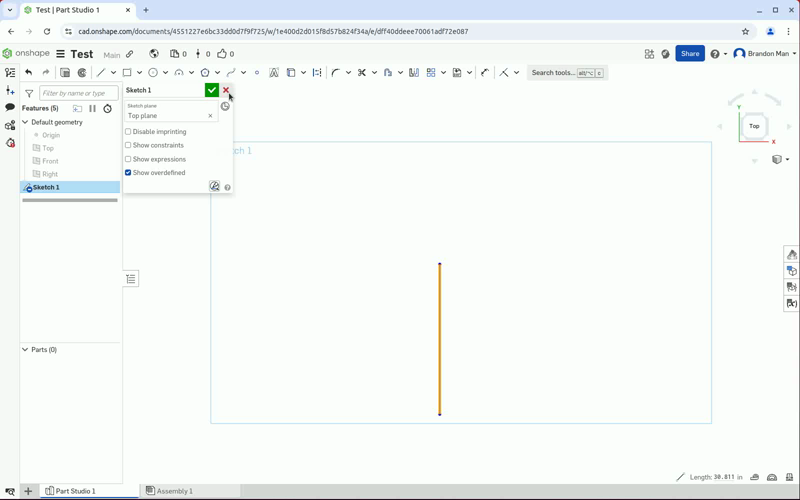
key(shift+h)
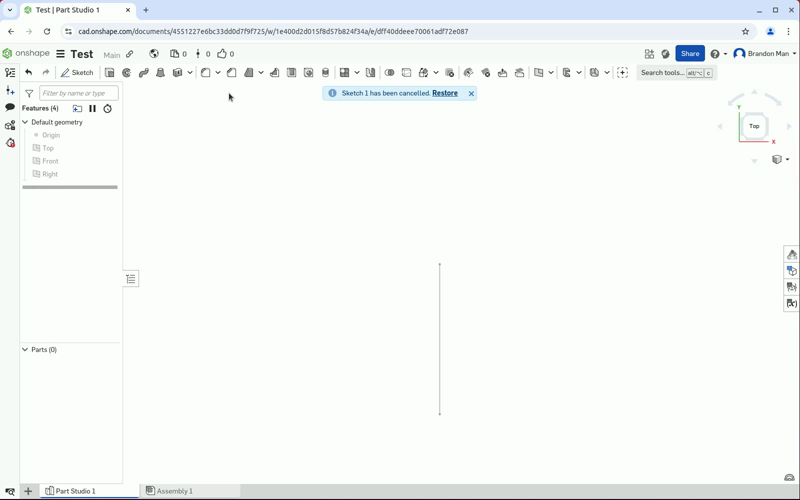
mouse_move(73, 352)
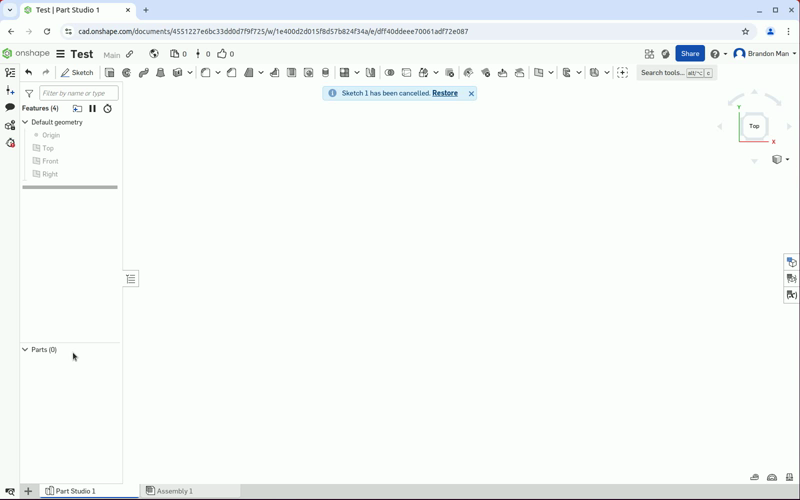
key(y)
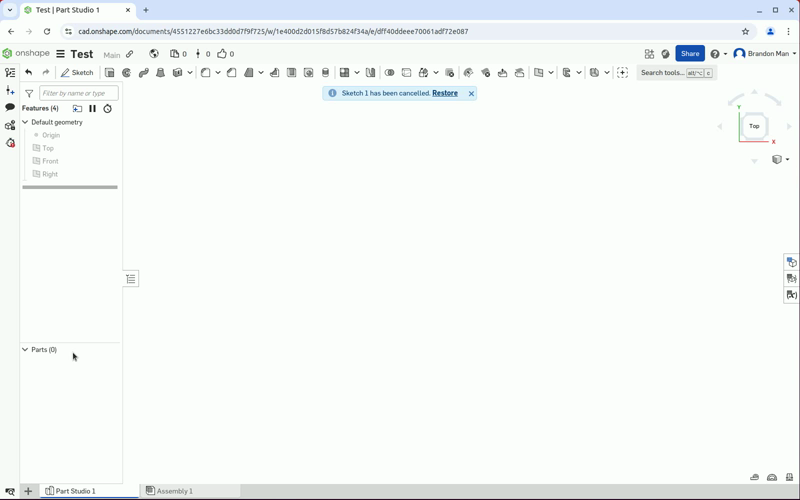
key(shift+p)
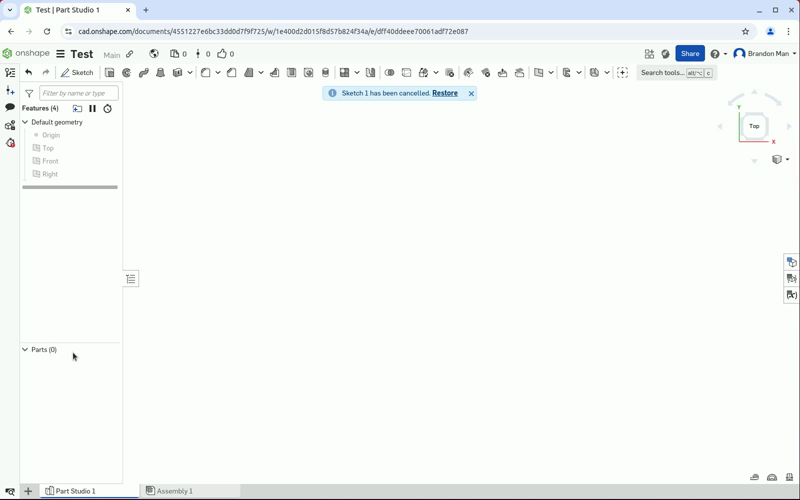
key(space)
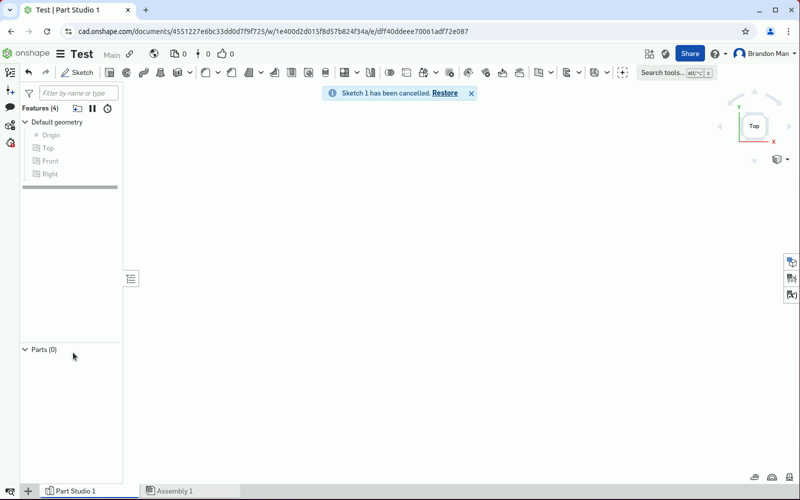
key_down(shift)
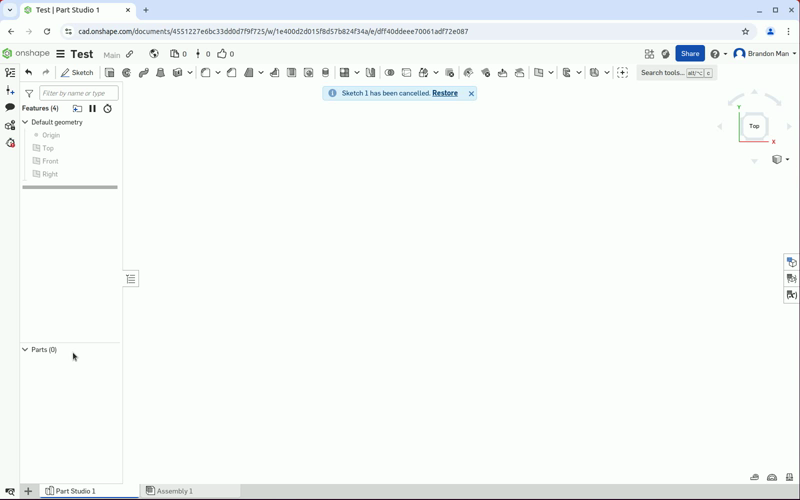
key(up)
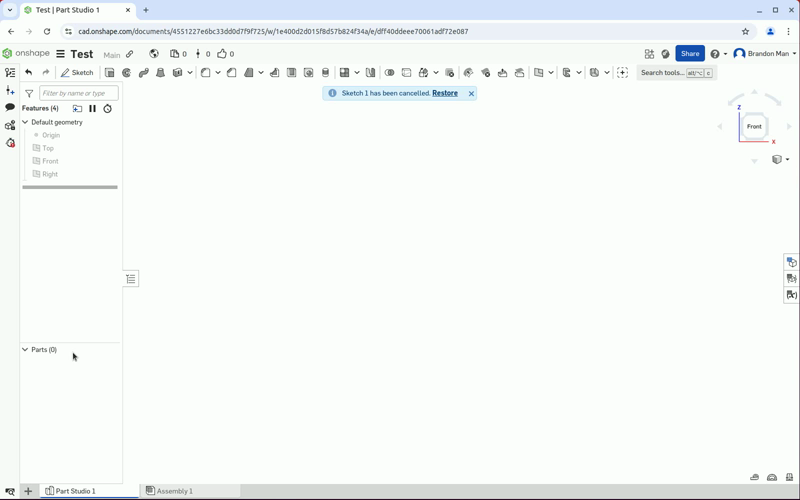
key_up(shift)
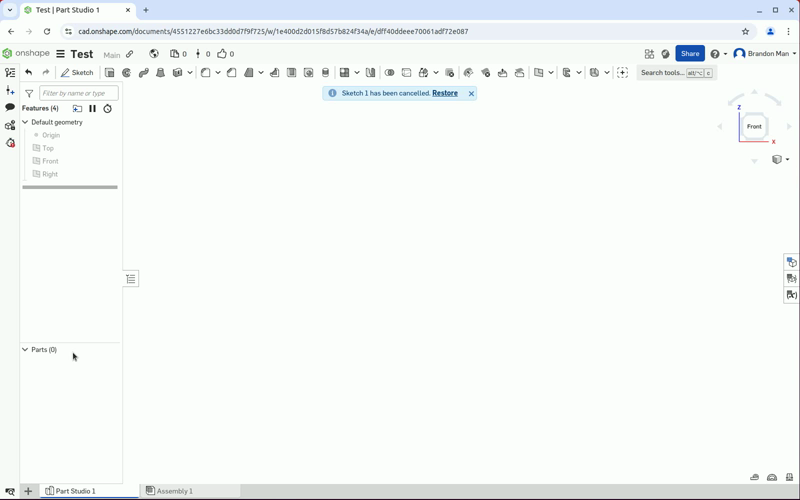
mouse_move(73, 352)
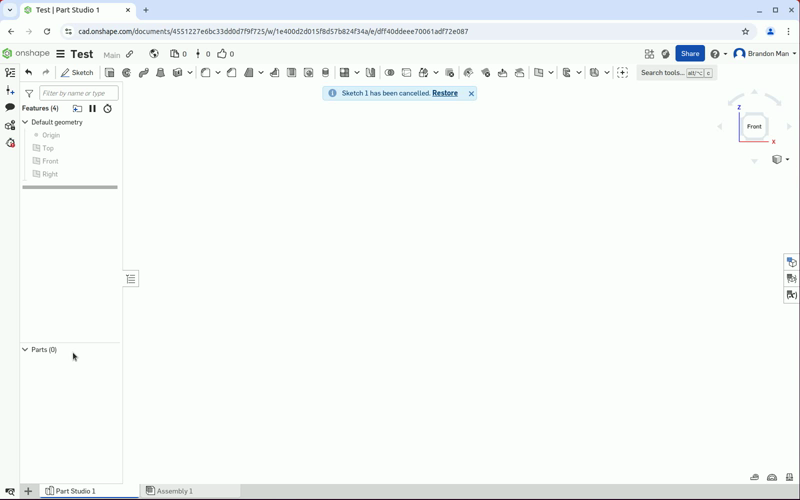
key(shift+y)
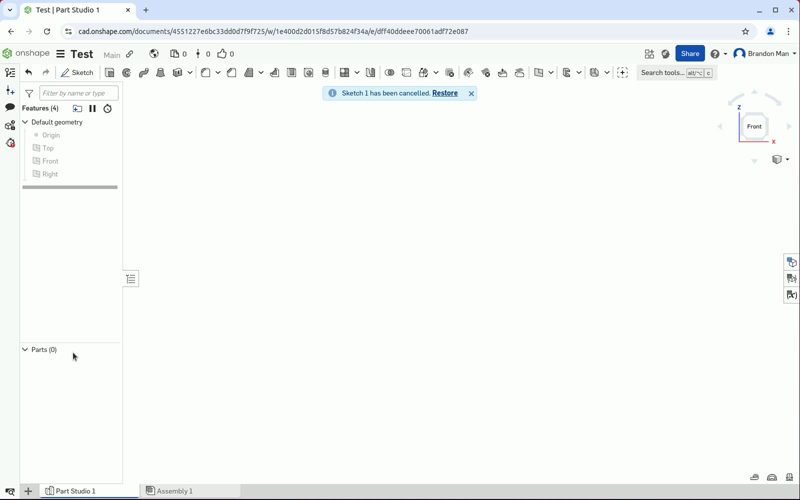
key(shift+s)
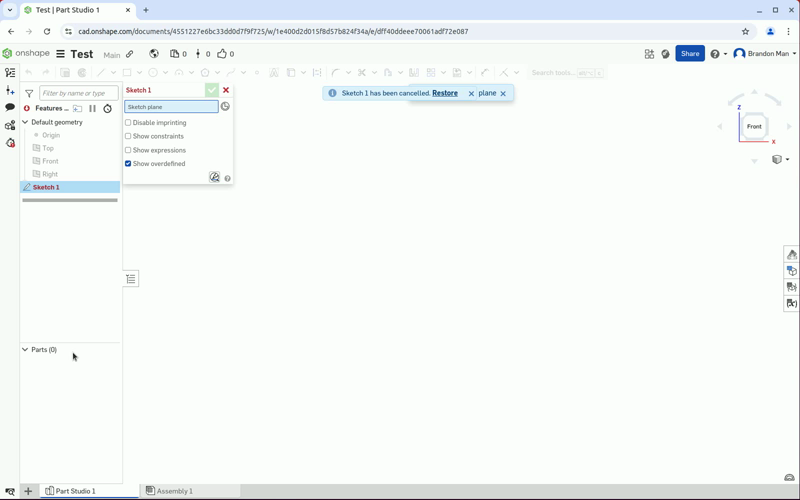
mouse_move(73, 163)
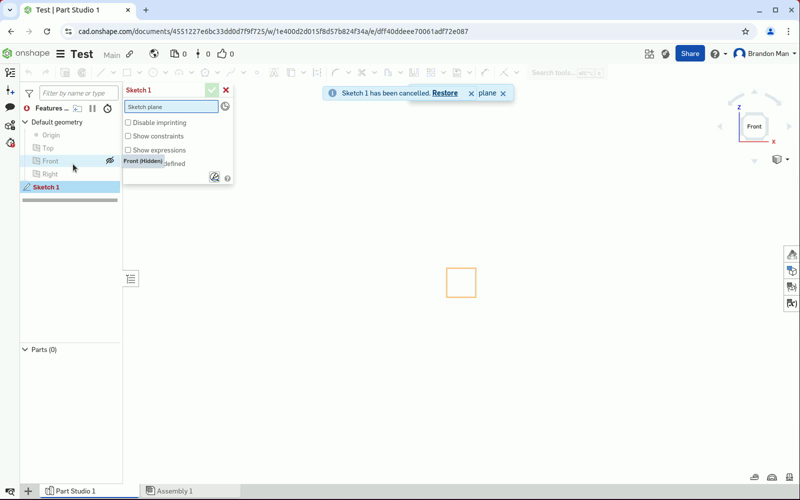
click(73, 163)
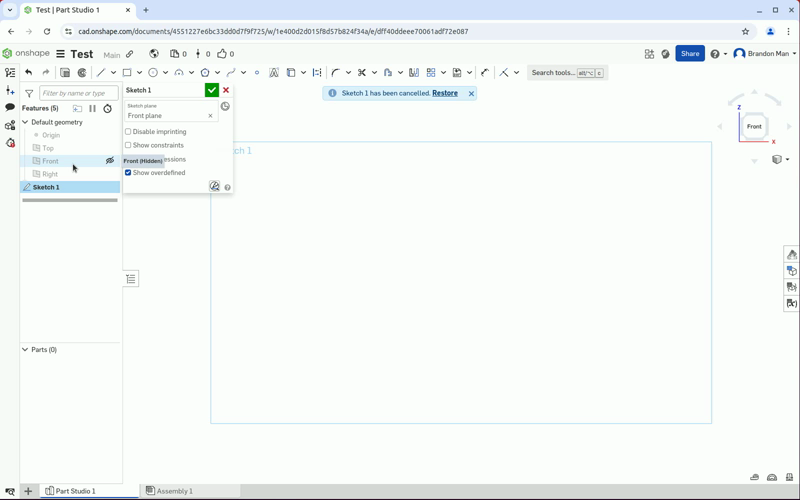
mouse_move(73, 352)
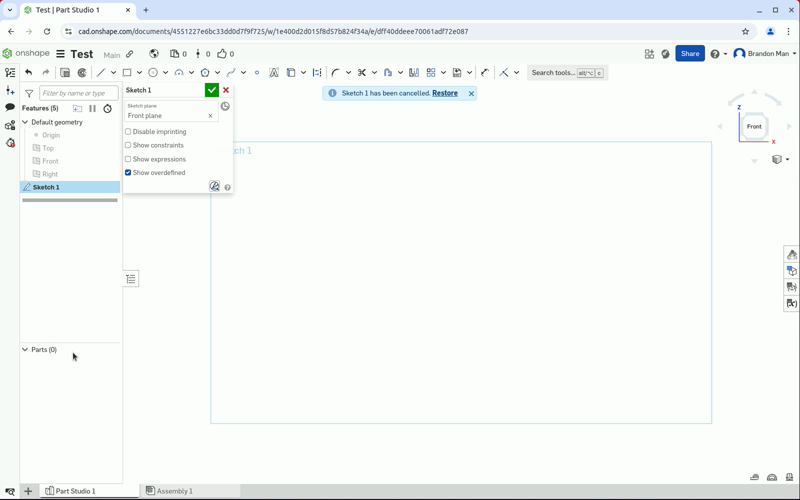
key(y)
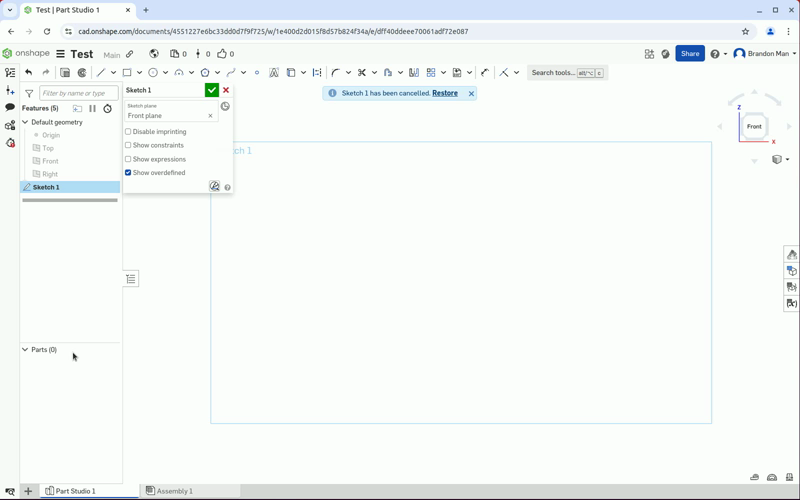
key(l)
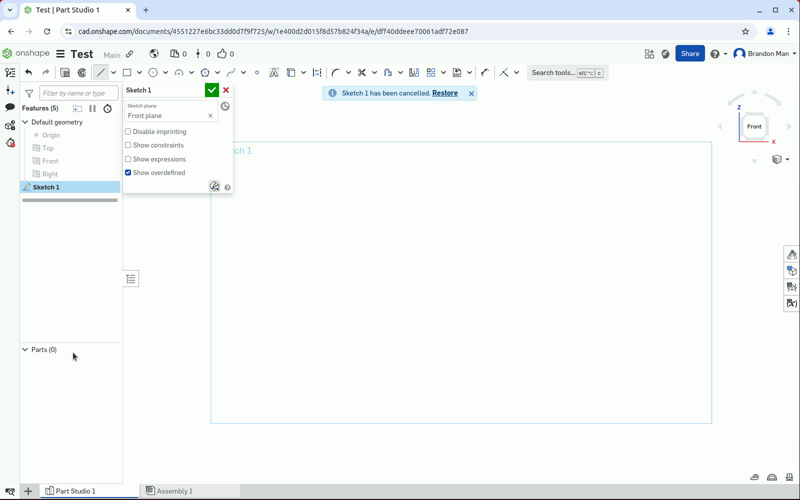
key_down(shift)
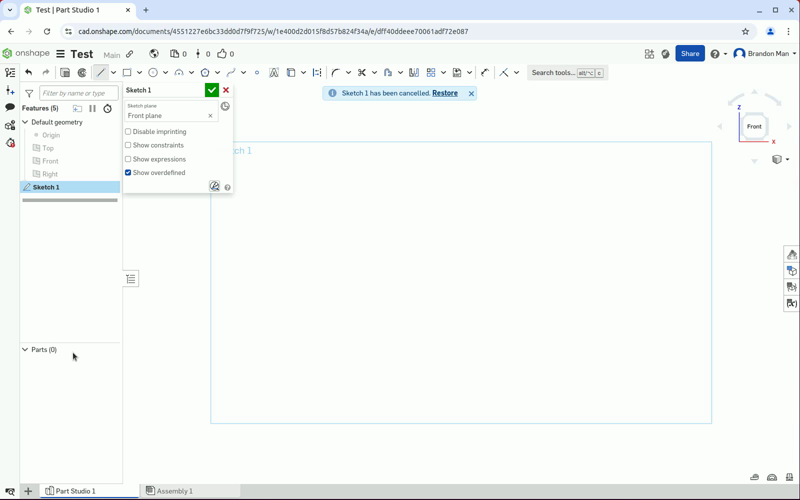
mouse_move(404, 282)
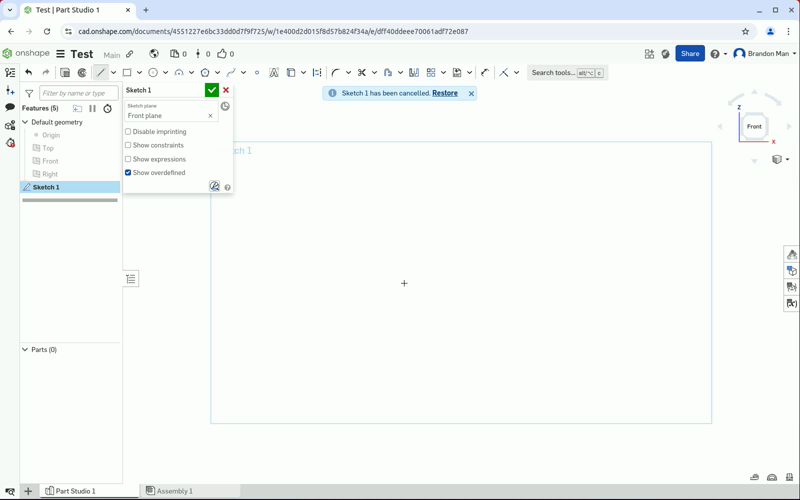
click(404, 282)
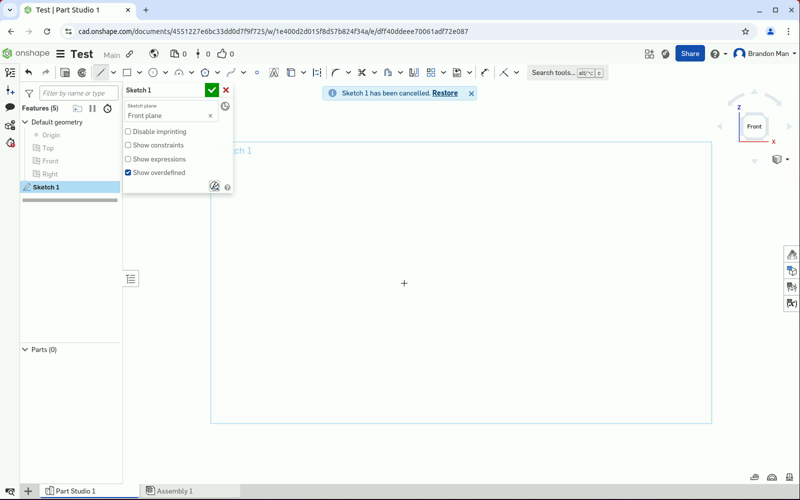
key_up(shift)
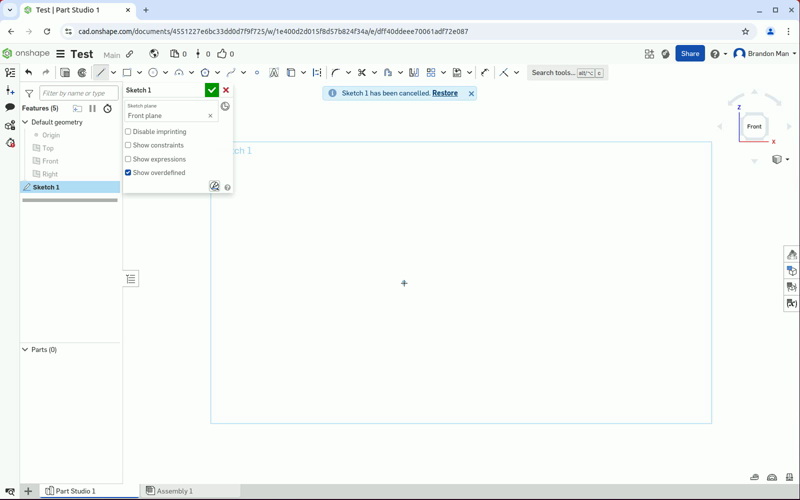
key_down(shift)
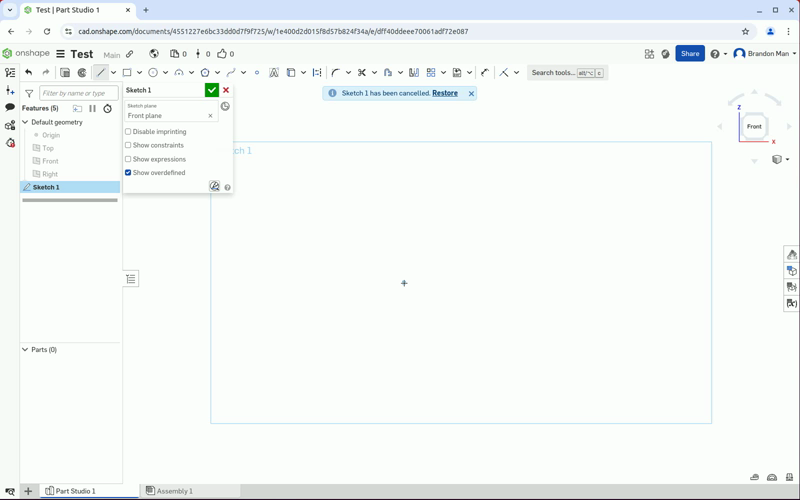
mouse_move(516, 282)
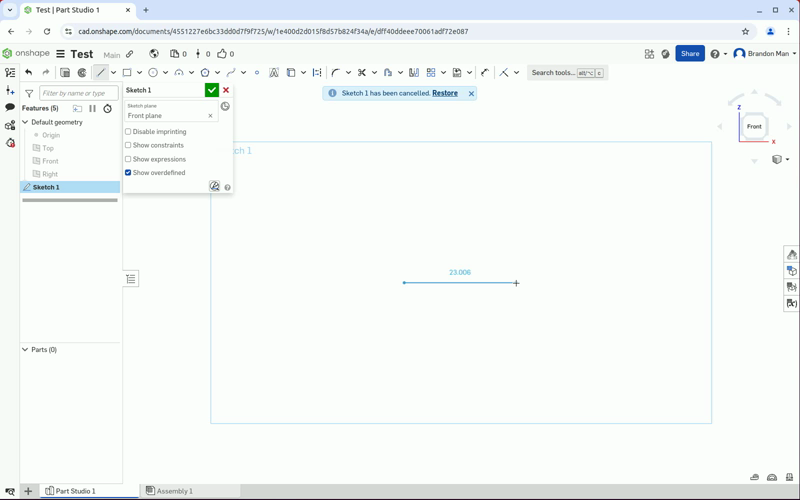
click(516, 282)
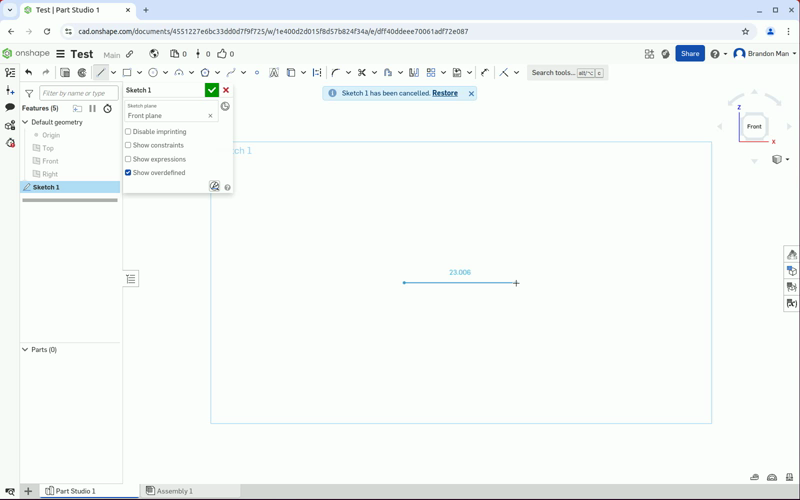
key_up(shift)
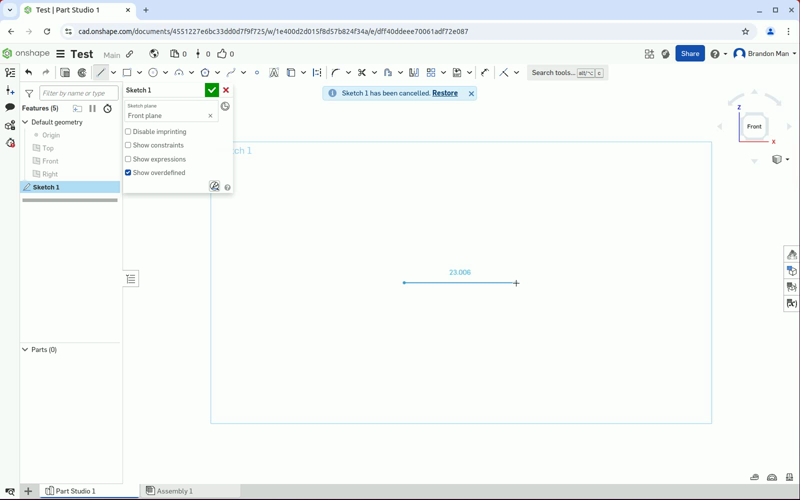
key(esc)
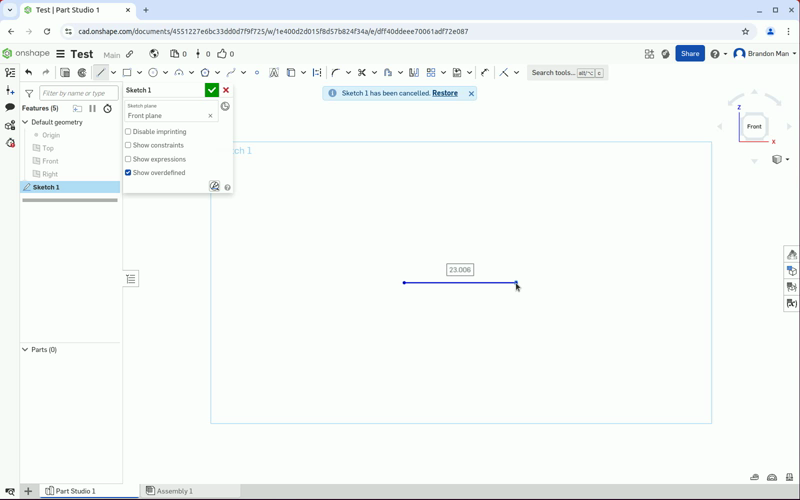
key(a)
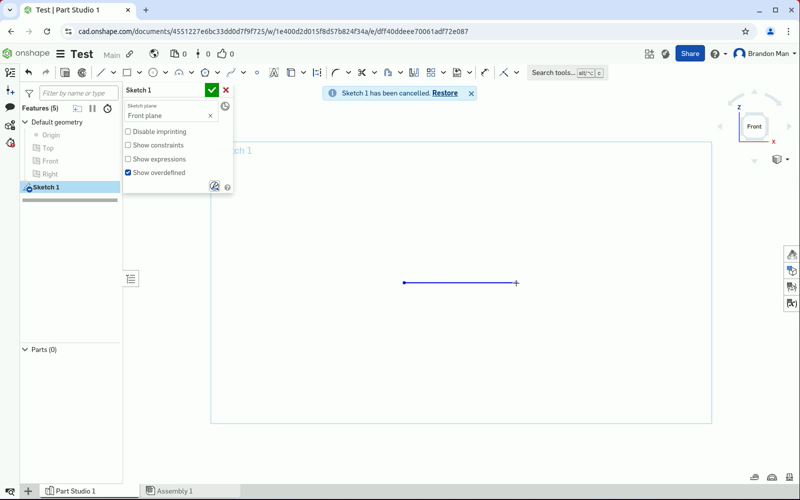
mouse_move(516, 282)
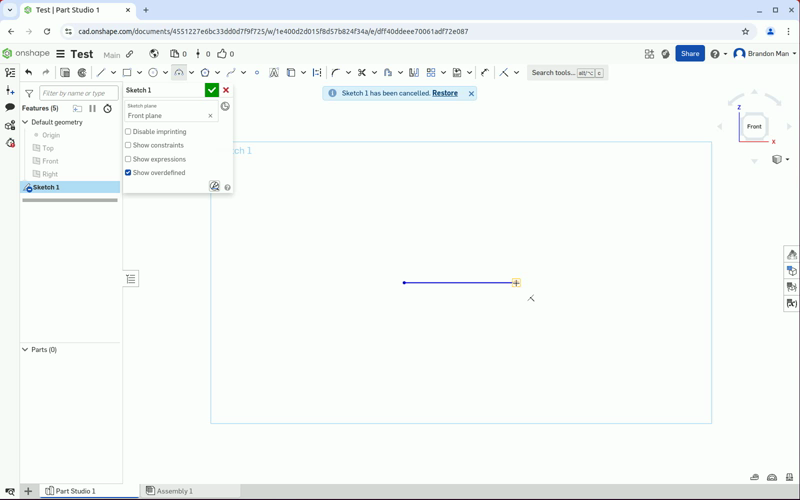
click(516, 282)
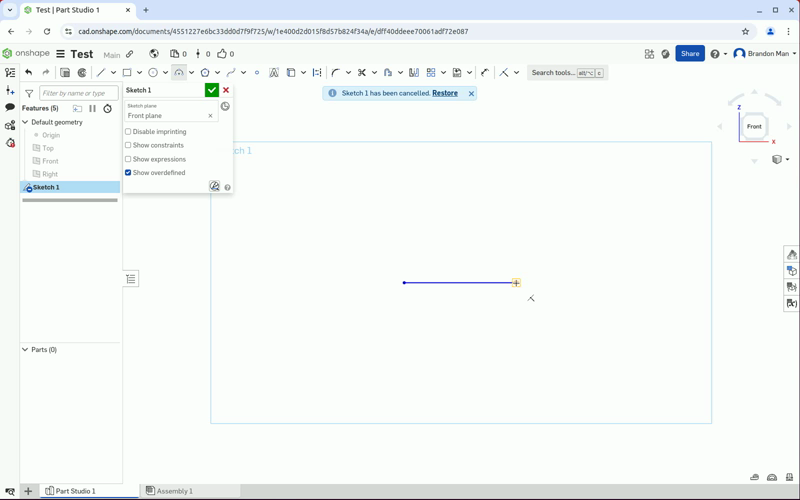
key_down(shift)
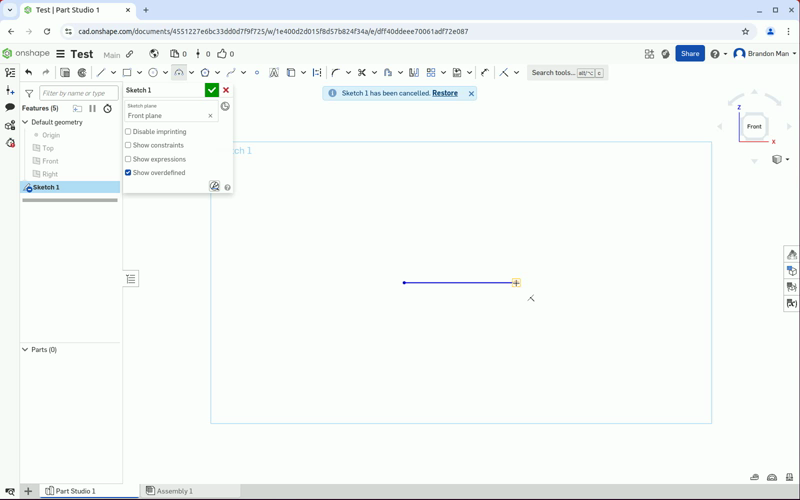
mouse_move(516, 171)
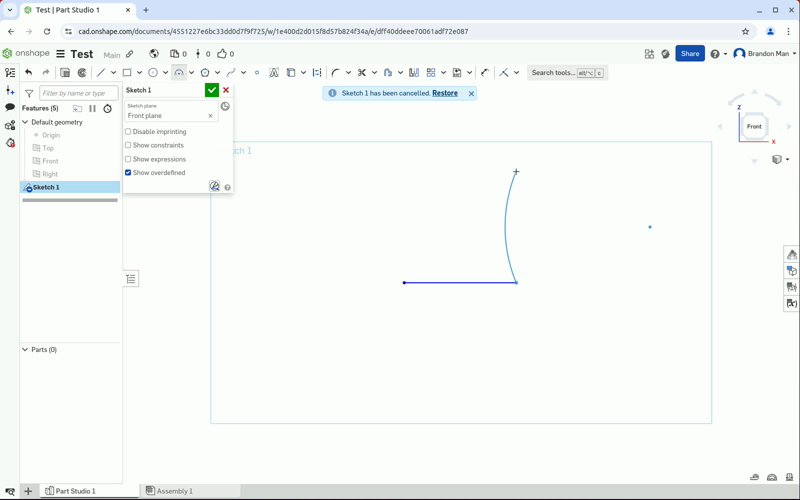
click(516, 171)
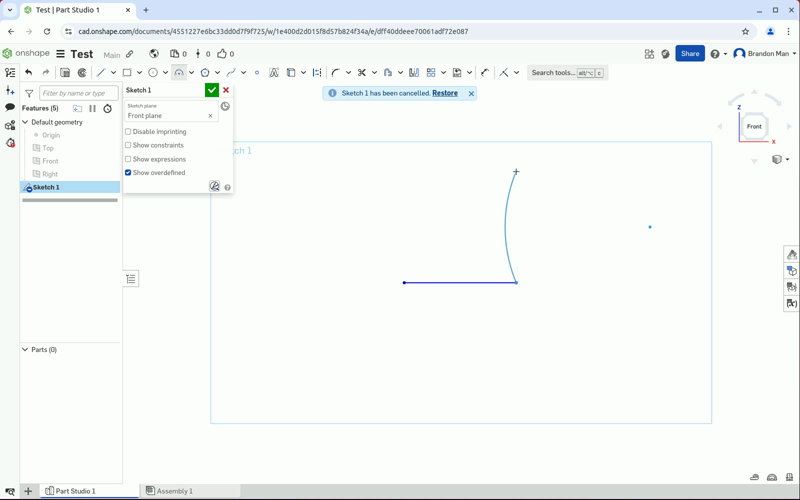
mouse_move(571, 227)
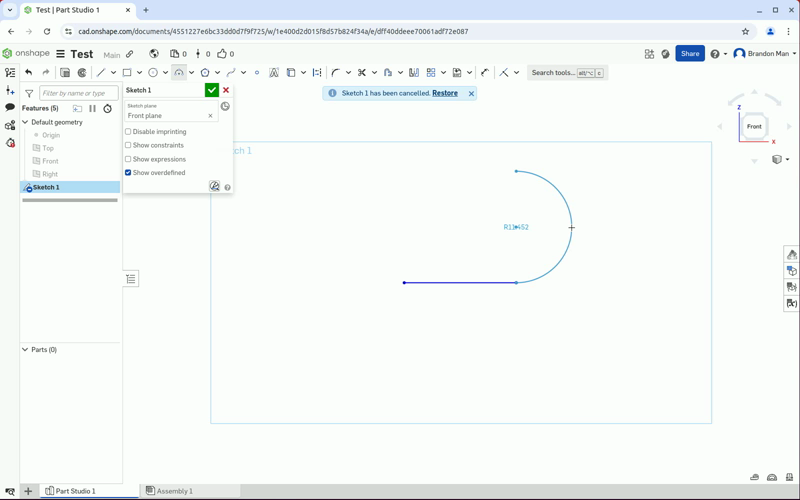
click(571, 227)
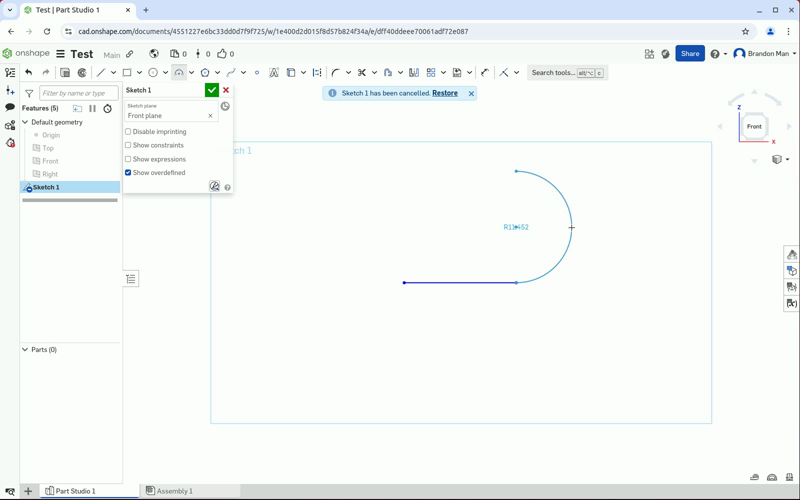
key_up(shift)
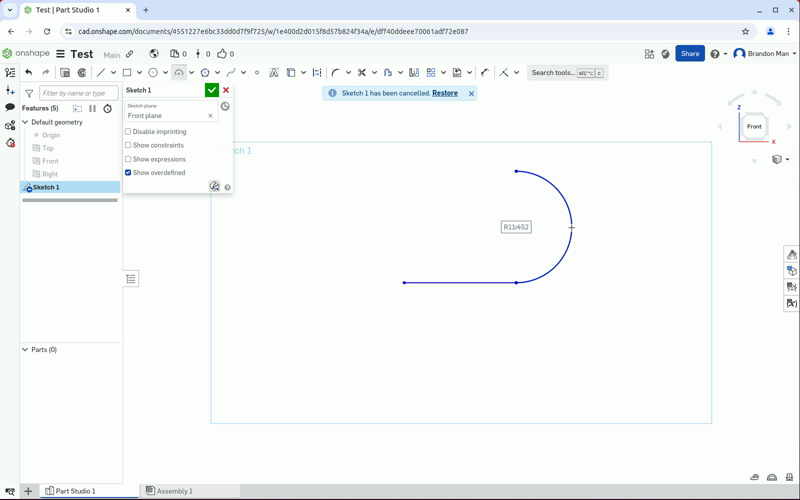
key(esc)
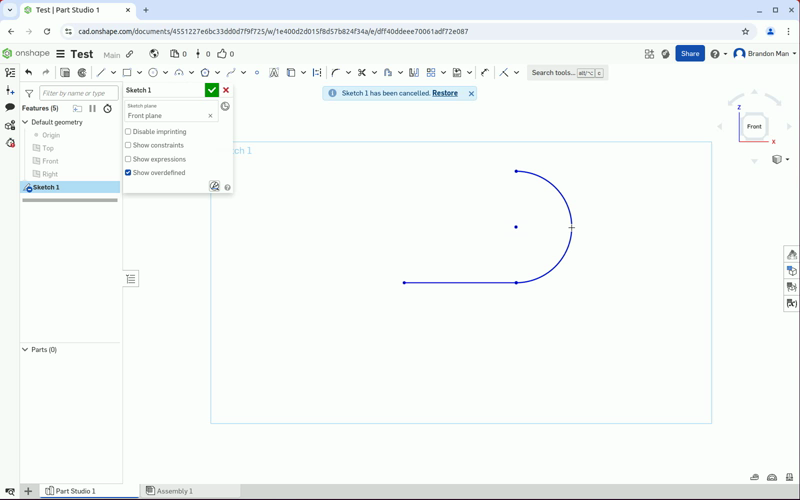
key(l)
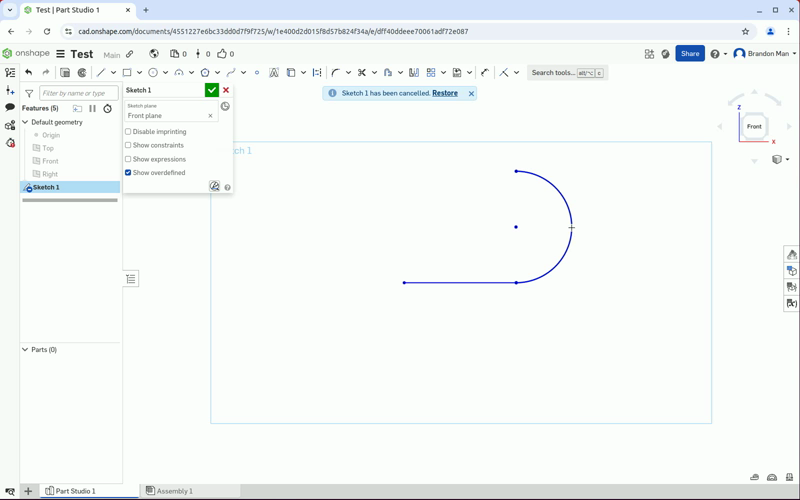
mouse_move(516, 171)
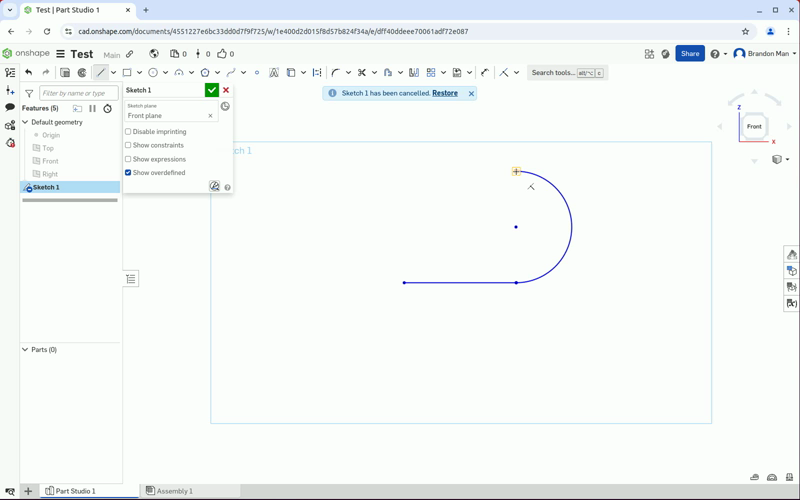
click(516, 171)
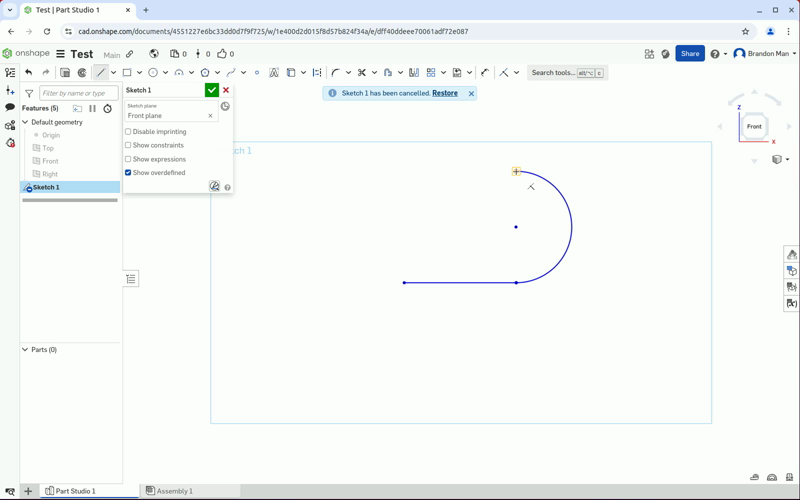
key_down(shift)
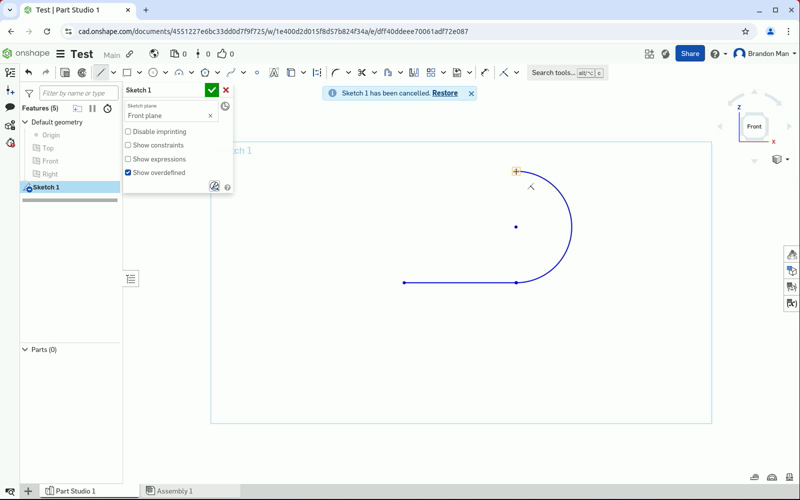
mouse_move(546, 171)
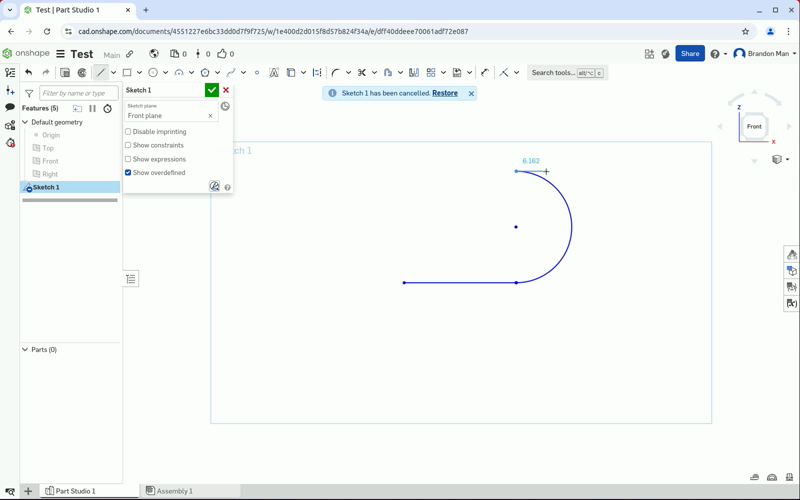
mouse_move(461, 171)
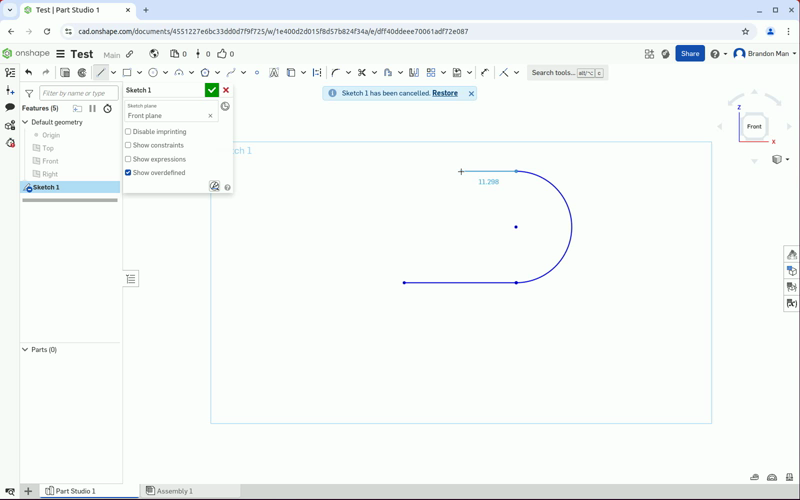
click(461, 171)
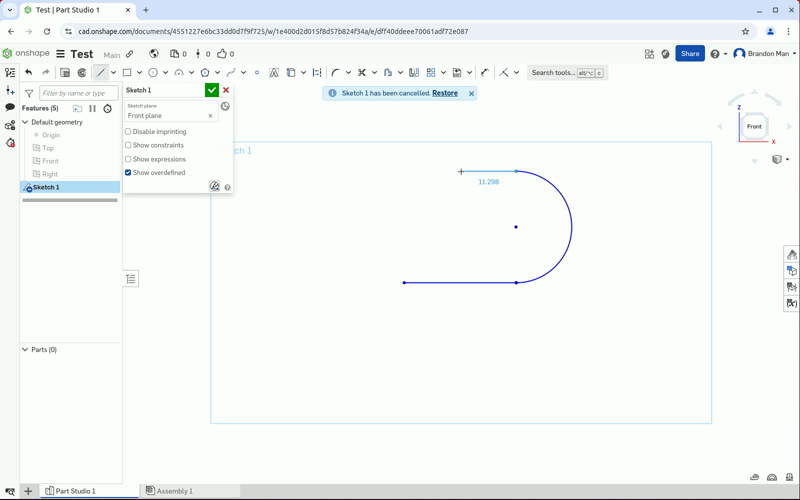
key_up(shift)
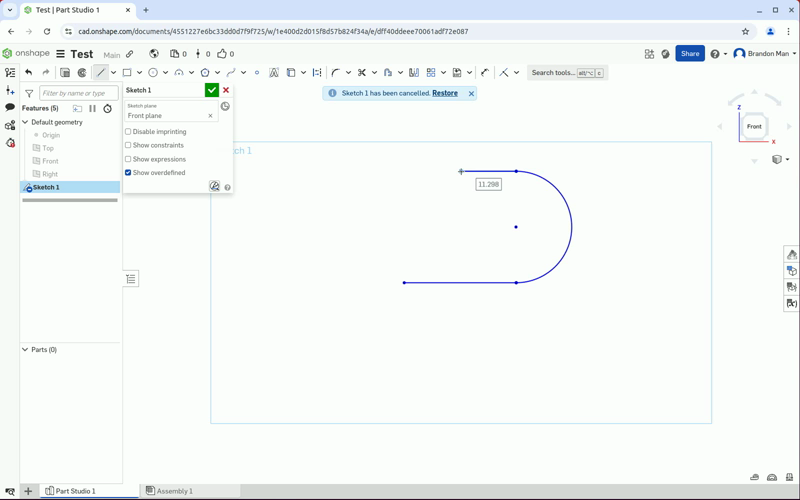
key_down(shift)
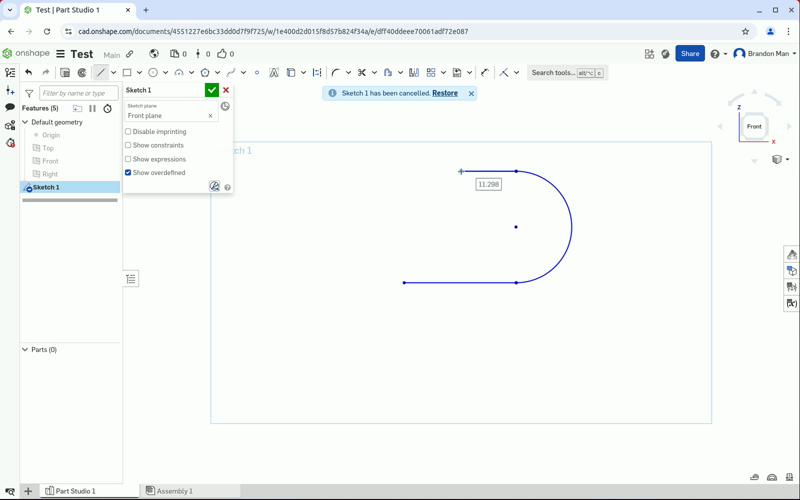
mouse_move(491, 171)
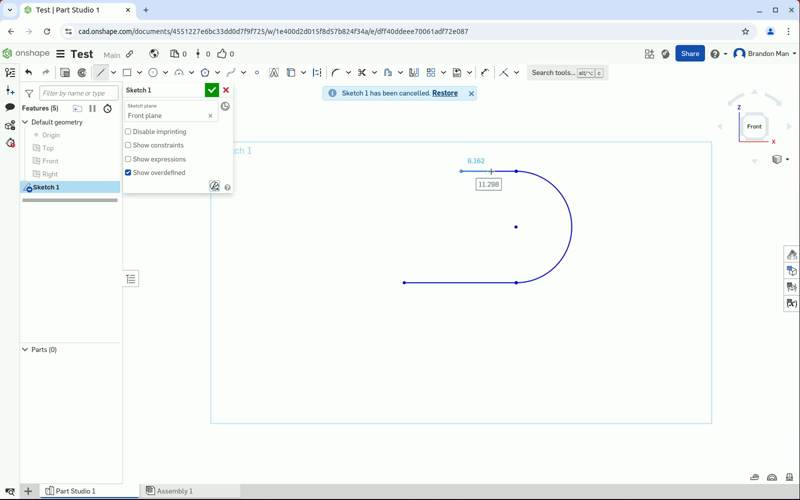
mouse_move(404, 171)
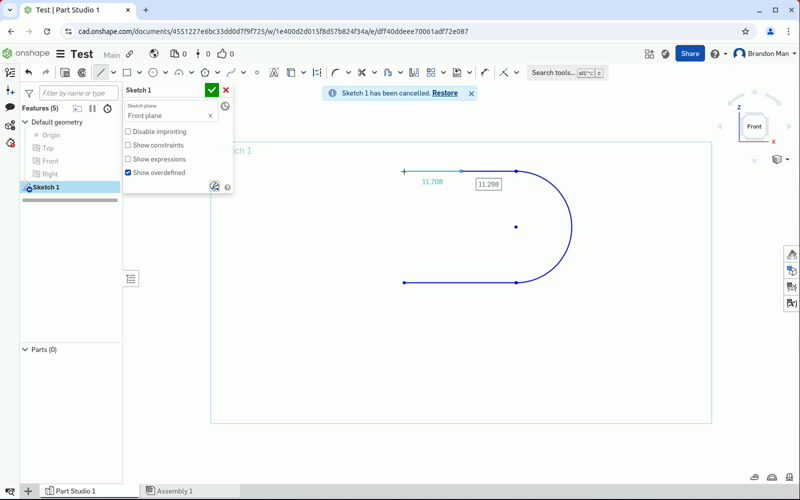
click(404, 171)
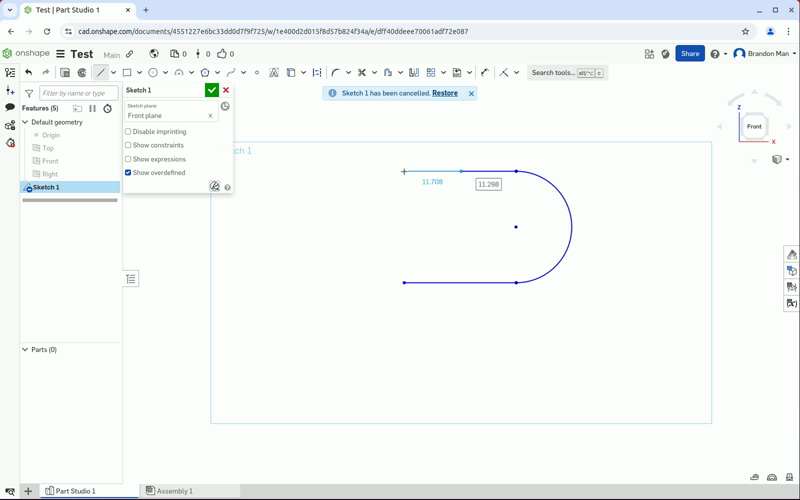
key_up(shift)
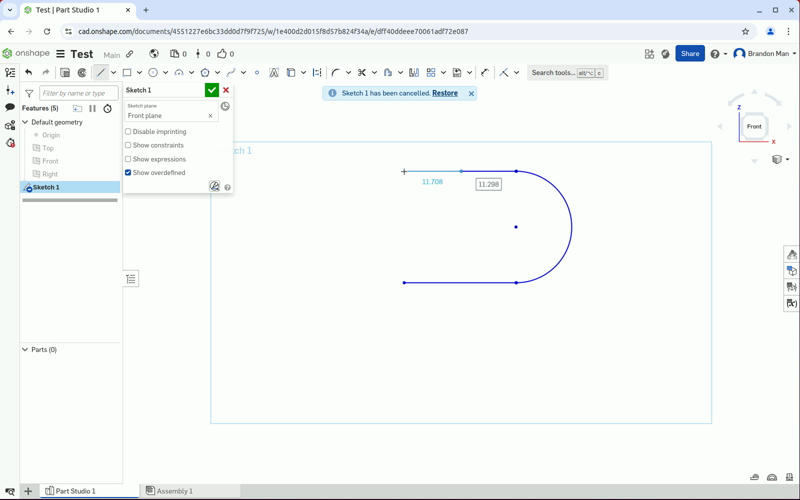
key_down(shift)
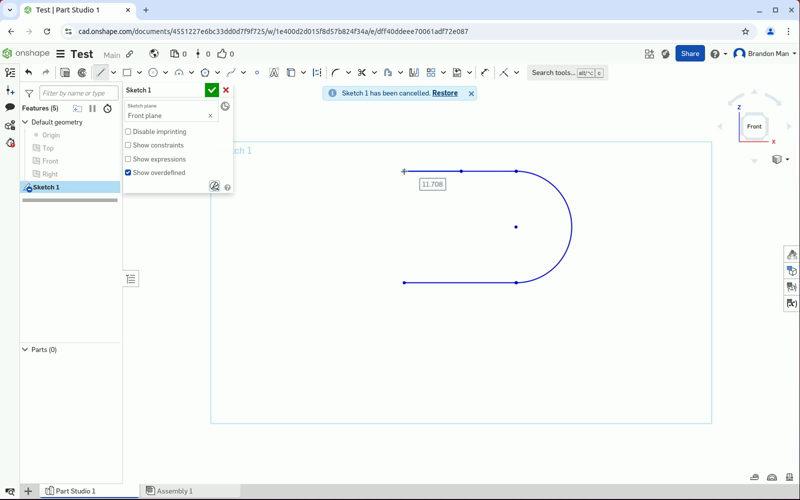
mouse_move(404, 282)
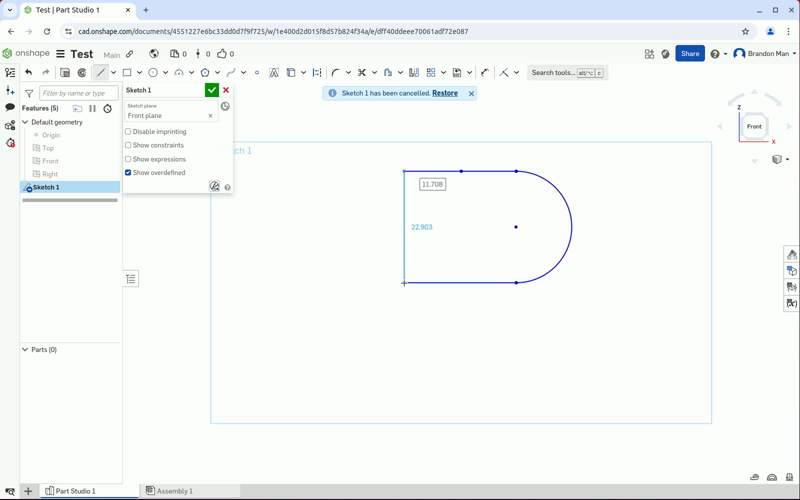
key_up(shift)
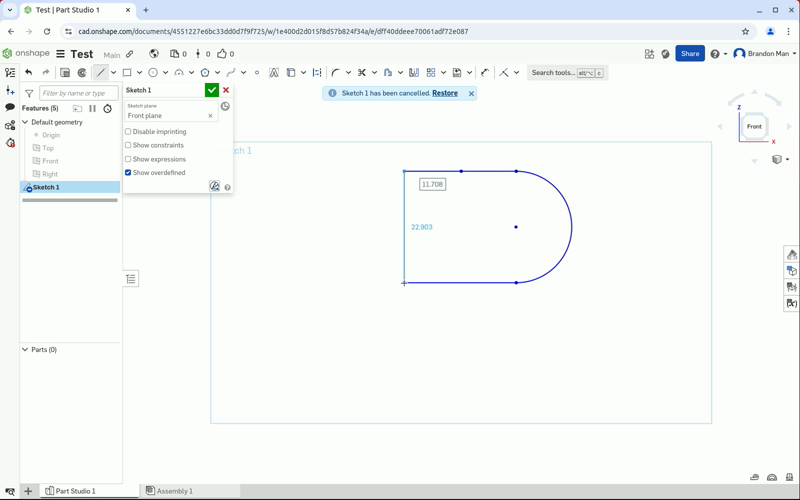
click(404, 282)
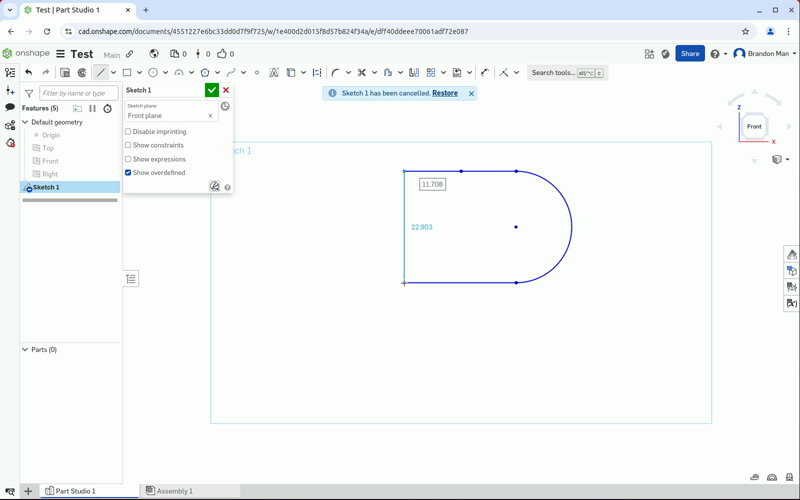
key(esc)
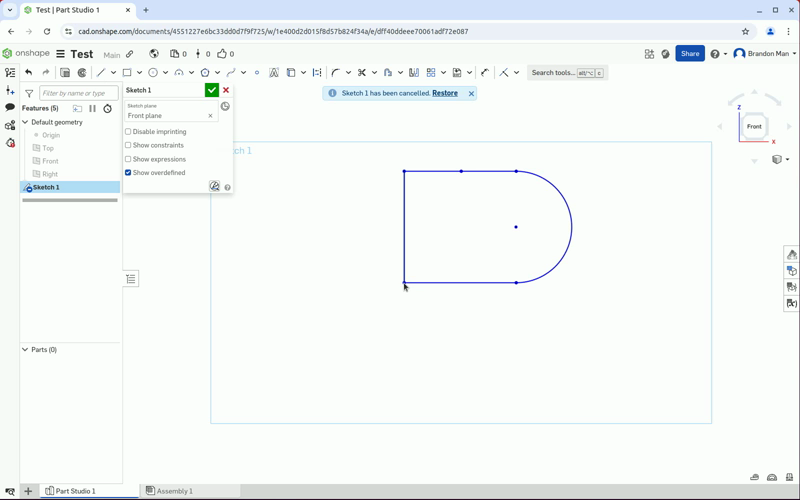
mouse_move(450, 247)
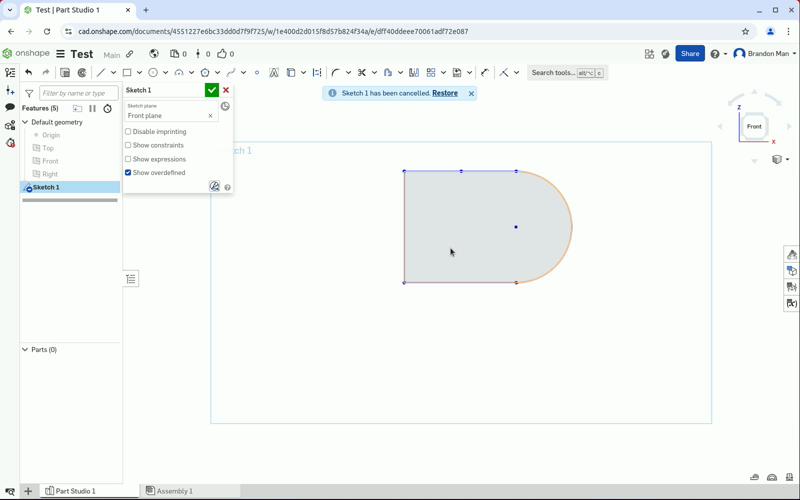
click(450, 247)
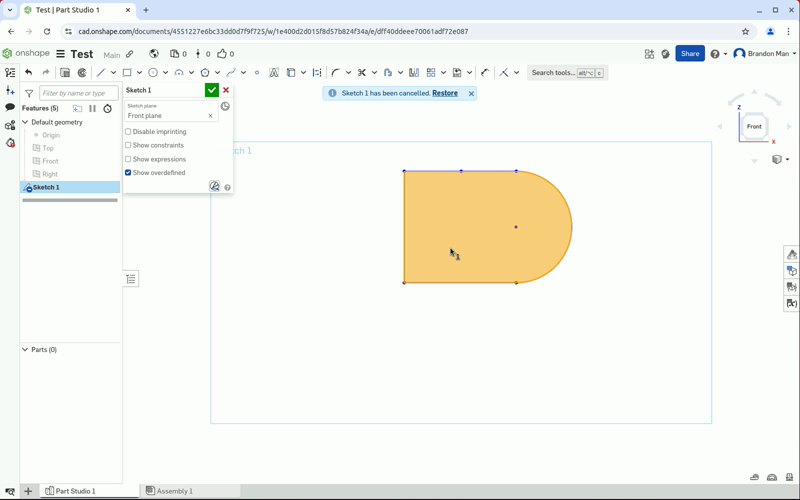
mouse_move(73, 352)
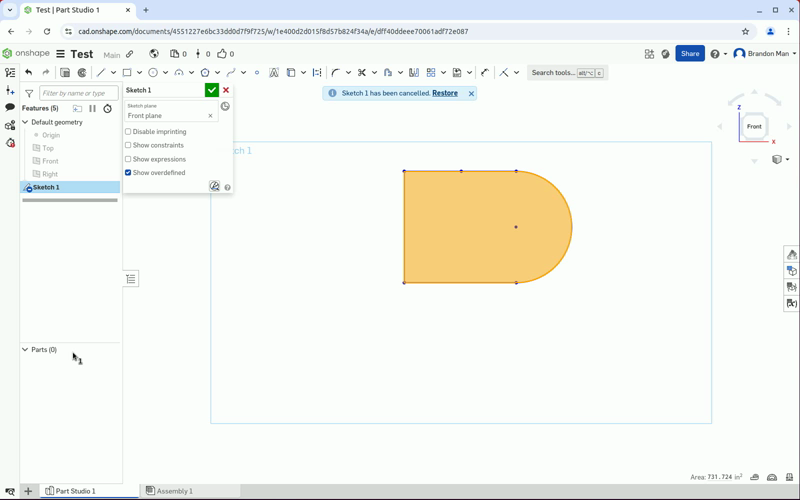
key(shift+y)
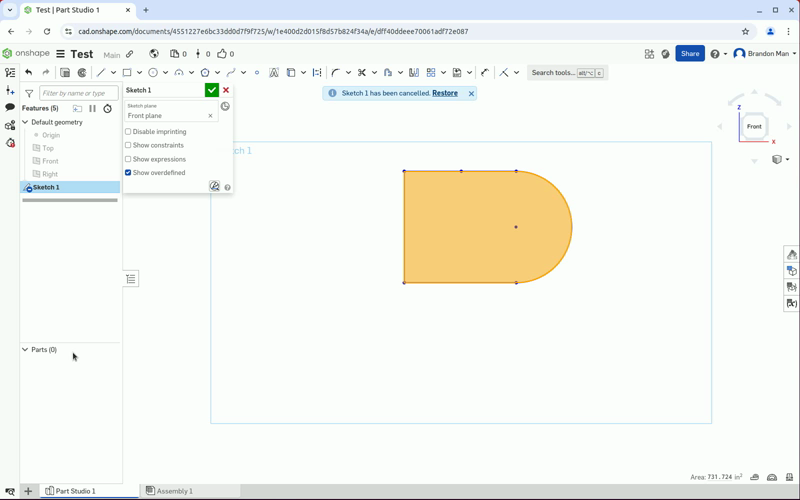
key(shift+e)
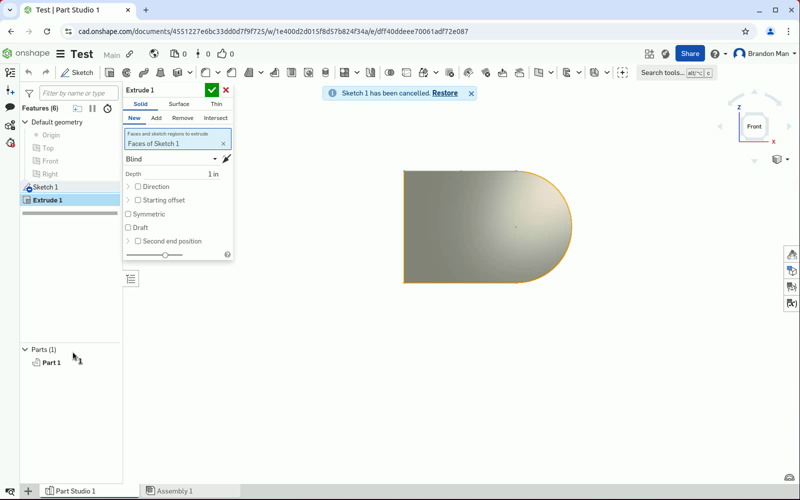
mouse_move(143, 106)
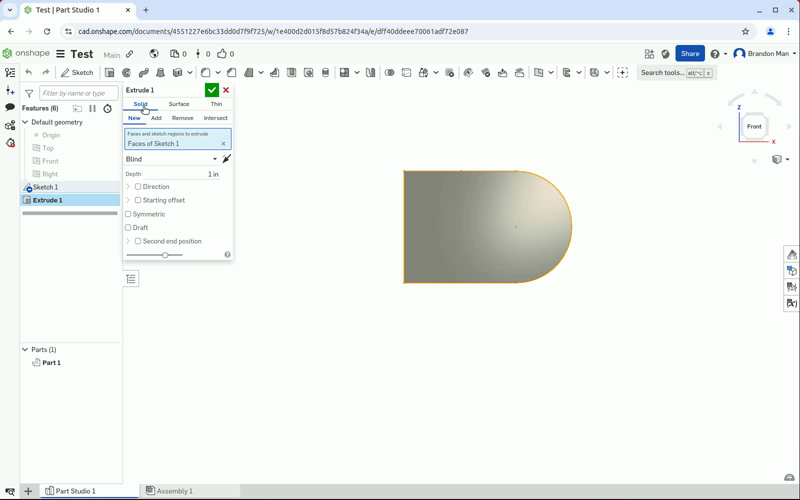
click(143, 106)
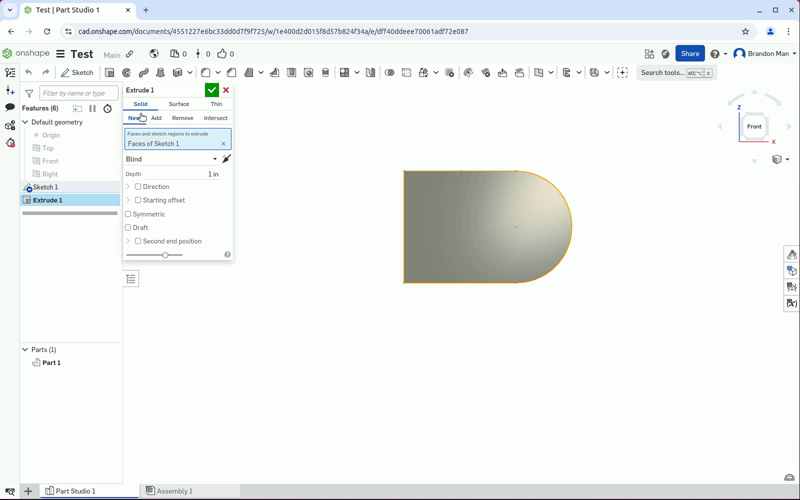
mouse_move(137, 120)
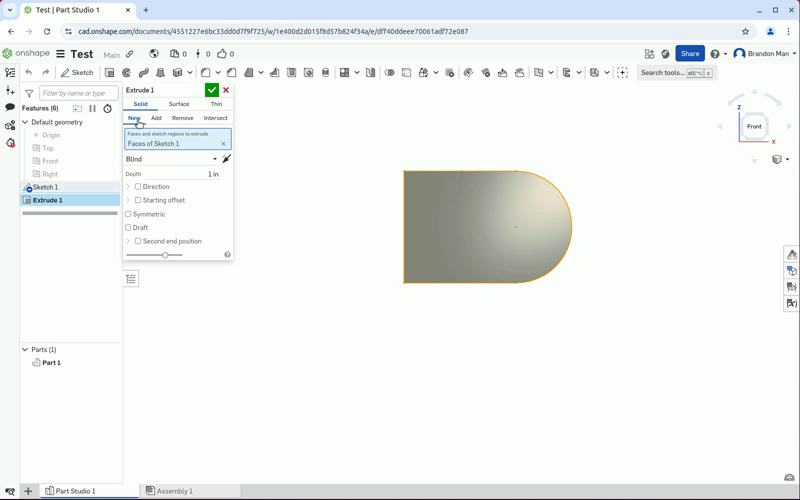
click(137, 120)
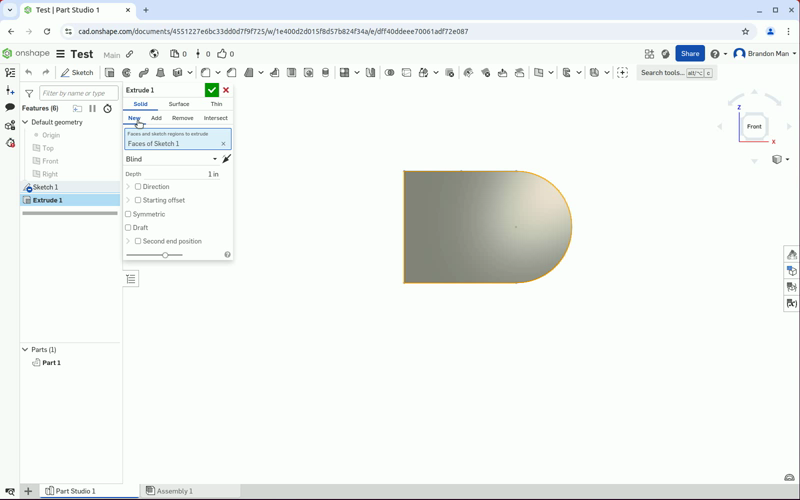
key(tab, 4)
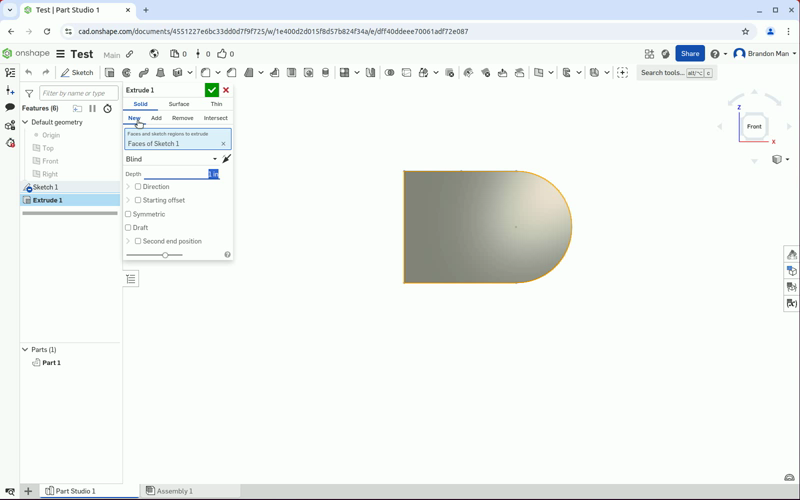
text(-23.108)
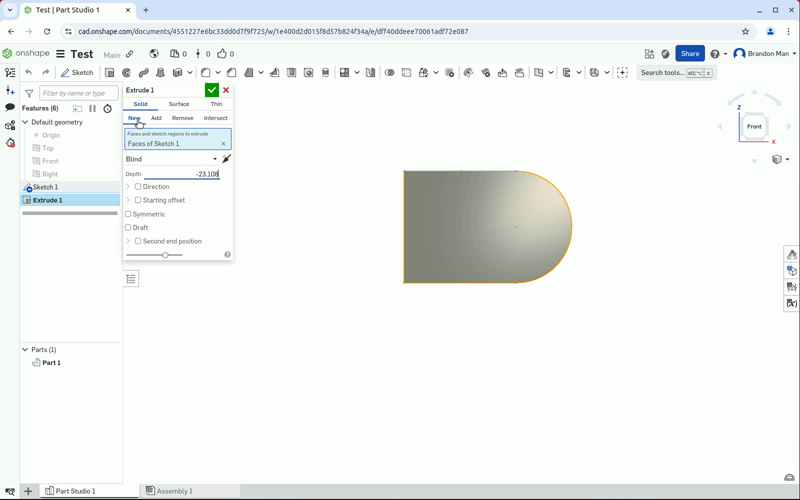
key(enter)
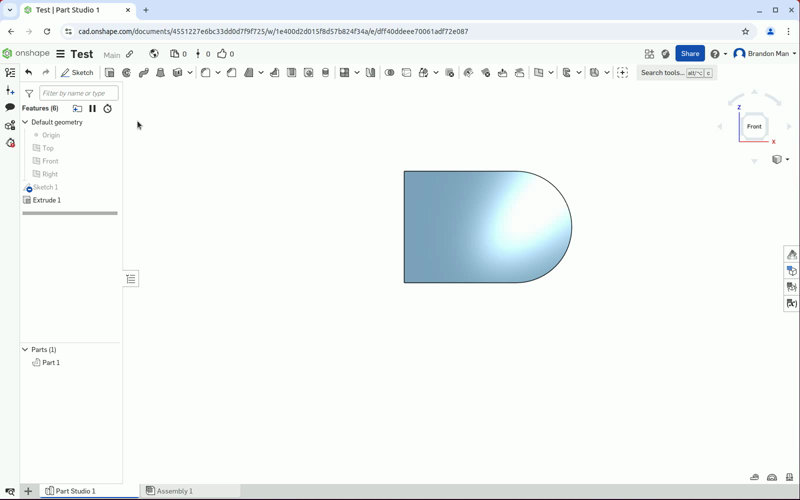
key(shift+h)
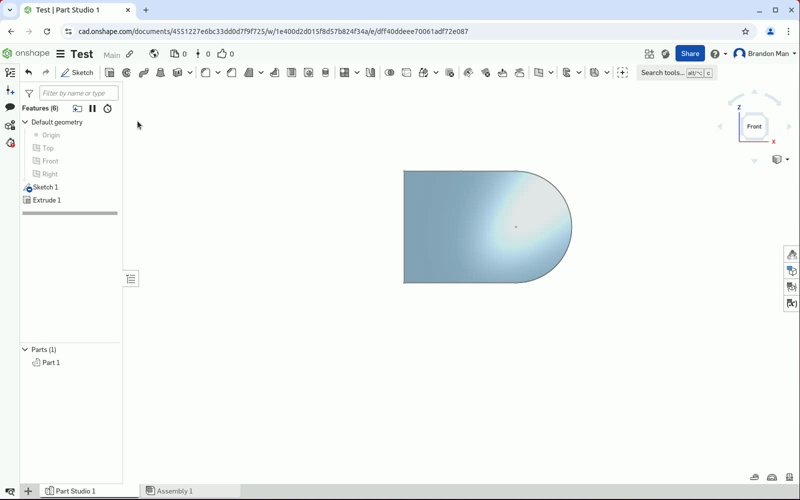
key(shift+h)
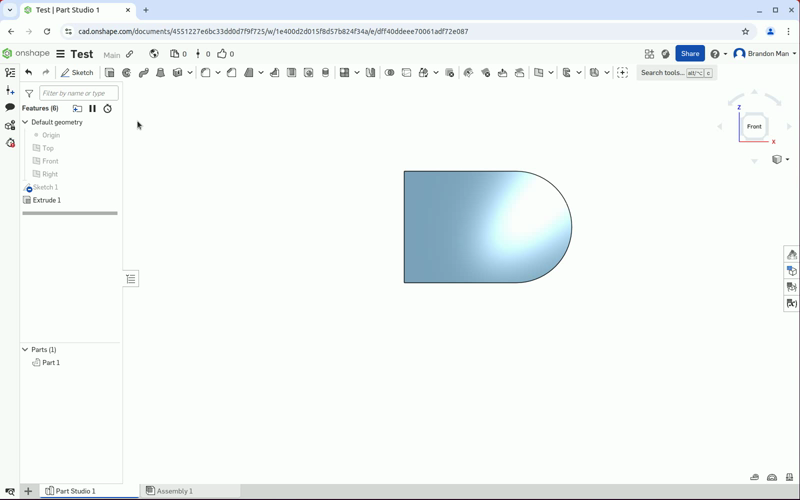
mouse_move(73, 189)
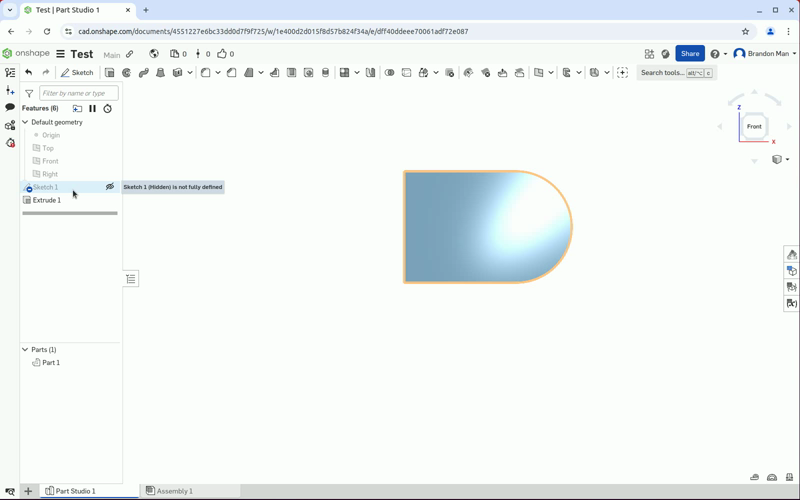
click(73, 189)
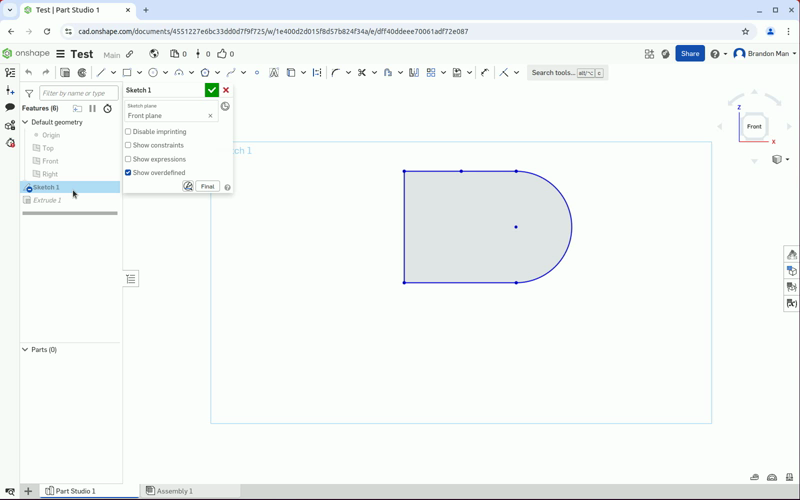
mouse_move(229, 92)
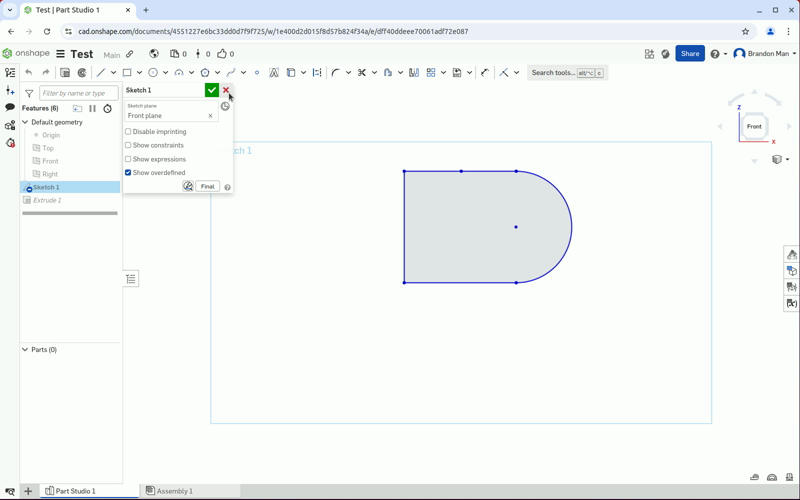
click(229, 92)
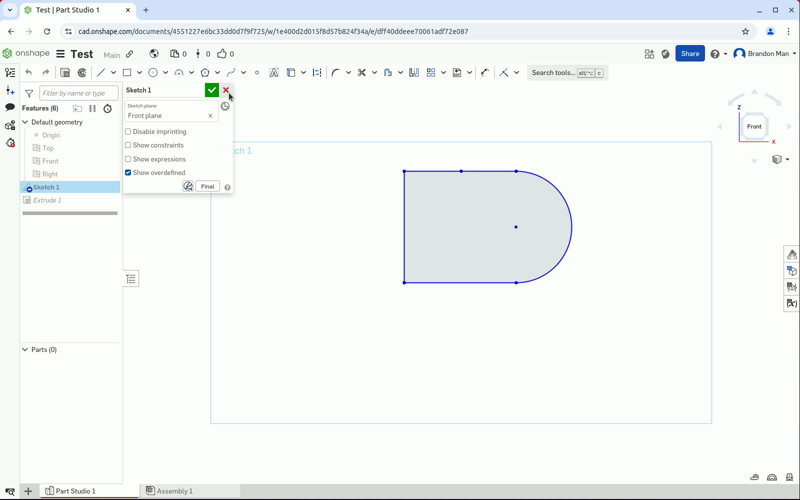
key(shift+s)
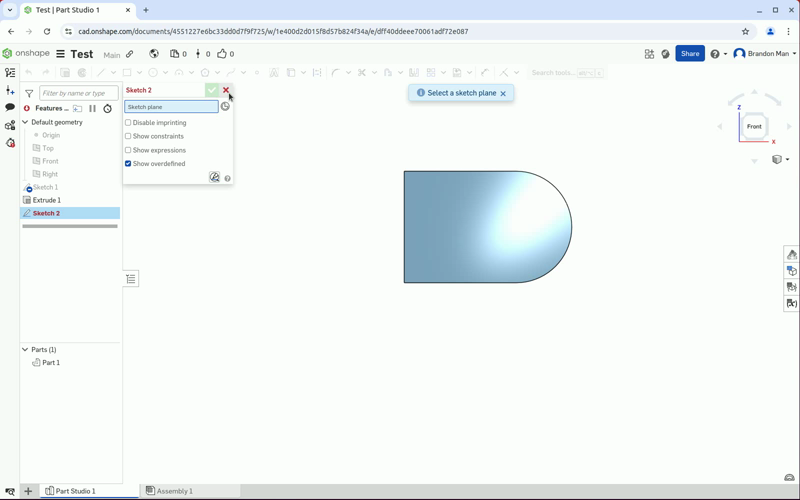
mouse_move(73, 163)
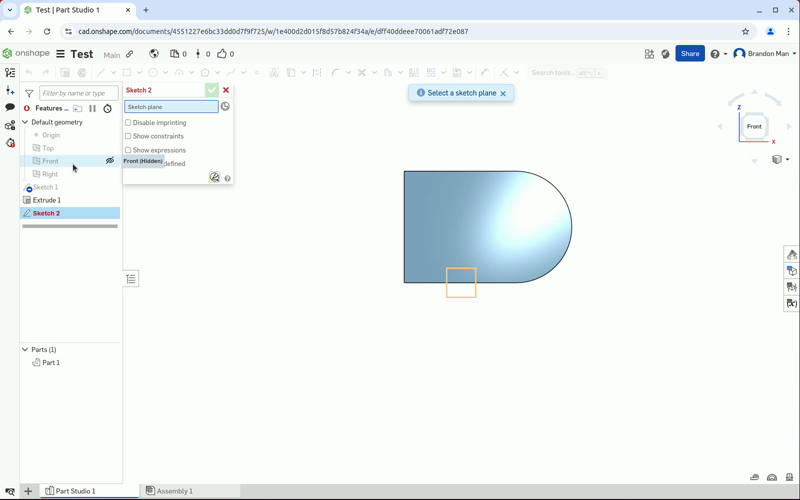
click(73, 163)
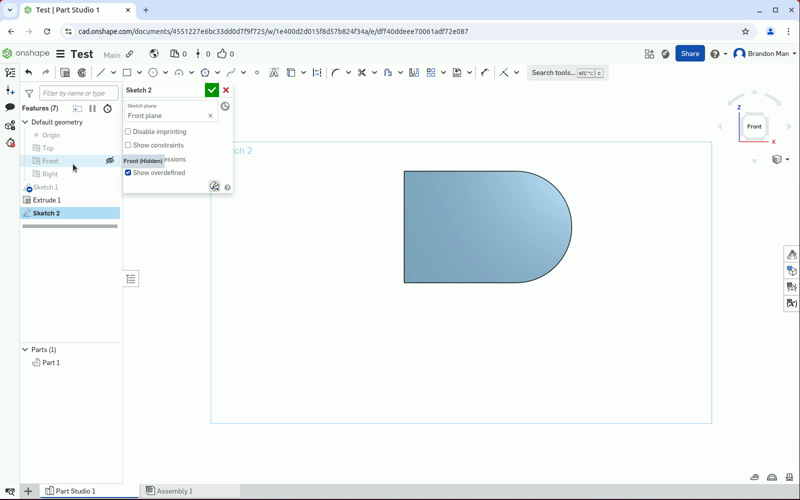
mouse_move(73, 352)
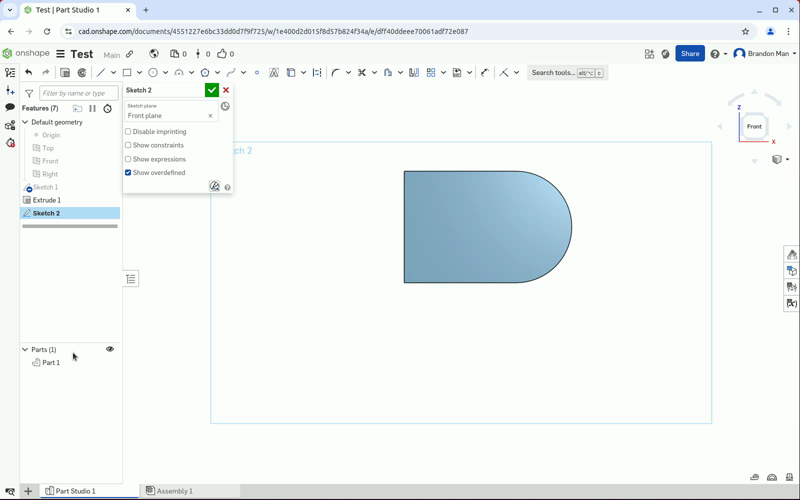
key(y)
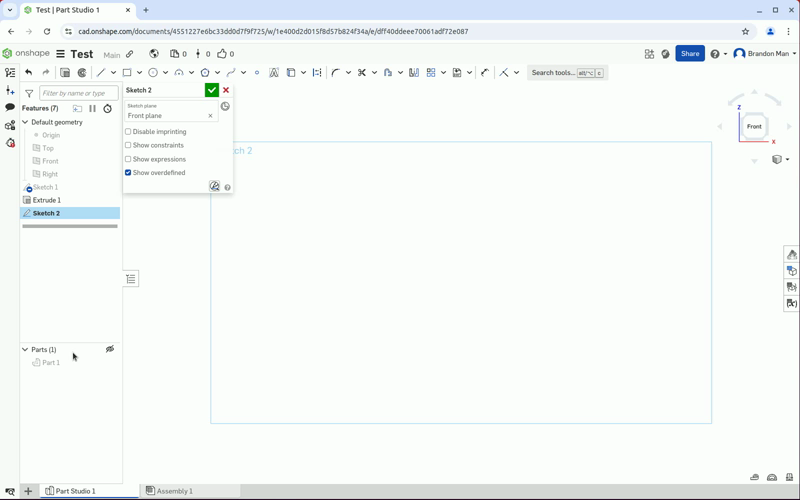
key(l)
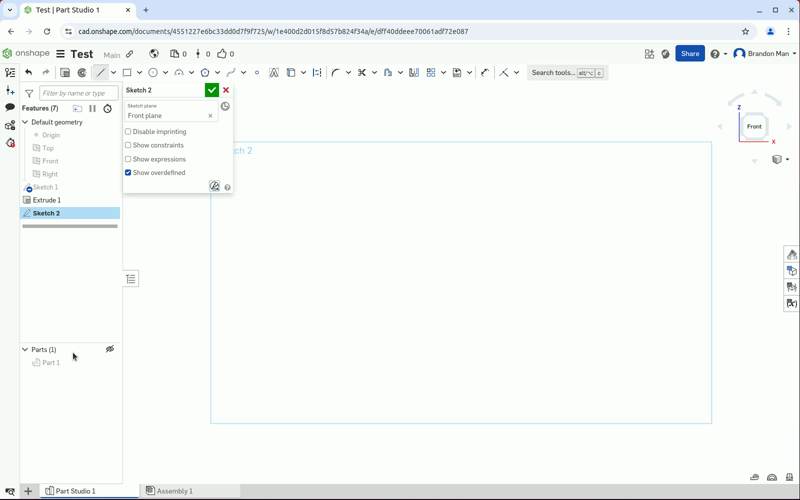
key_down(shift)
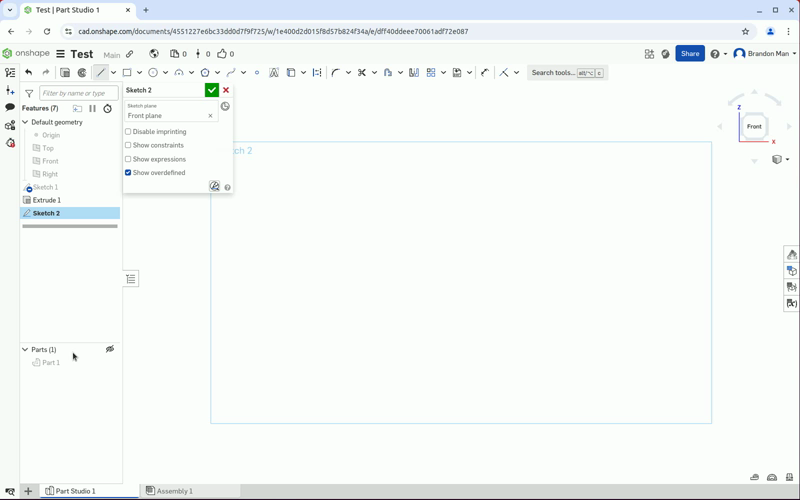
mouse_move(460, 282)
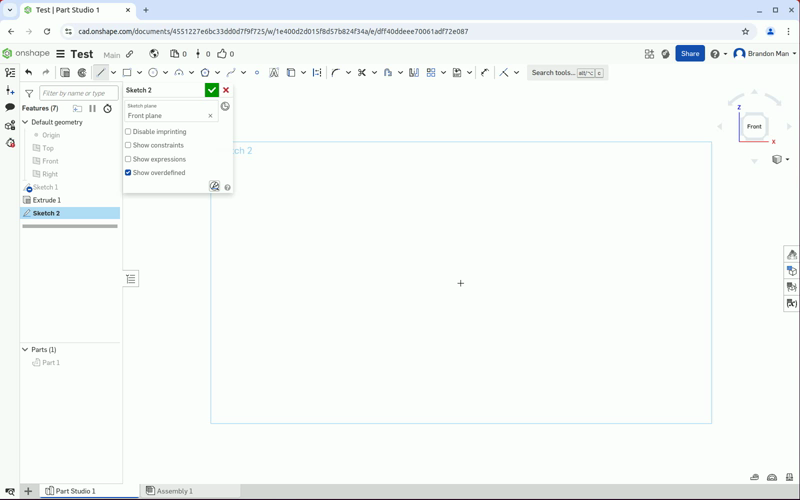
click(460, 282)
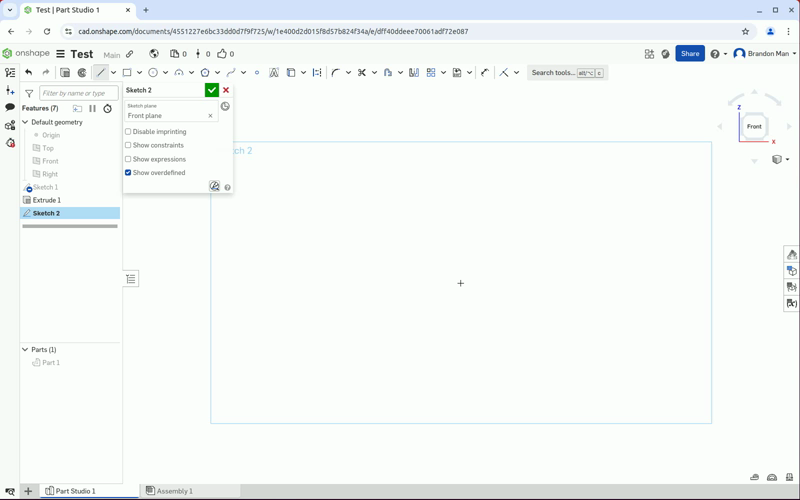
key_up(shift)
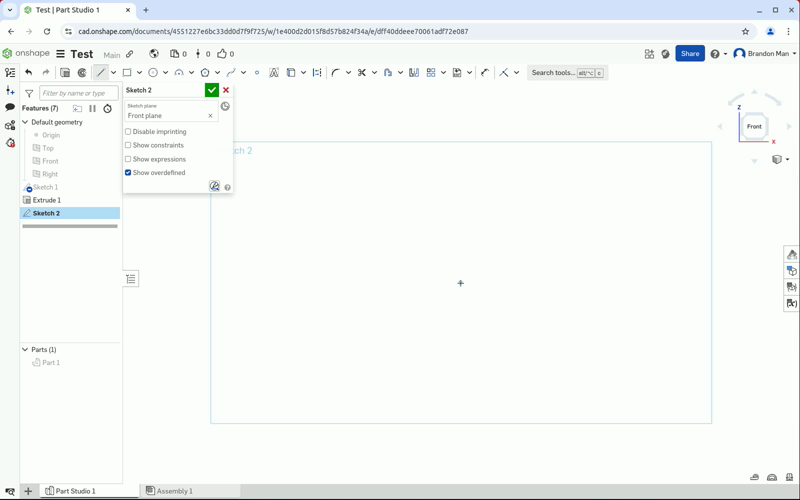
key_down(shift)
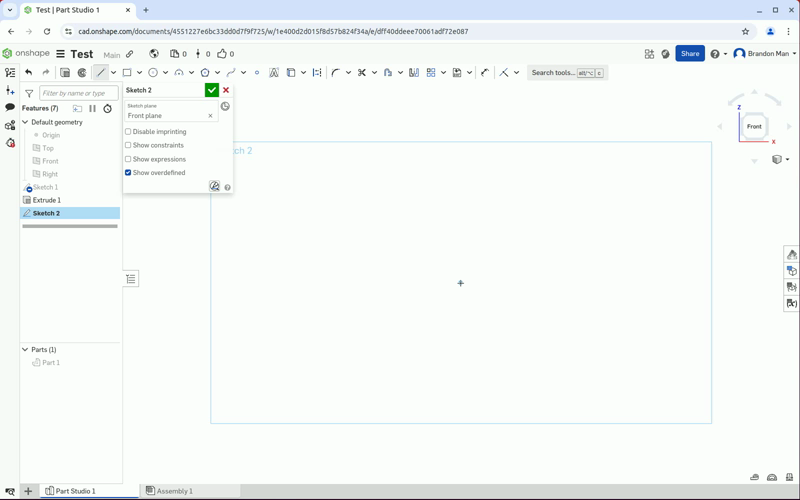
mouse_move(573, 282)
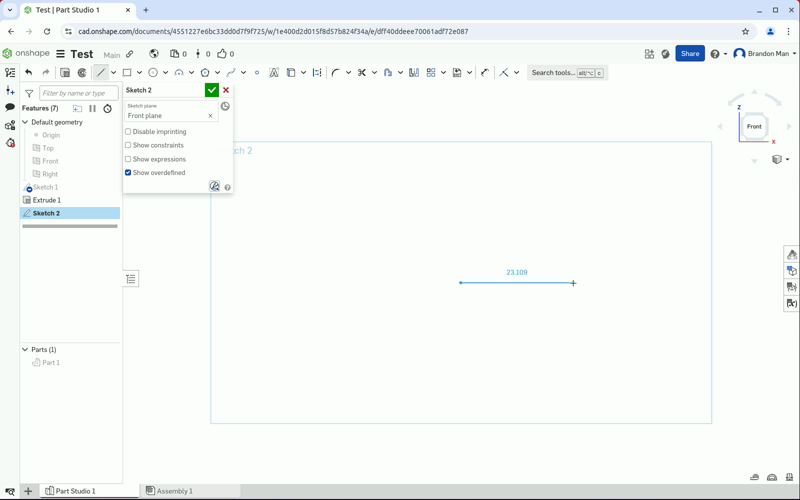
click(573, 282)
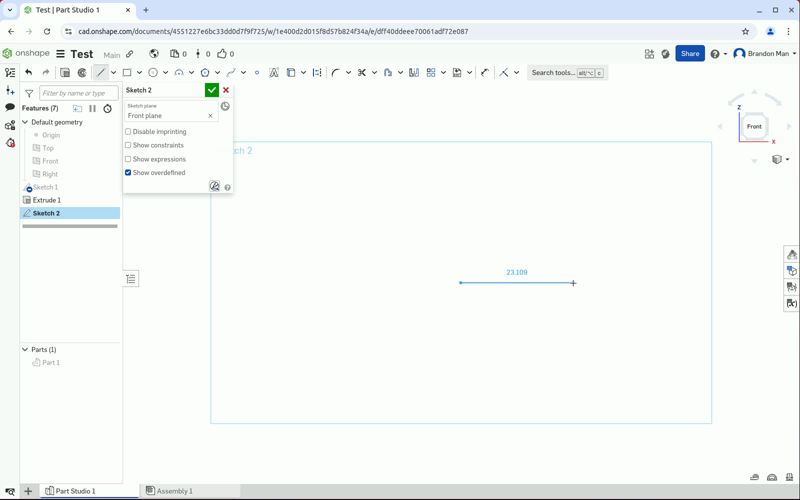
key_up(shift)
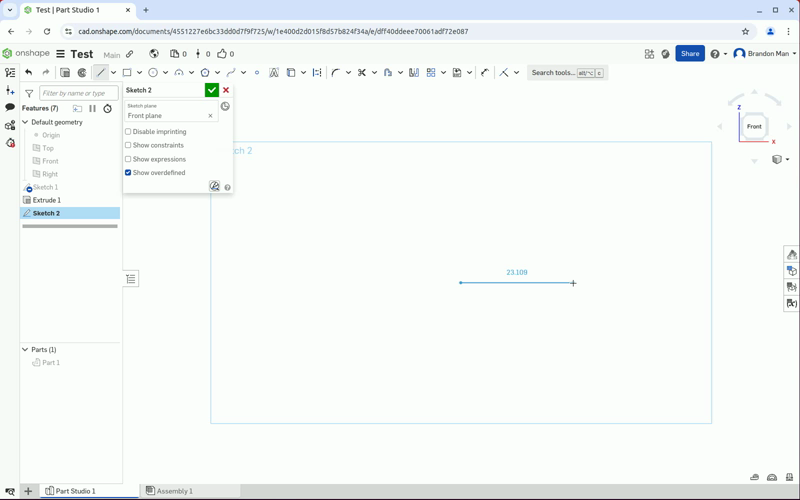
key_down(shift)
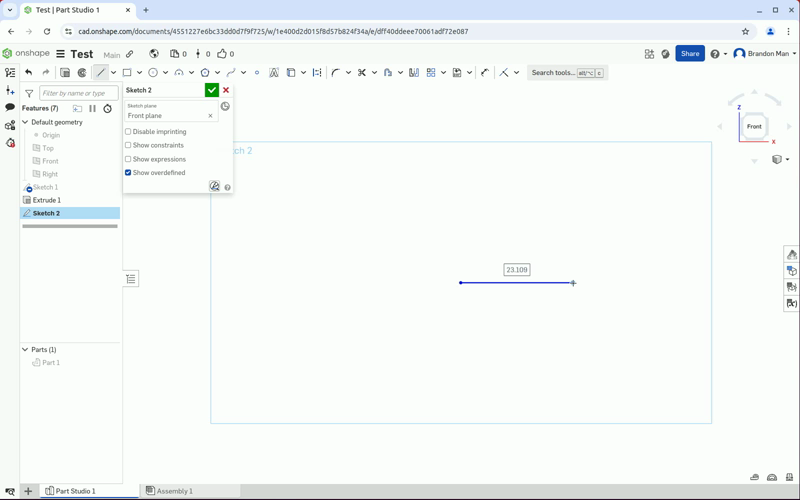
mouse_move(573, 170)
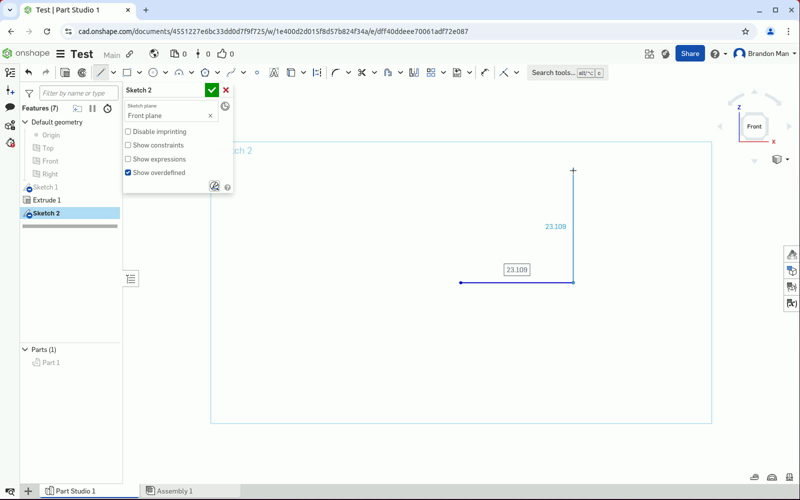
click(573, 170)
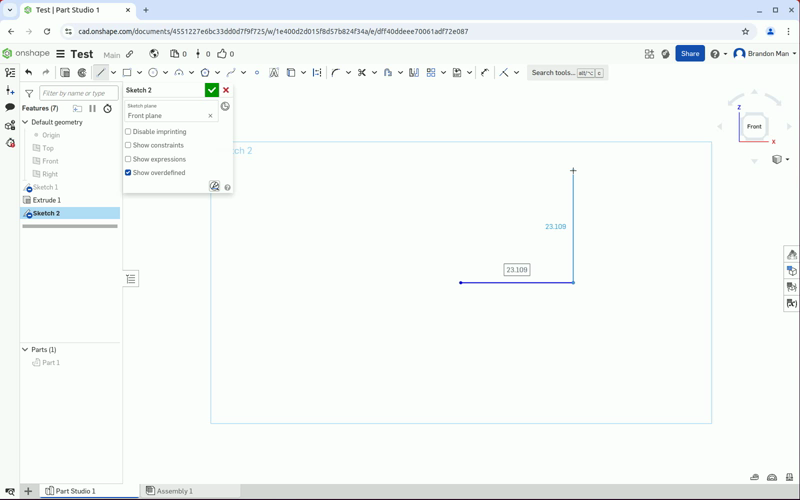
key_up(shift)
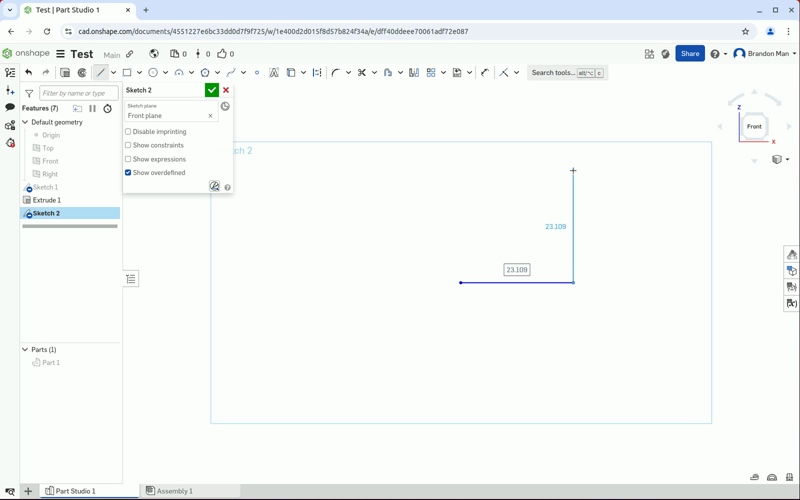
key_down(shift)
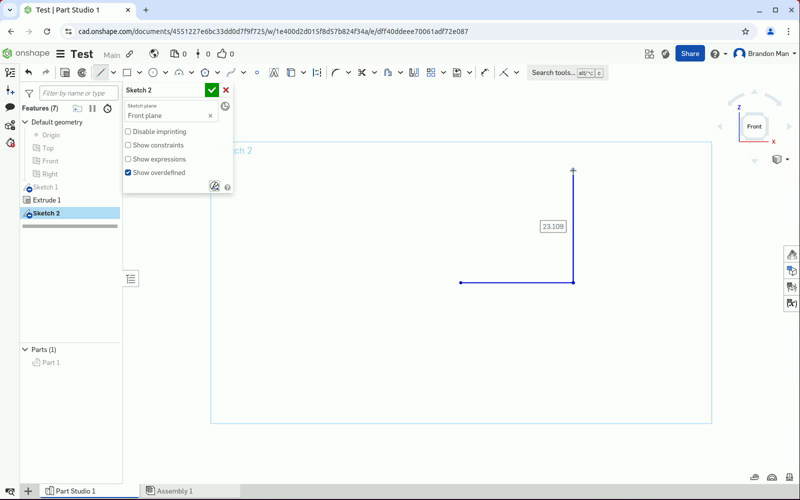
mouse_move(460, 170)
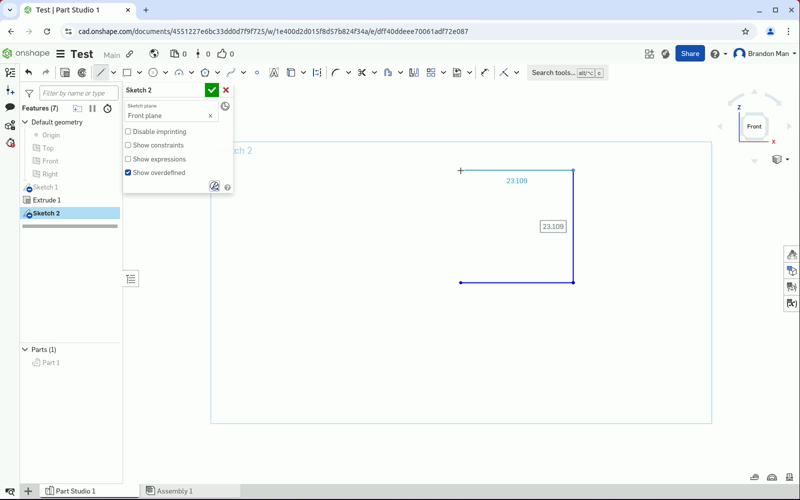
click(460, 170)
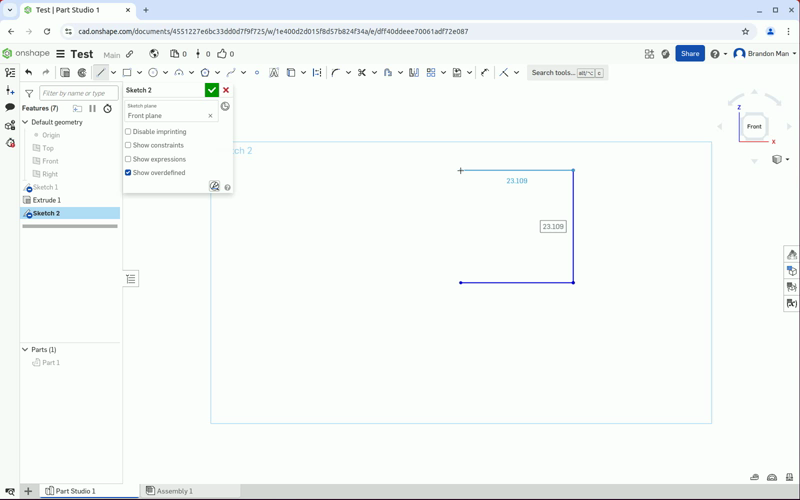
key_up(shift)
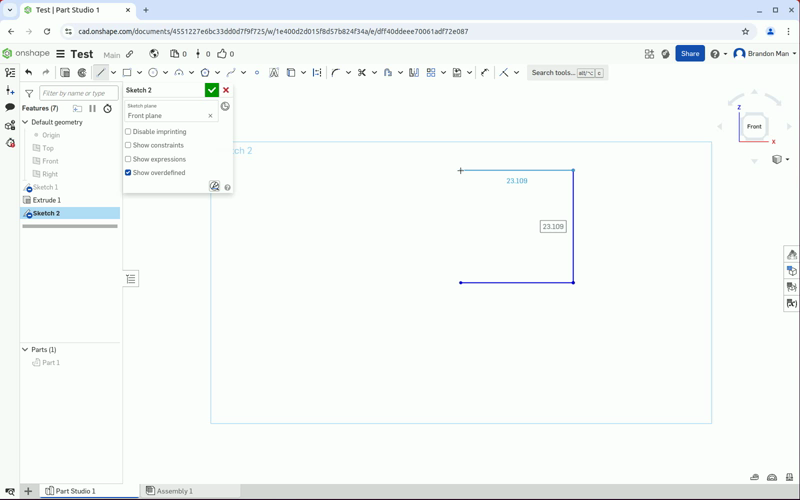
key_down(shift)
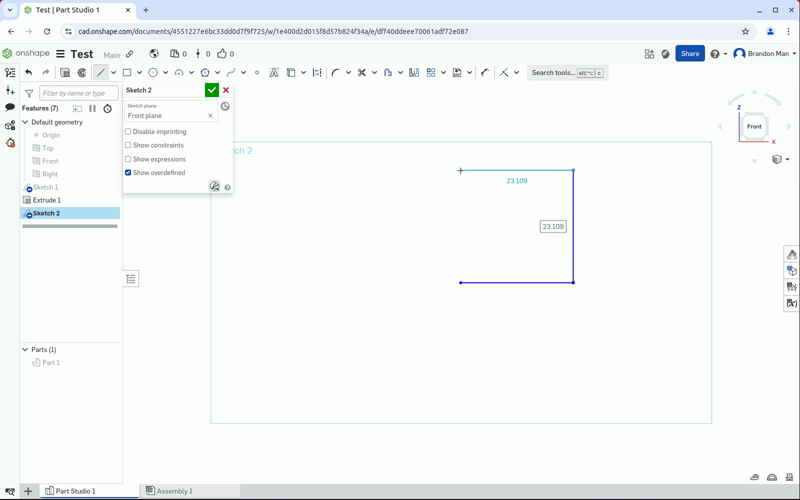
mouse_move(460, 282)
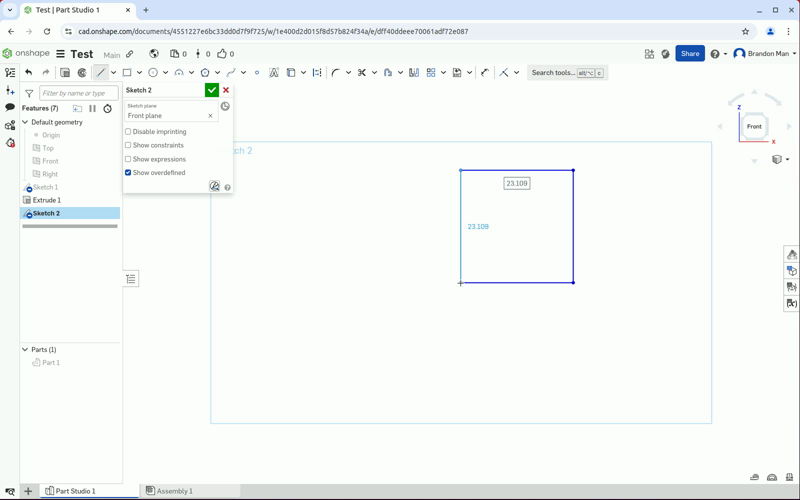
key_up(shift)
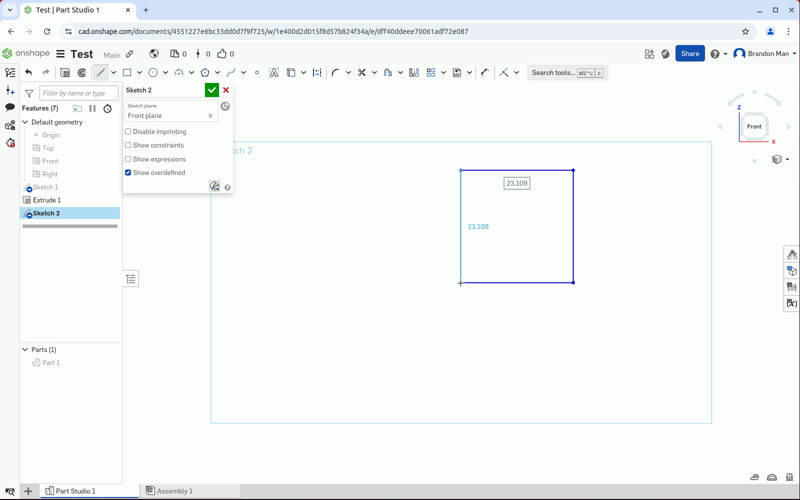
click(460, 282)
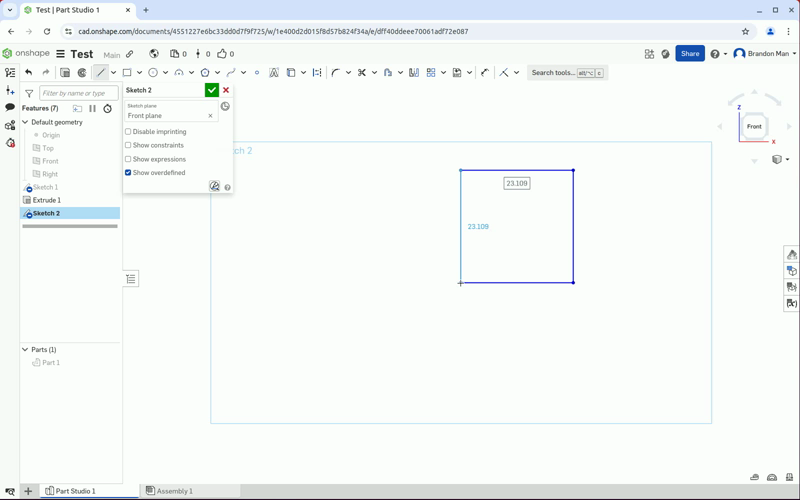
key(esc)
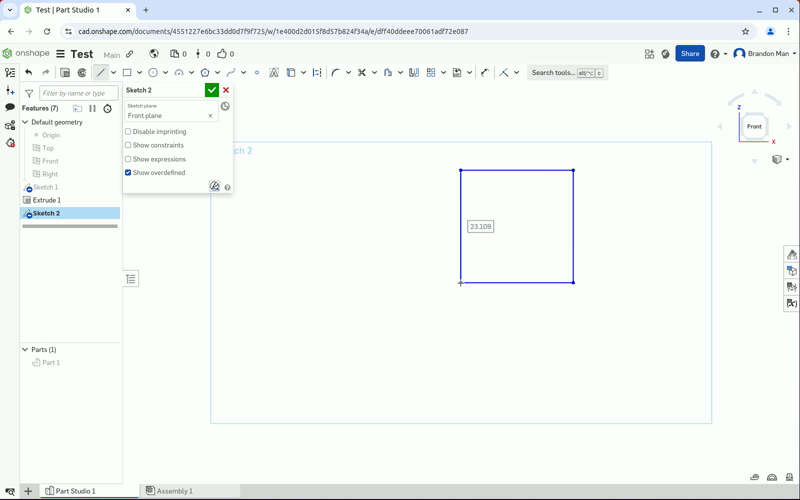
mouse_move(561, 233)
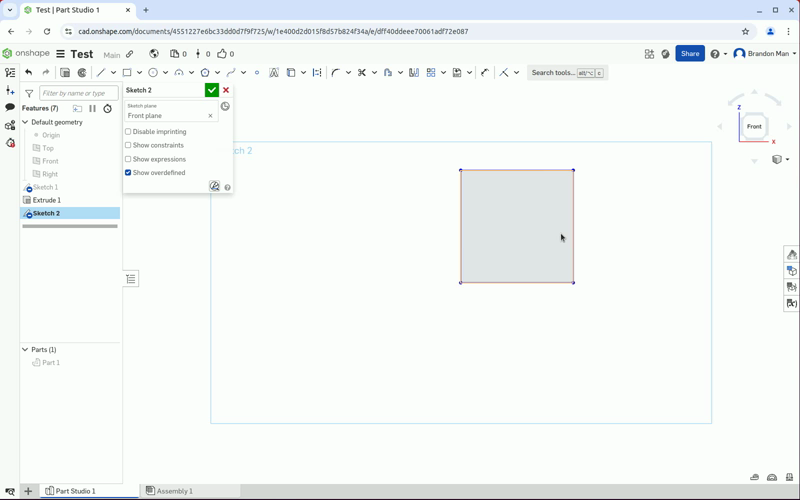
click(561, 233)
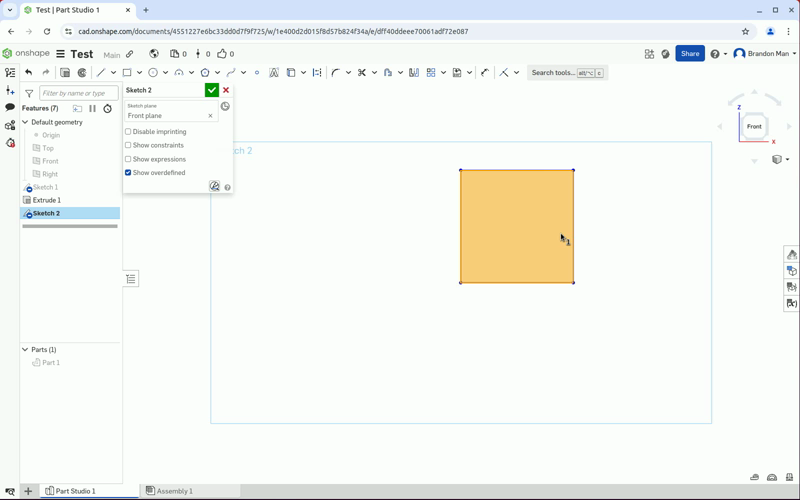
mouse_move(73, 352)
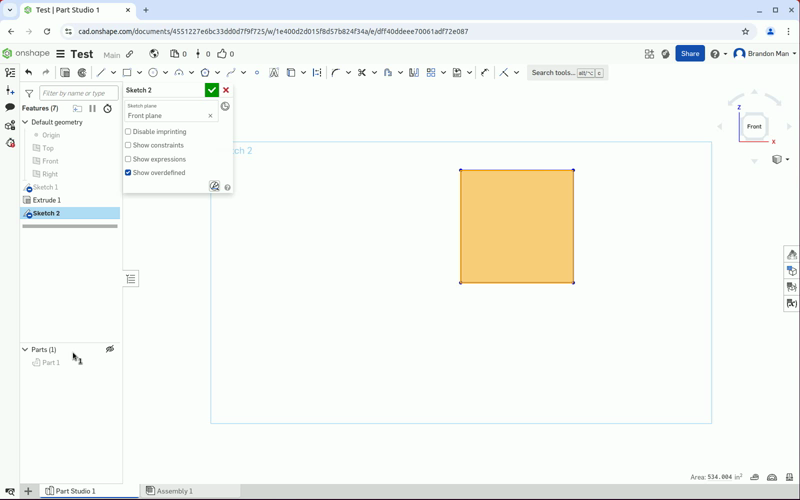
key(shift+y)
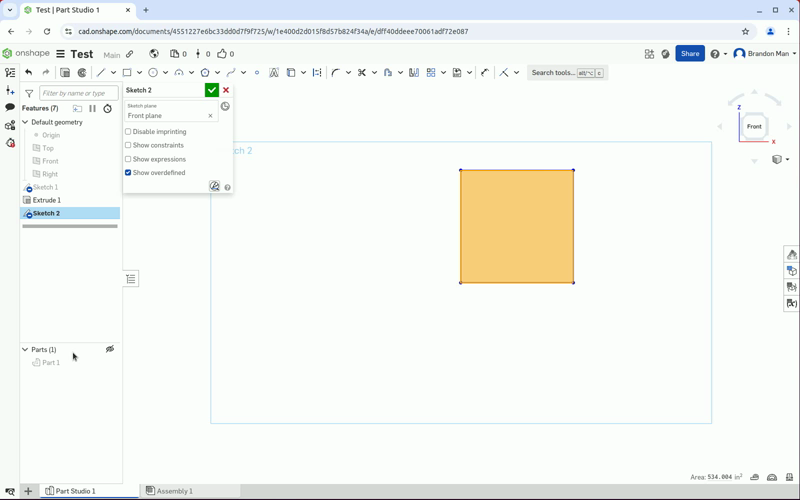
key(shift+e)
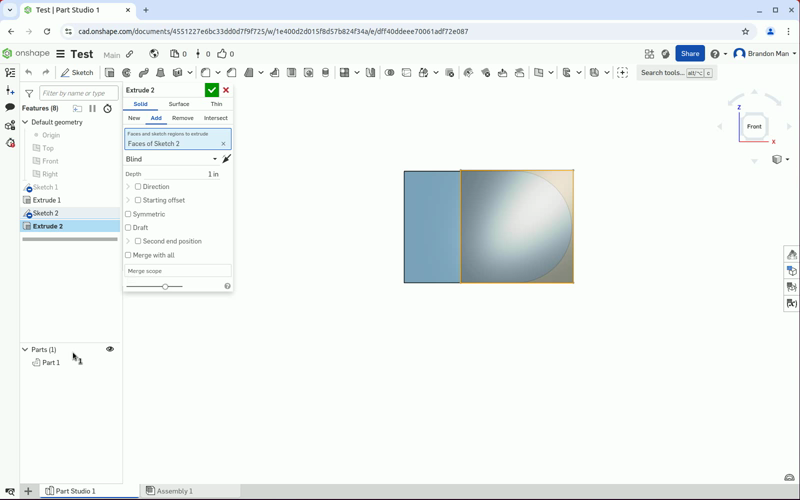
mouse_move(143, 106)
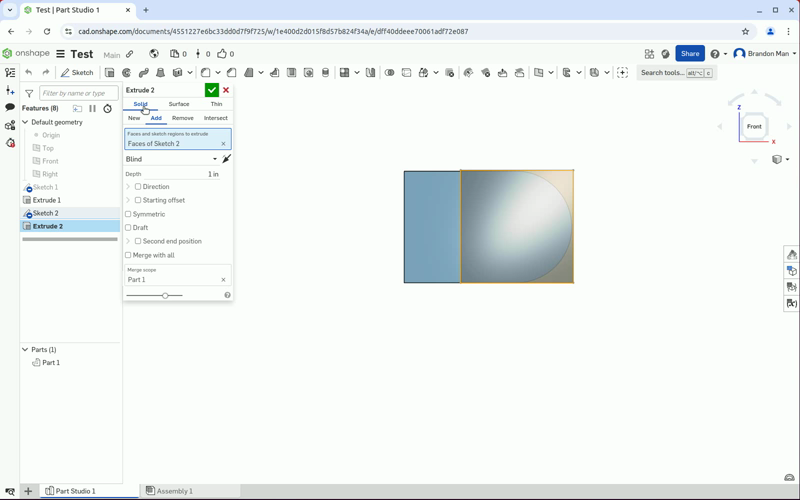
click(143, 106)
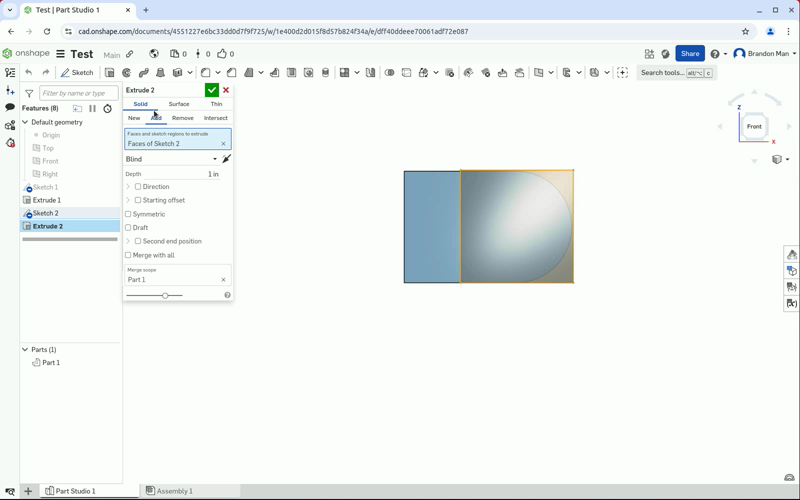
mouse_move(186, 120)
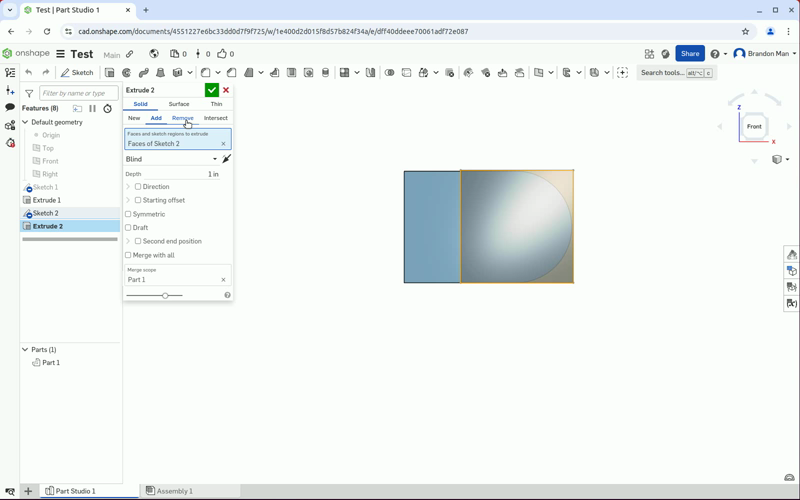
click(186, 120)
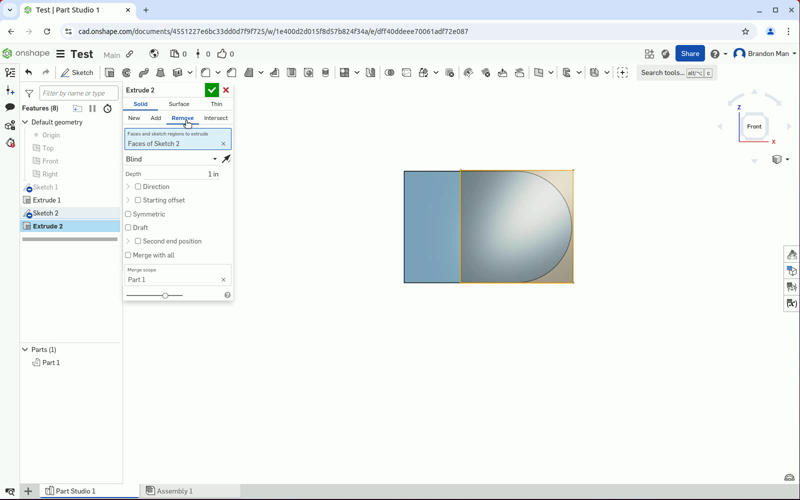
key(tab, 4)
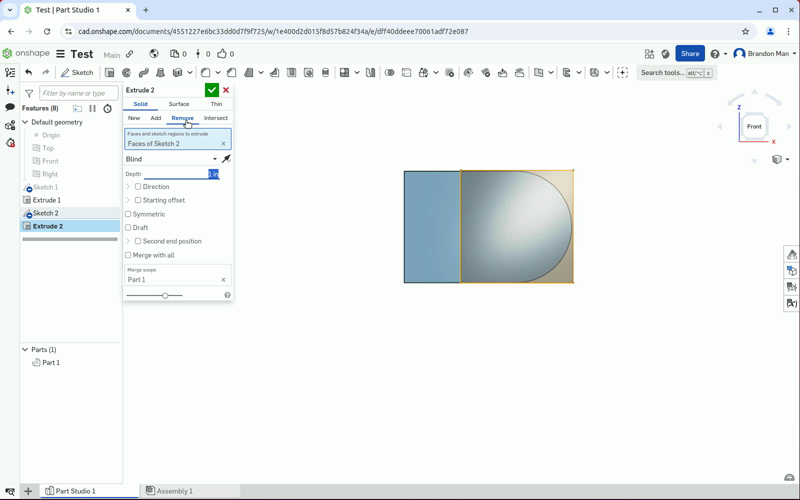
text(11.554)
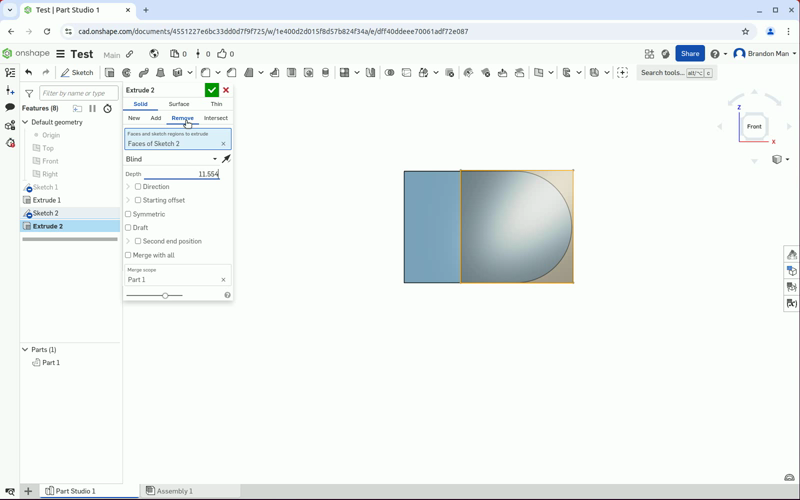
key(tab, 6)
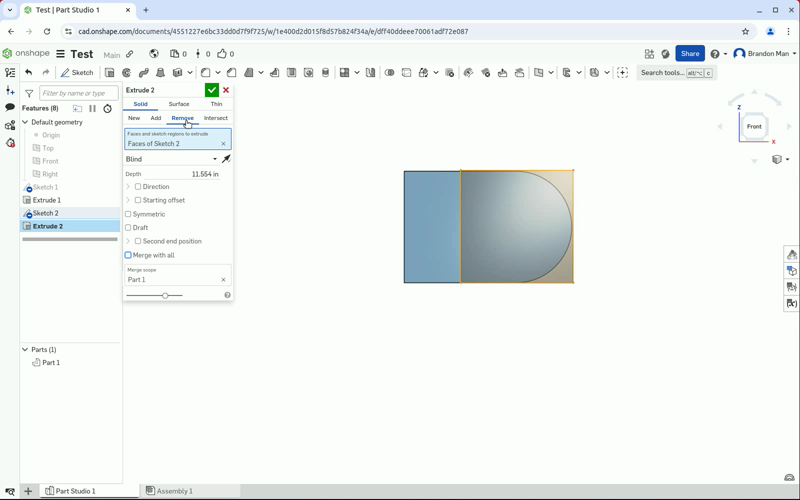
key(space)
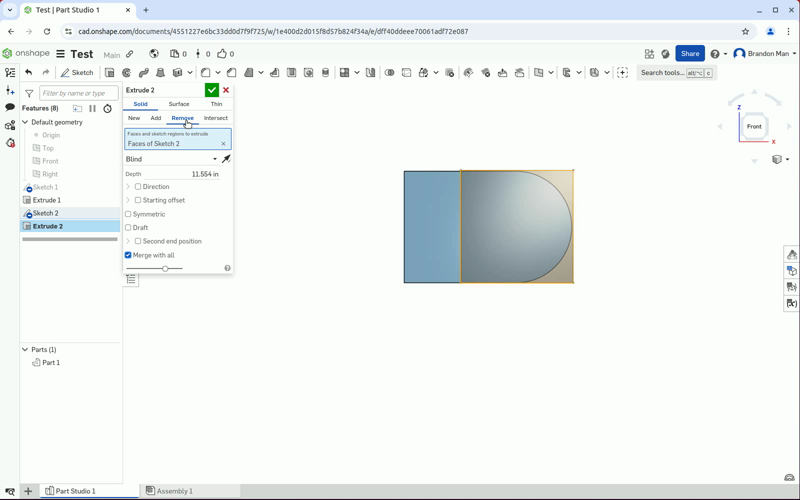
key(enter)
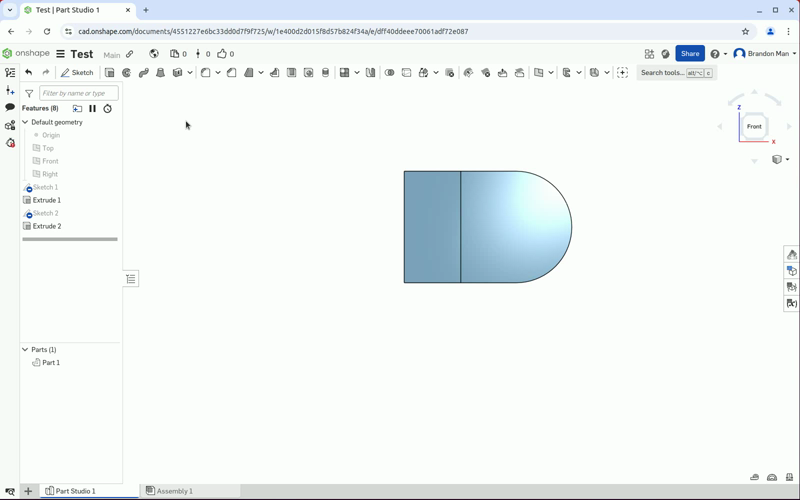
key(shift+h)
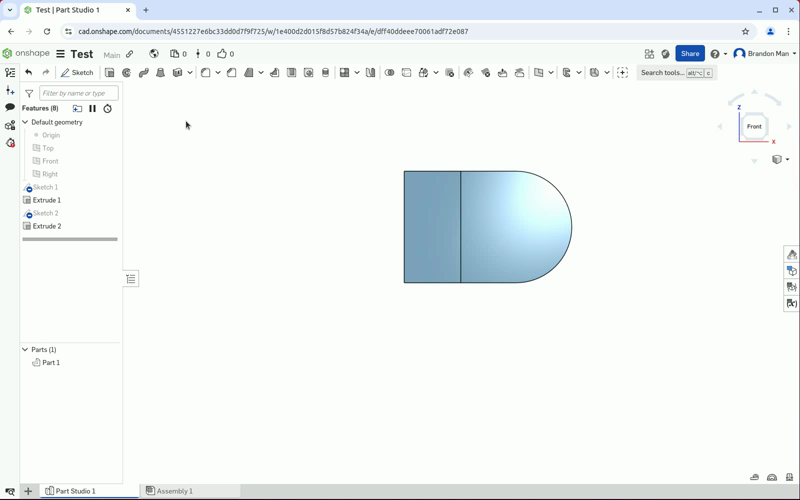
key(shift+h)
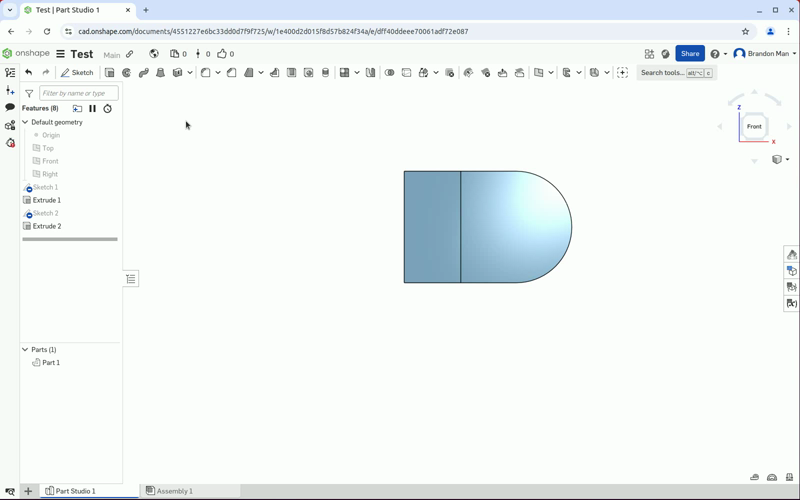
mouse_move(73, 189)
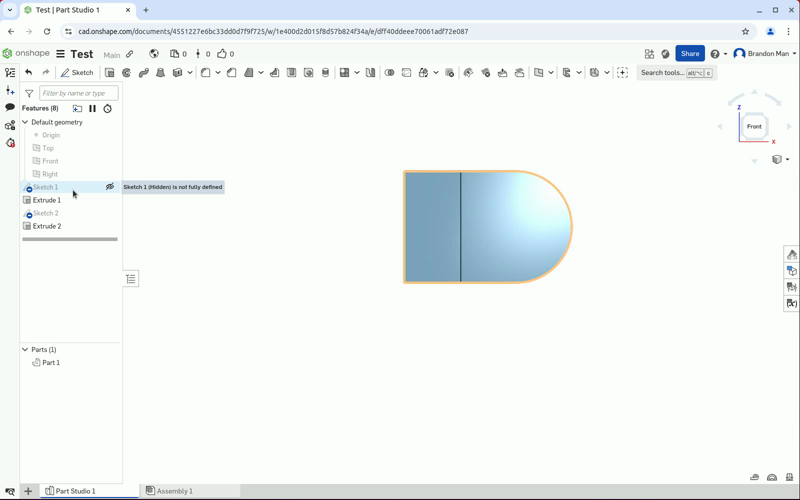
click(73, 189)
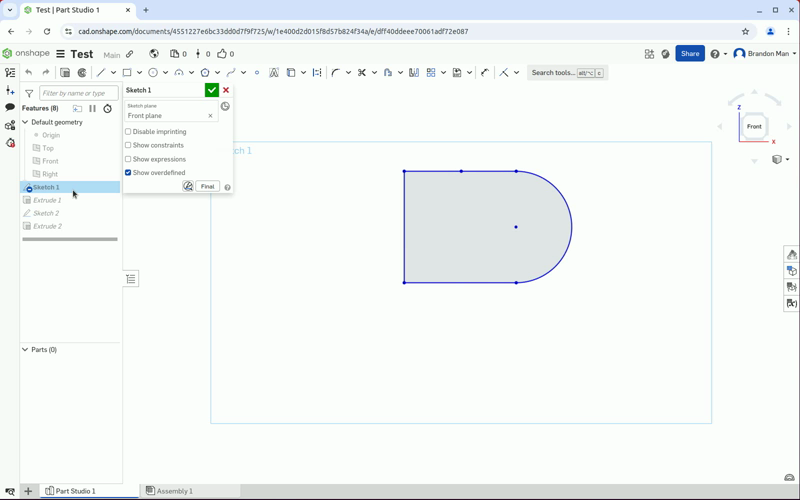
mouse_move(229, 92)
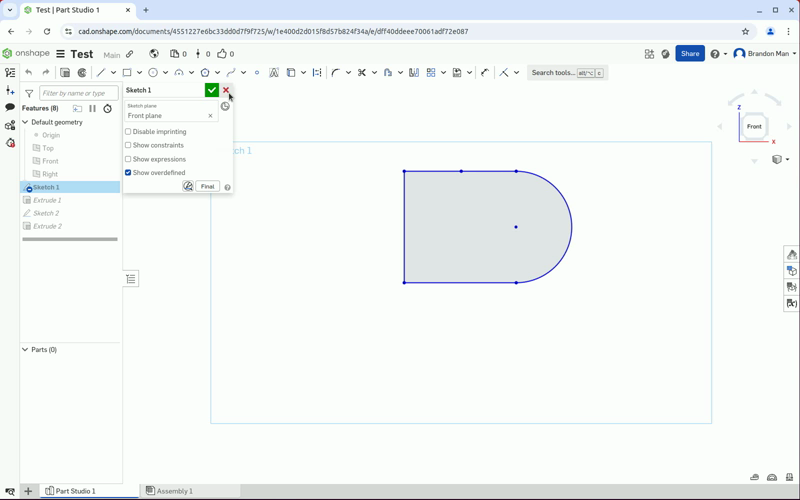
click(229, 92)
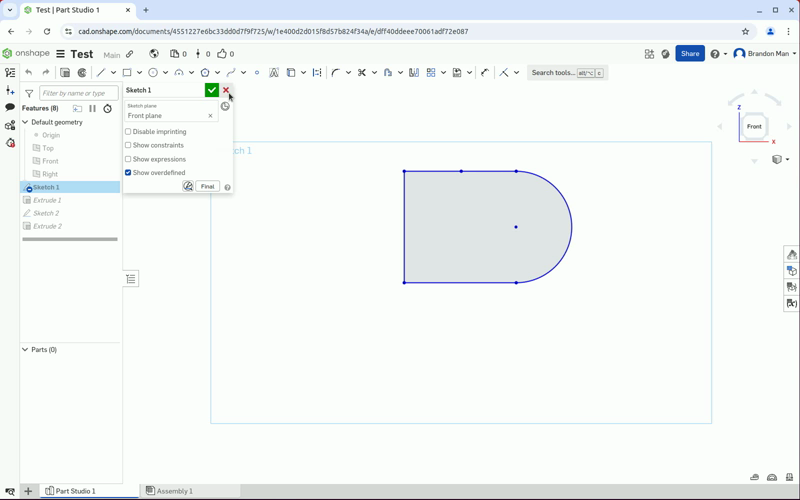
key(shift+s)
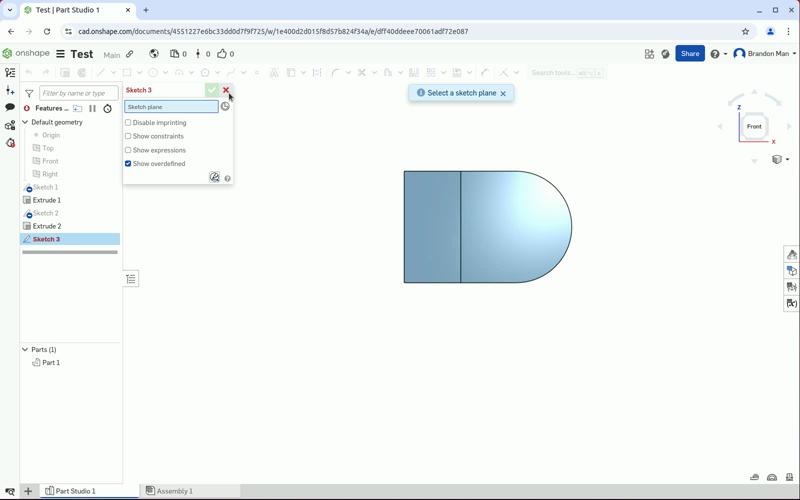
mouse_move(73, 163)
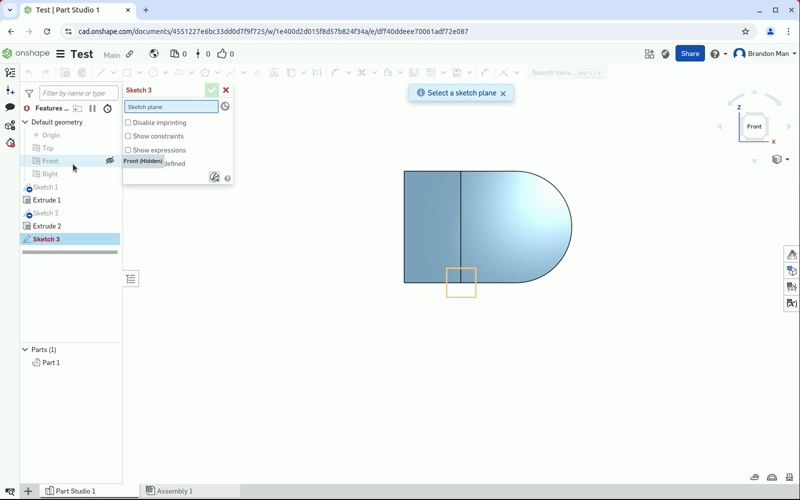
click(73, 163)
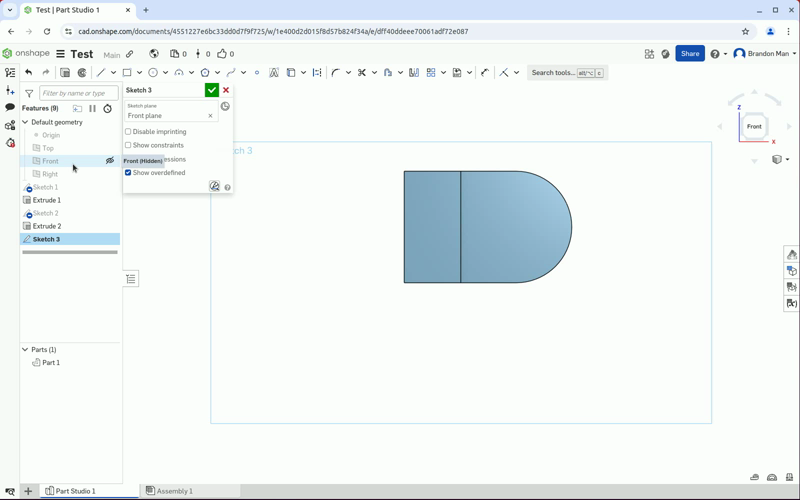
mouse_move(73, 352)
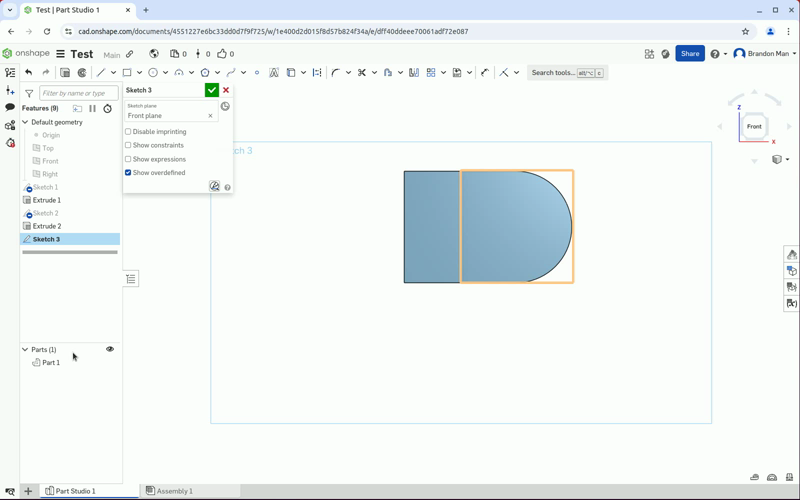
key(y)
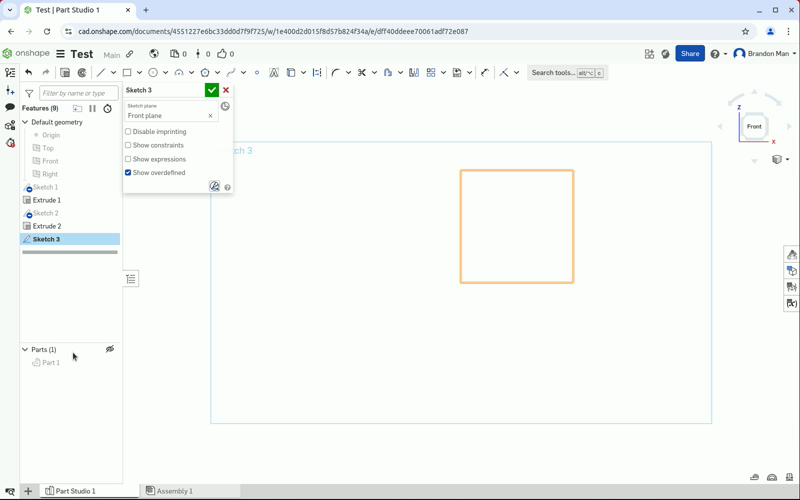
key(l)
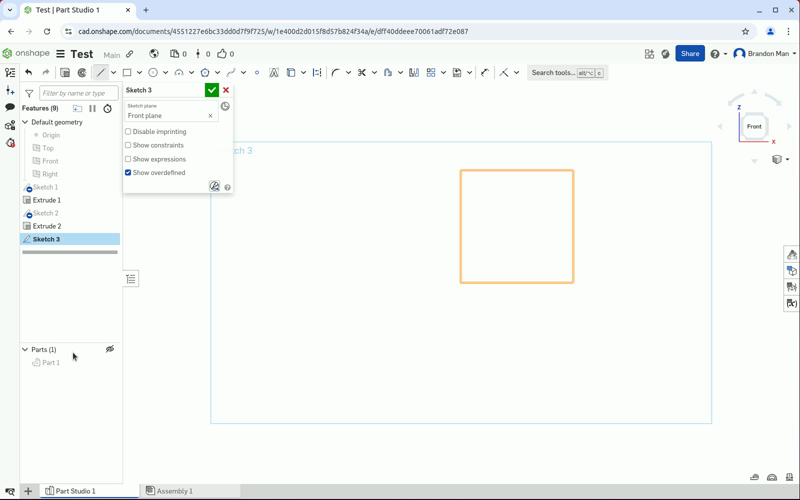
key_down(shift)
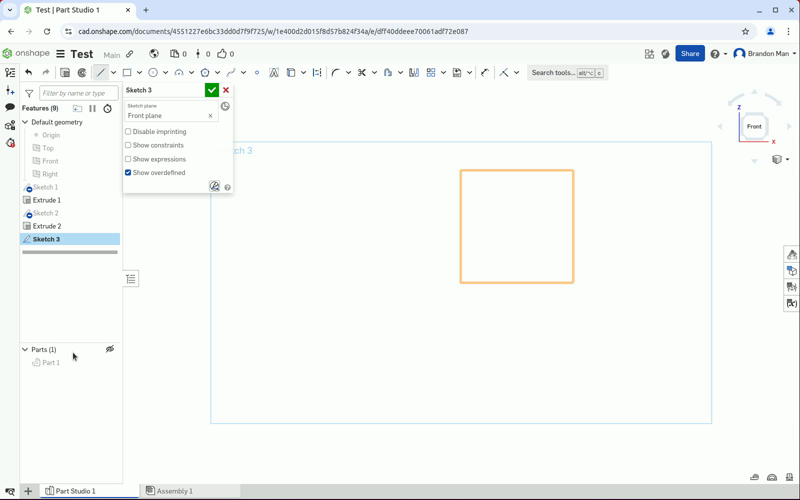
mouse_move(404, 254)
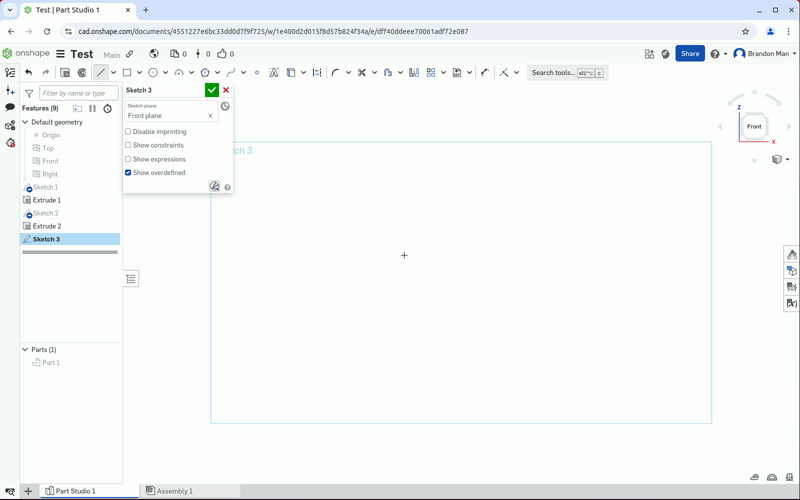
click(404, 254)
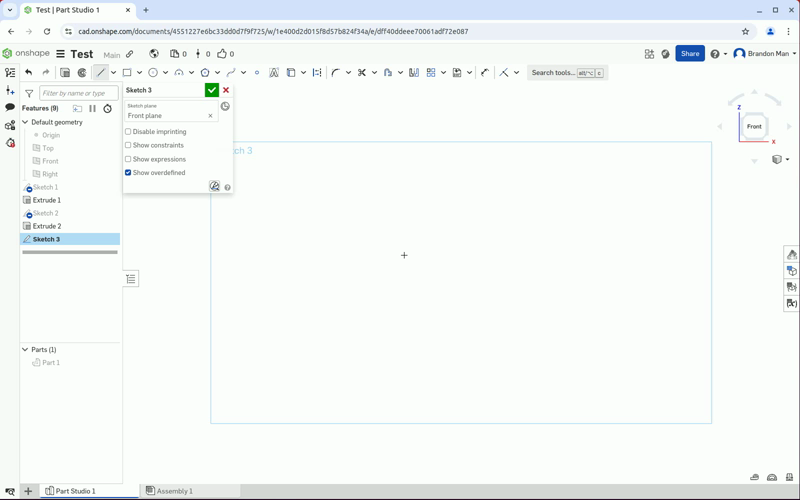
key_up(shift)
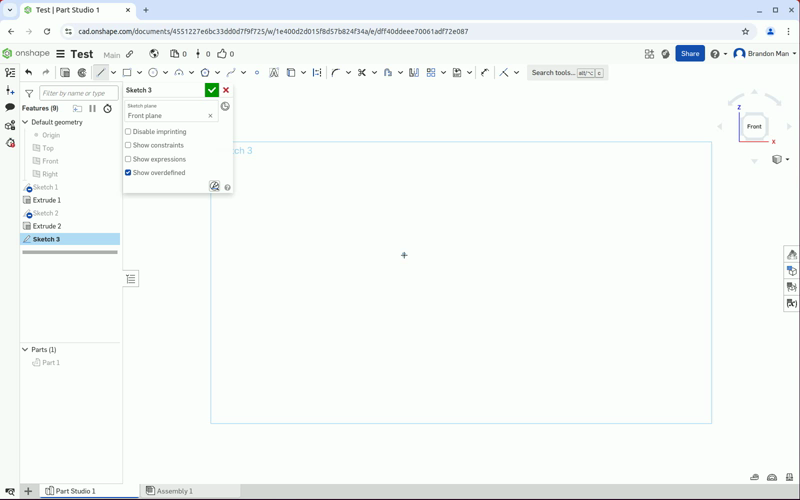
key_down(shift)
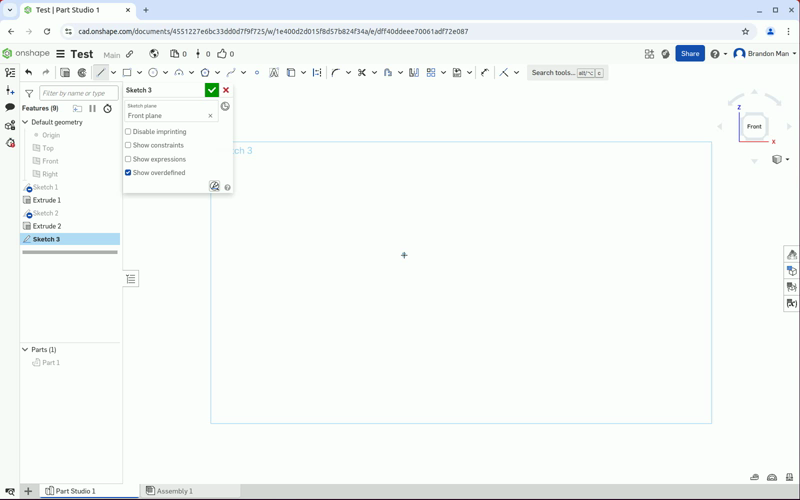
mouse_move(434, 254)
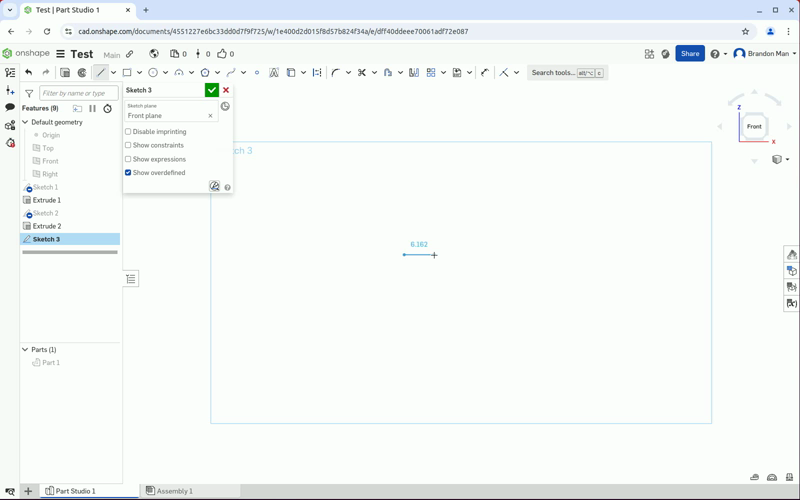
mouse_move(461, 254)
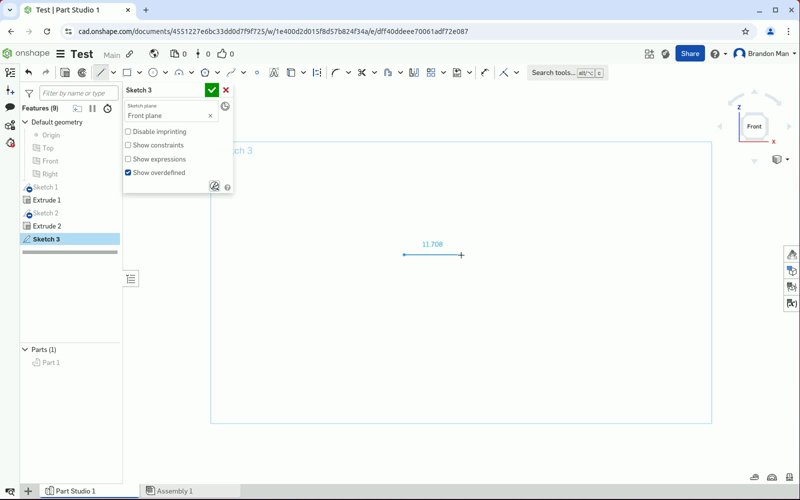
click(461, 254)
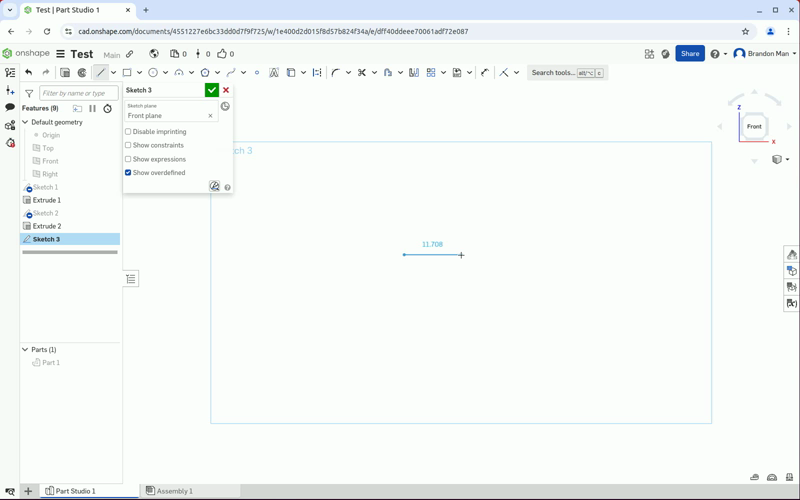
key_up(shift)
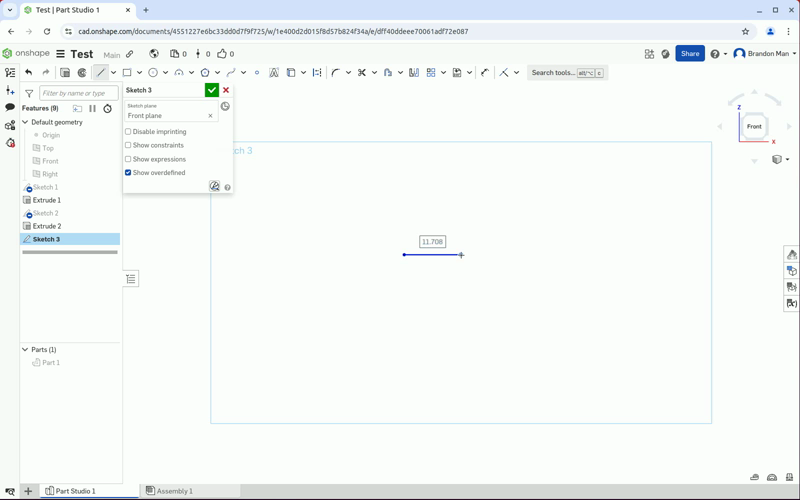
key_down(shift)
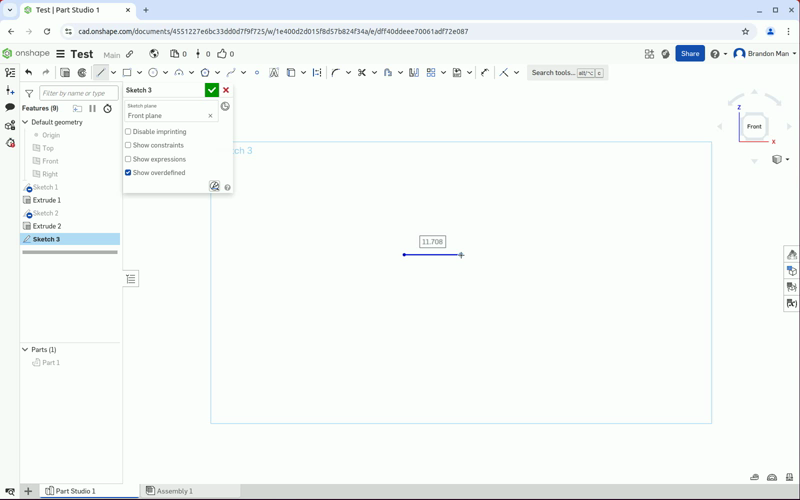
mouse_move(491, 254)
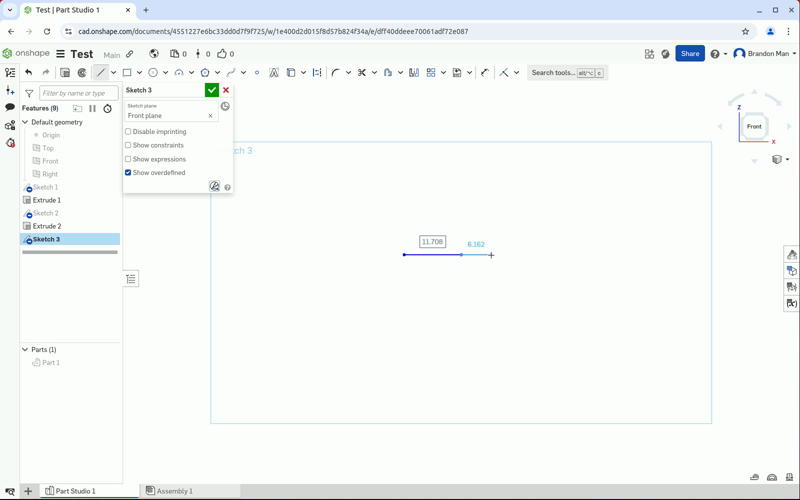
mouse_move(461, 198)
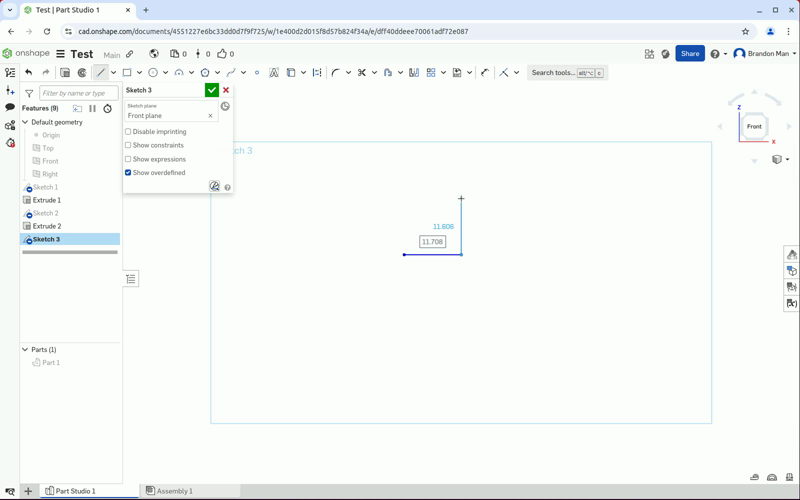
click(461, 198)
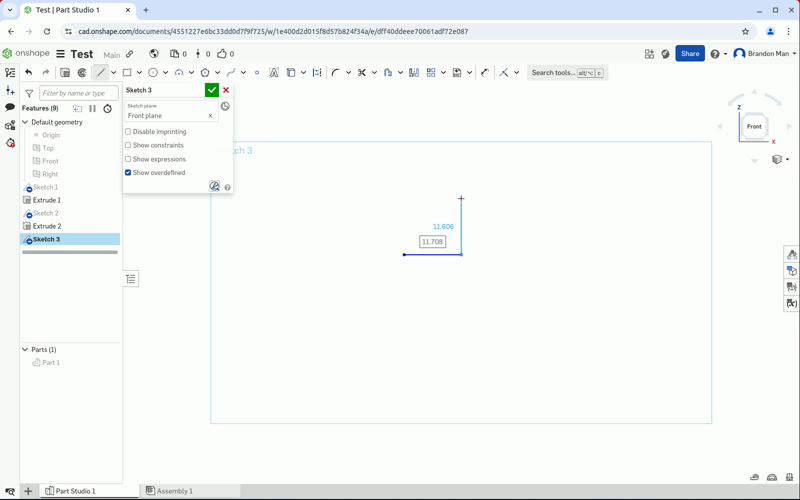
key_up(shift)
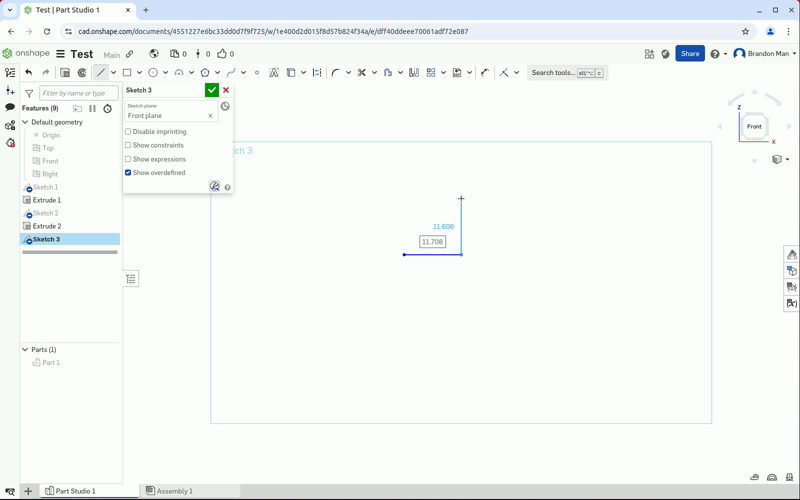
key_down(shift)
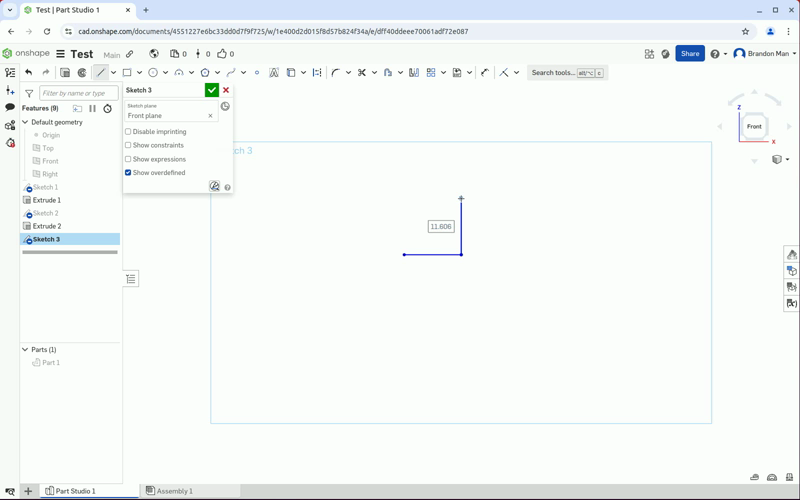
mouse_move(491, 198)
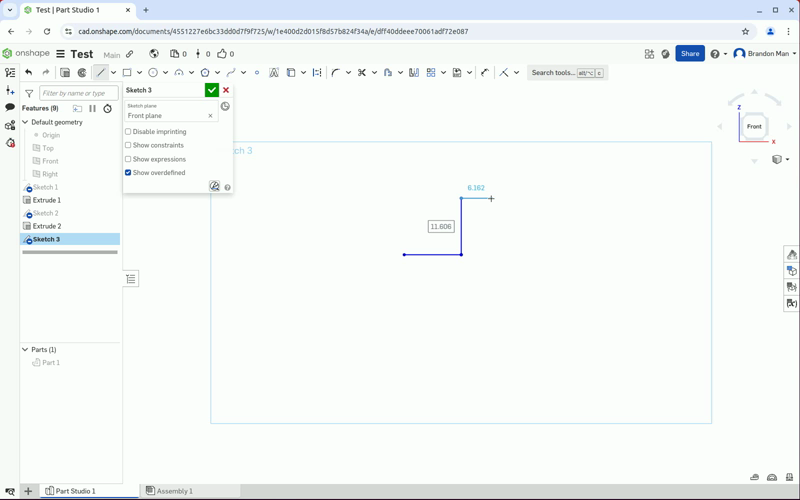
mouse_move(404, 198)
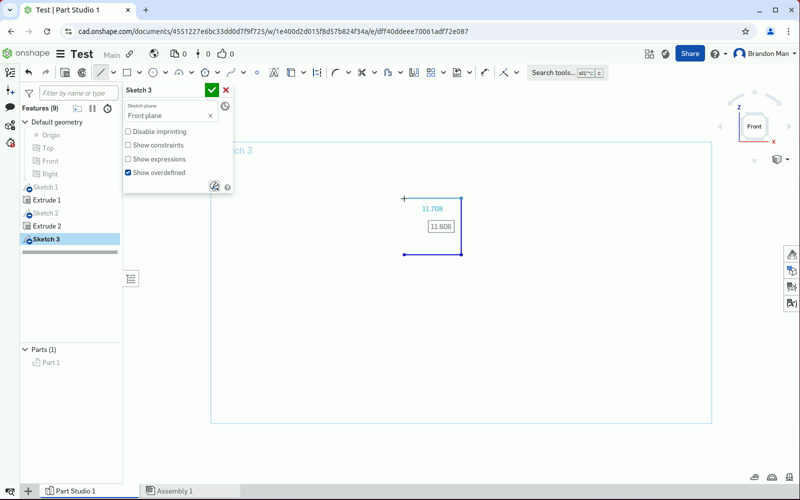
click(404, 198)
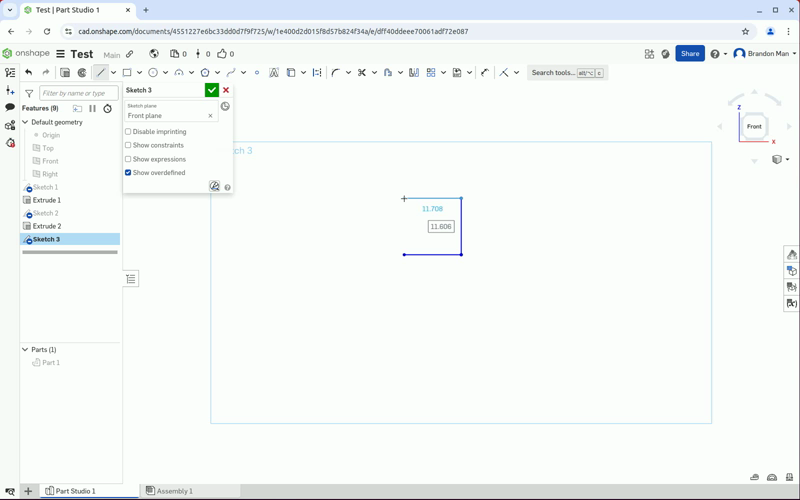
key_up(shift)
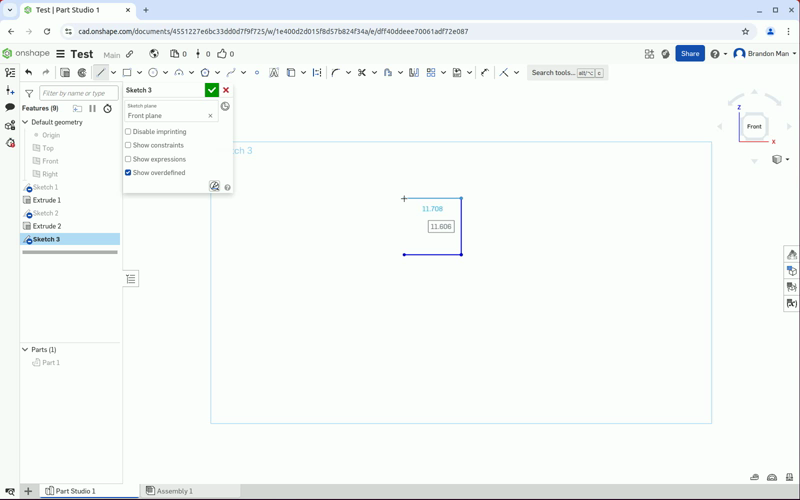
mouse_move(434, 198)
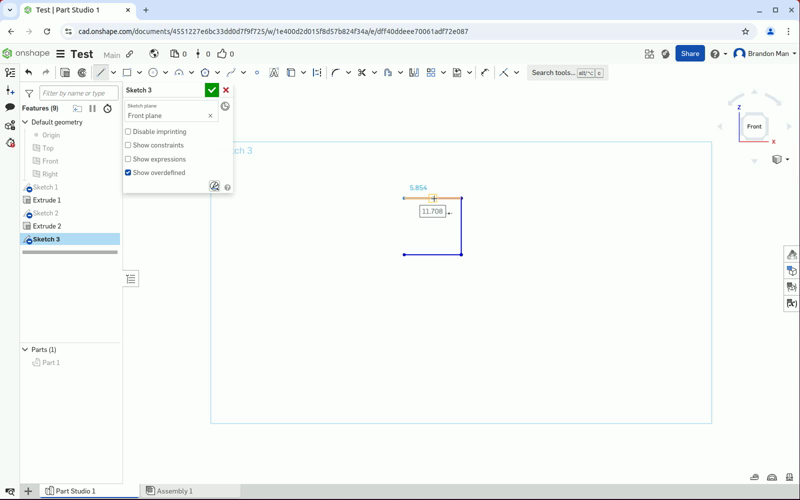
key_down(shift)
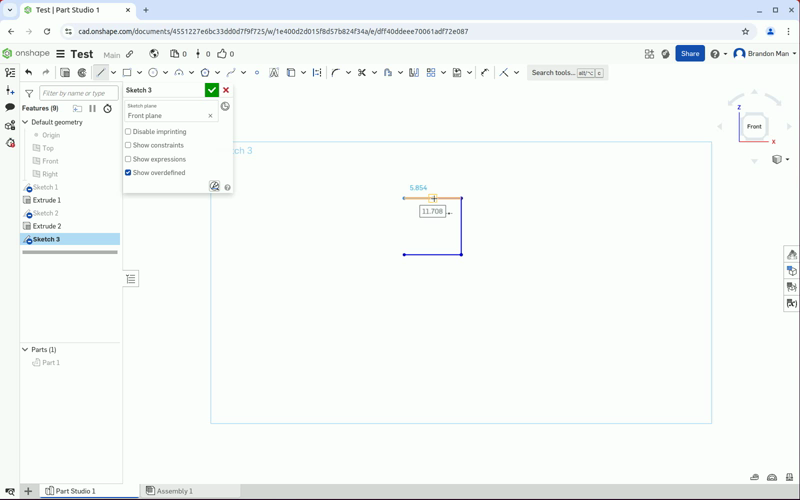
mouse_move(404, 254)
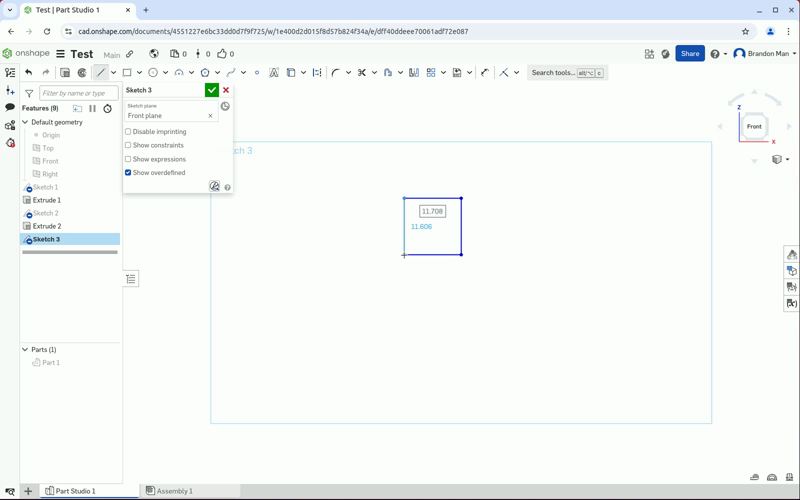
key_up(shift)
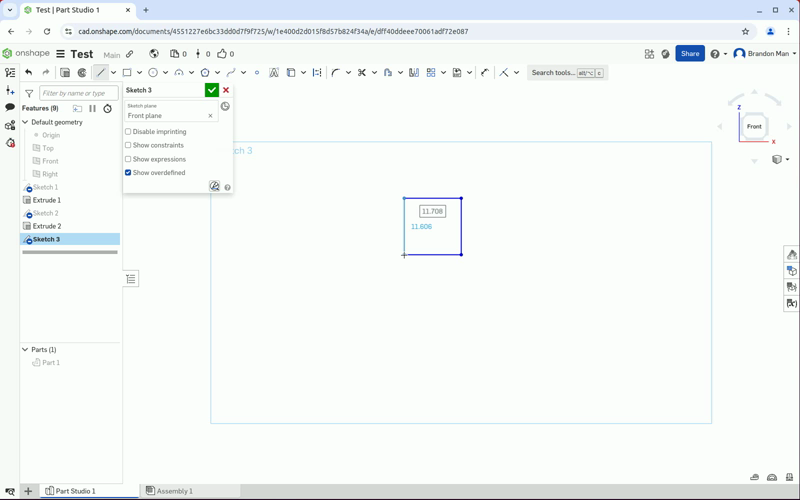
click(404, 254)
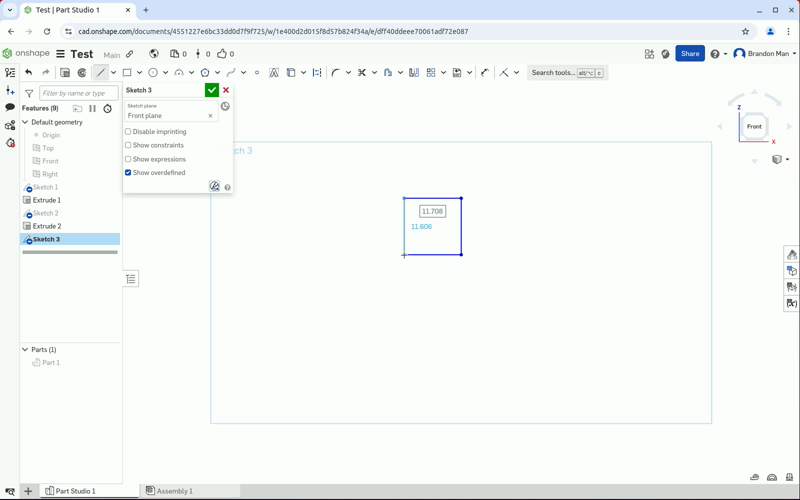
key(esc)
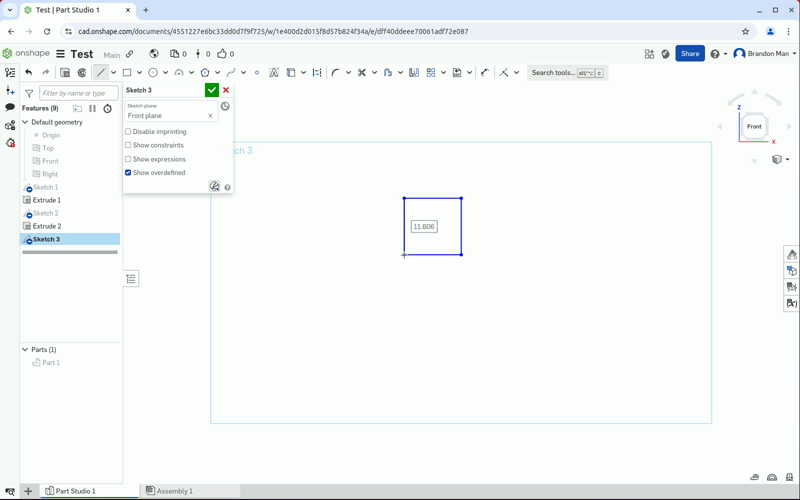
mouse_move(418, 206)
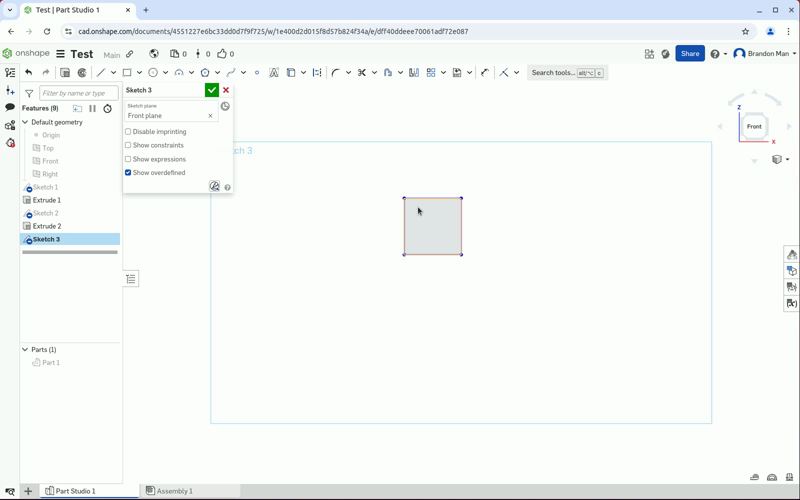
click(418, 206)
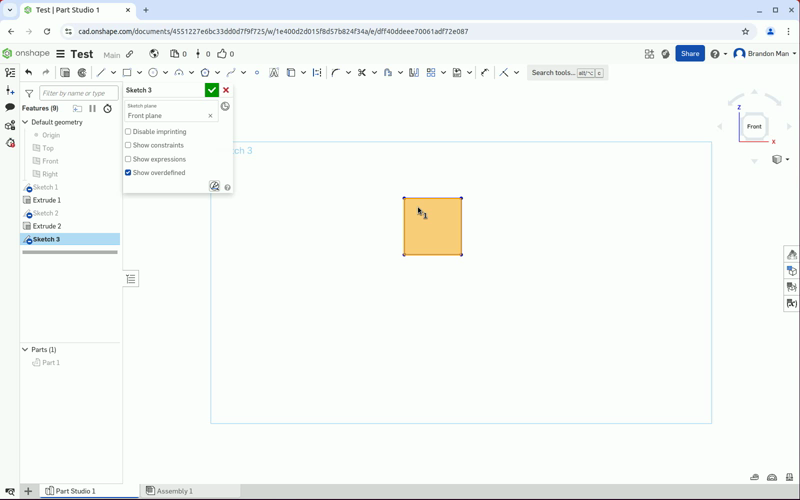
mouse_move(73, 352)
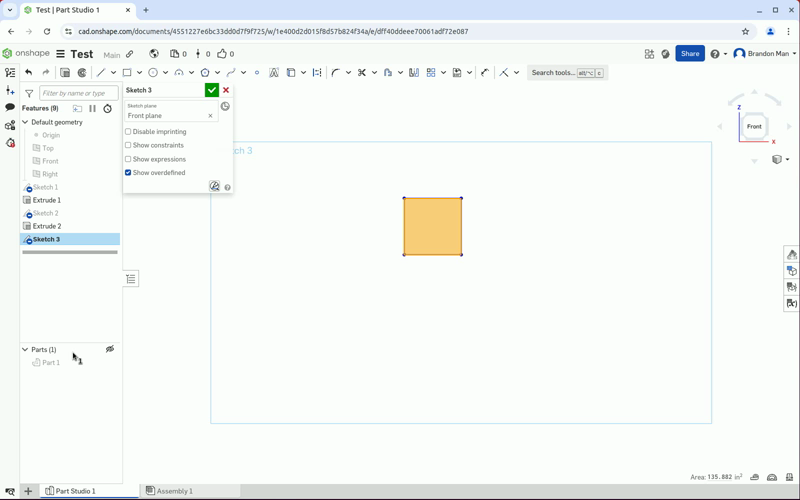
key(shift+y)
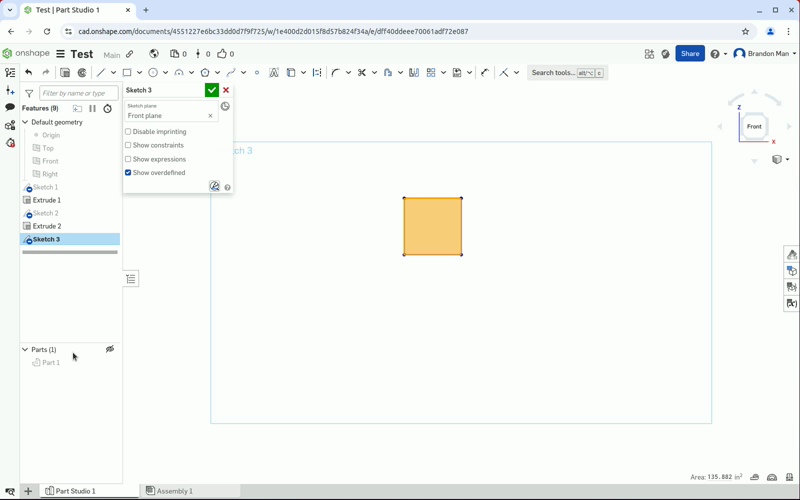
key(shift+e)
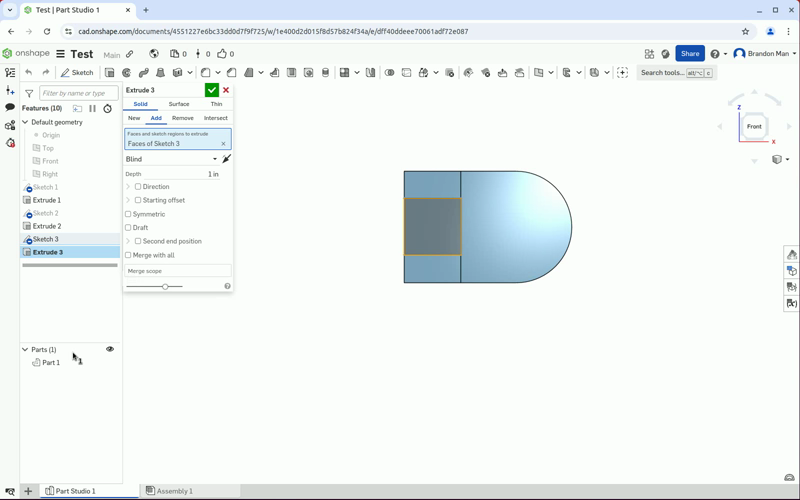
mouse_move(143, 106)
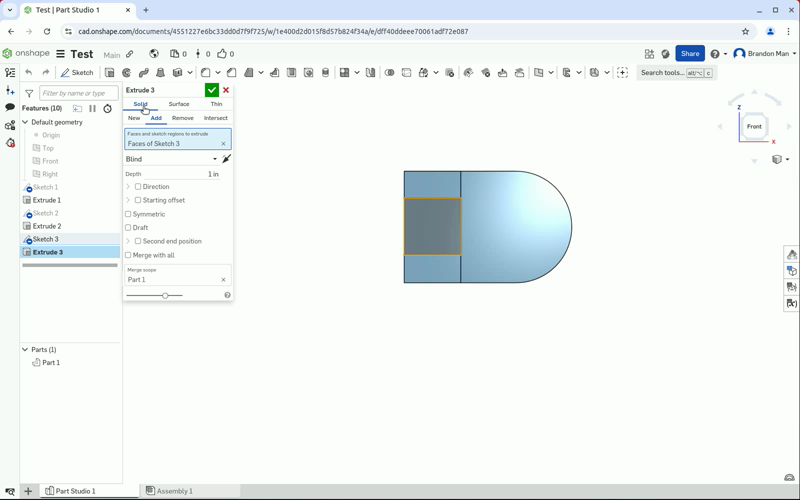
click(143, 106)
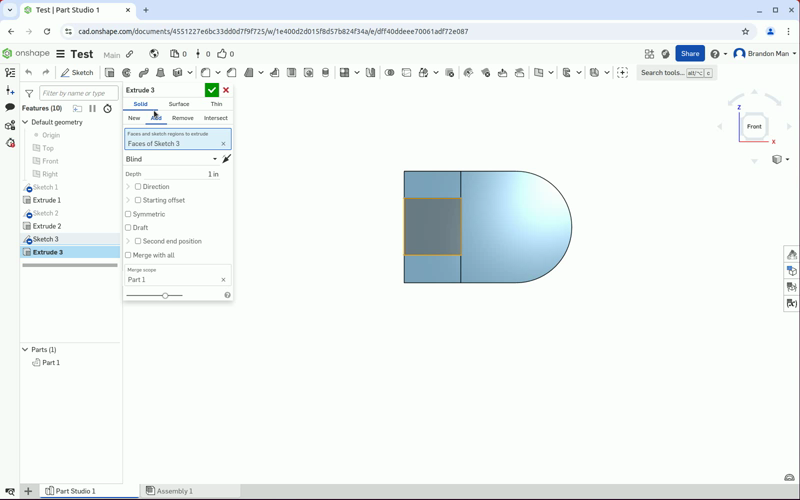
mouse_move(186, 120)
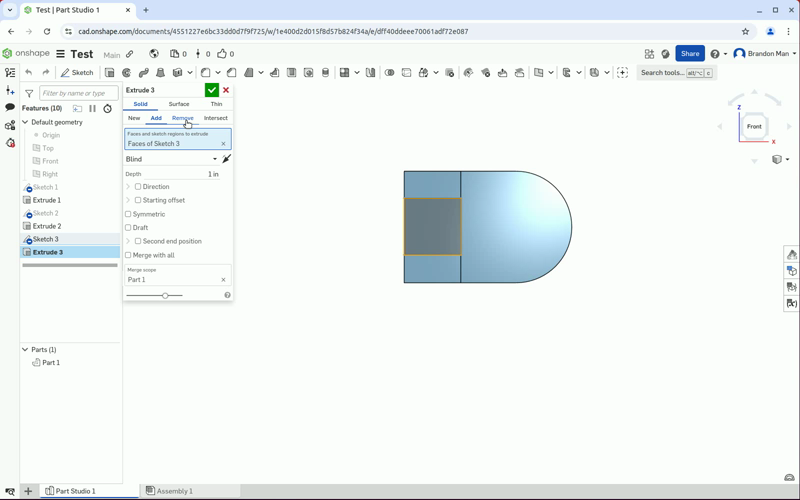
click(186, 120)
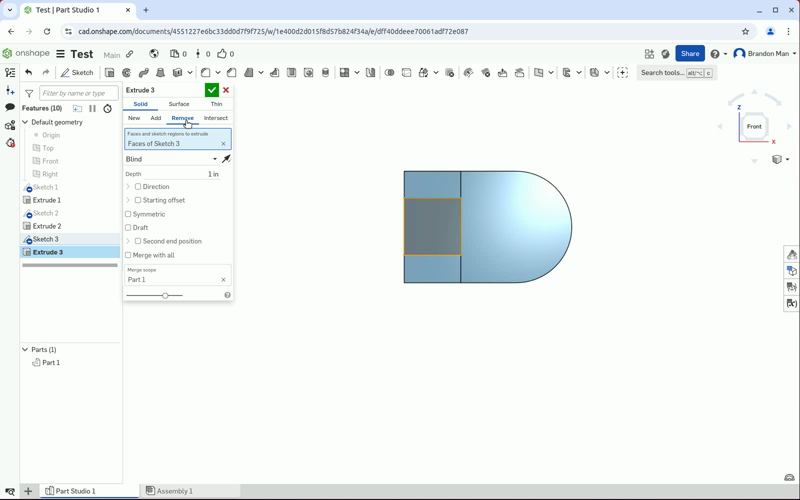
key(tab, 4)
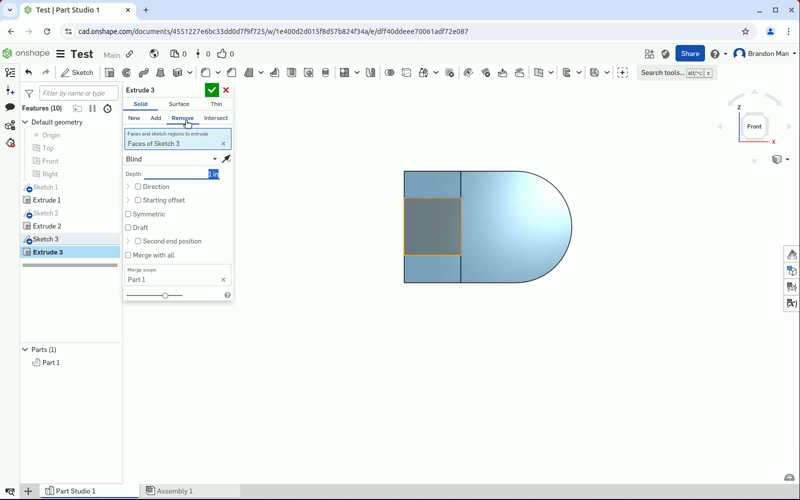
text(5.777)
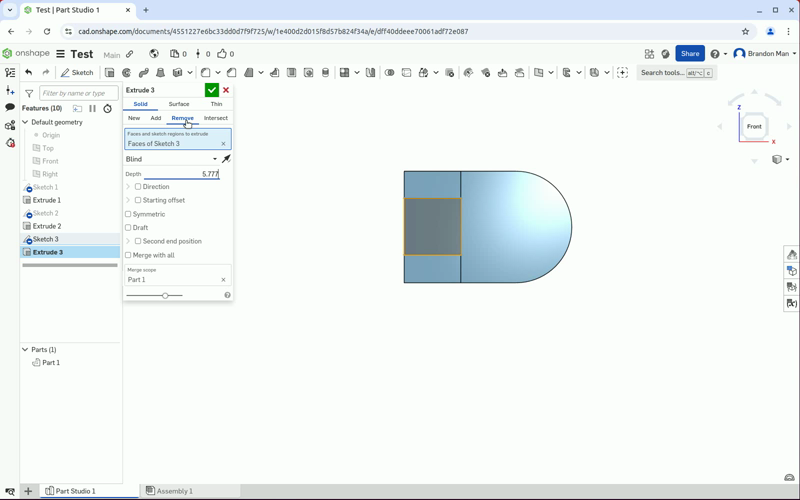
key(tab, 6)
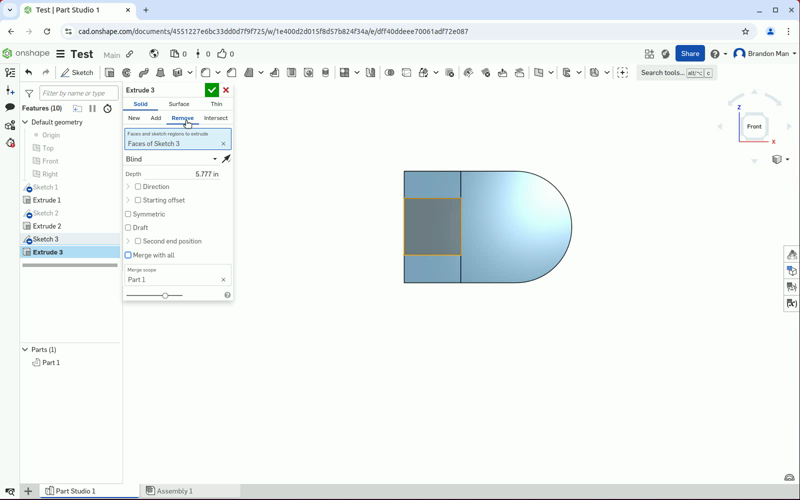
key(space)
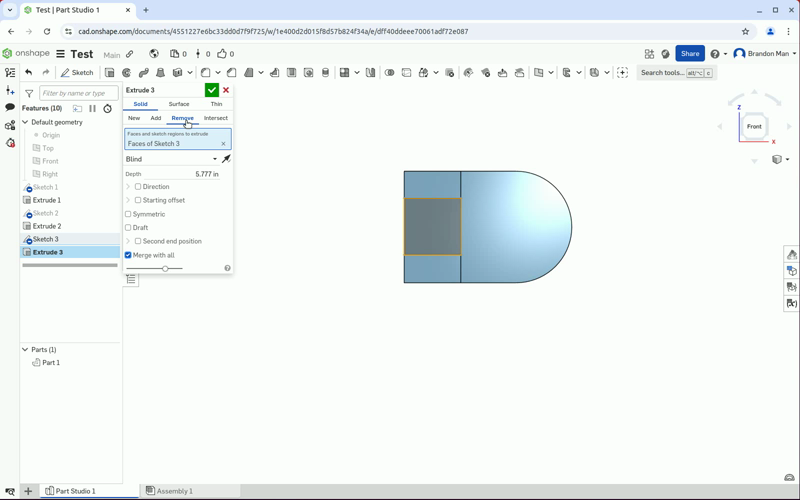
key(enter)
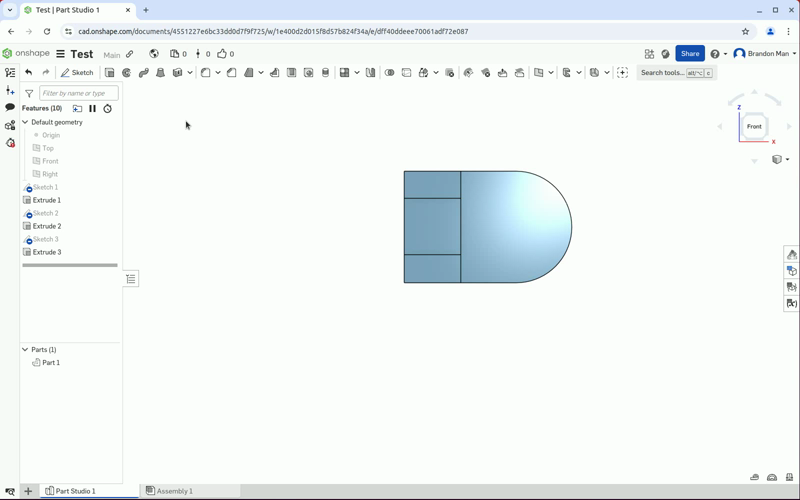
key(shift+h)
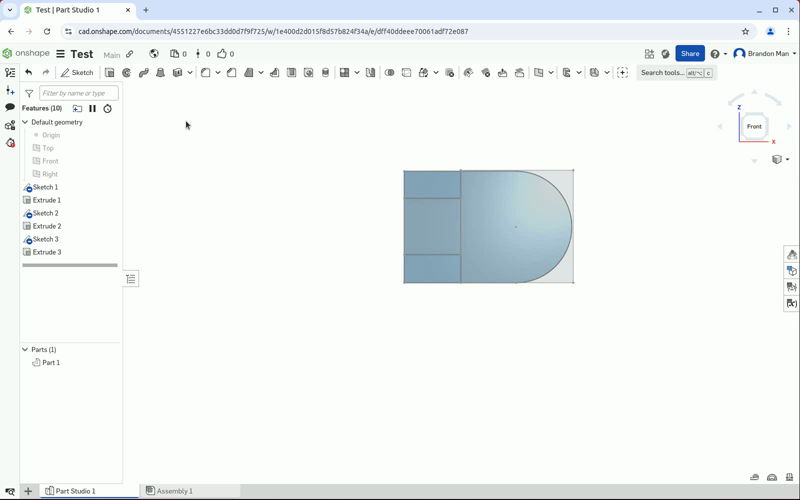
key(shift+h)
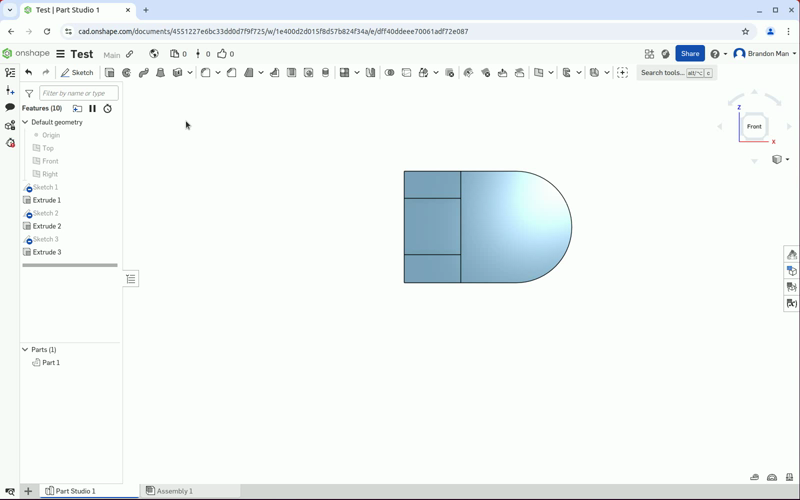
mouse_move(73, 189)
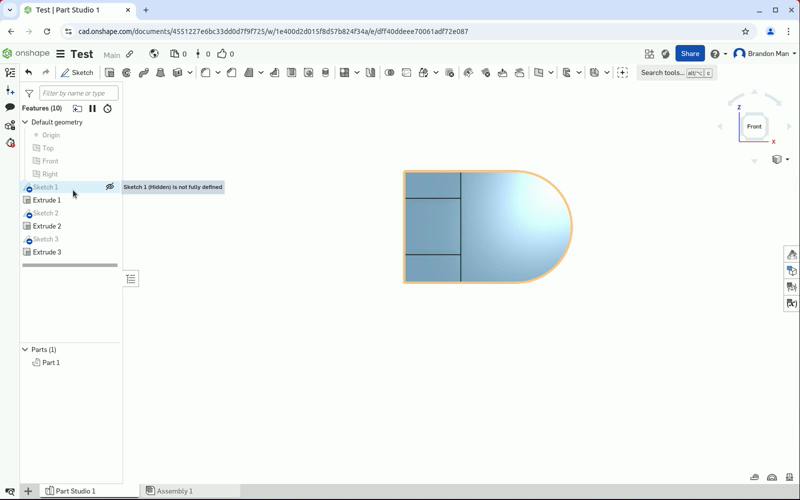
click(73, 189)
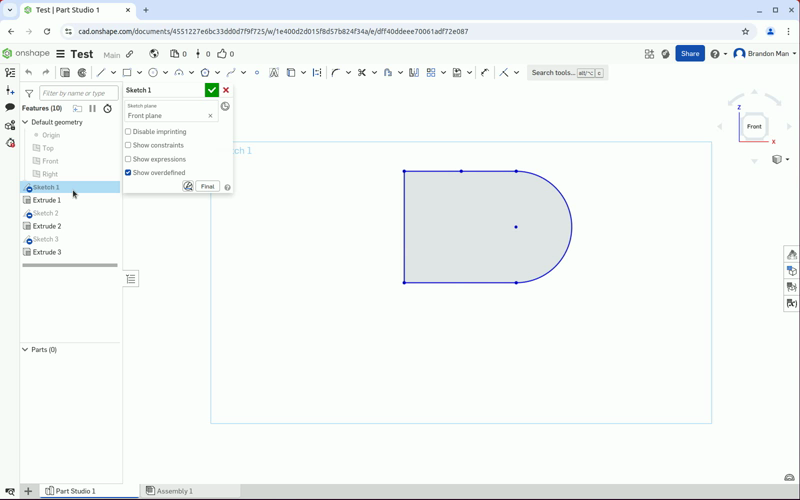
mouse_move(229, 92)
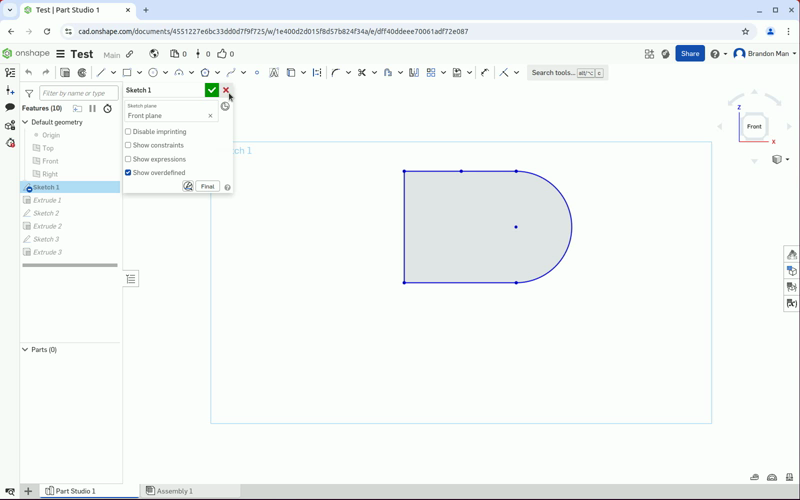
click(229, 92)
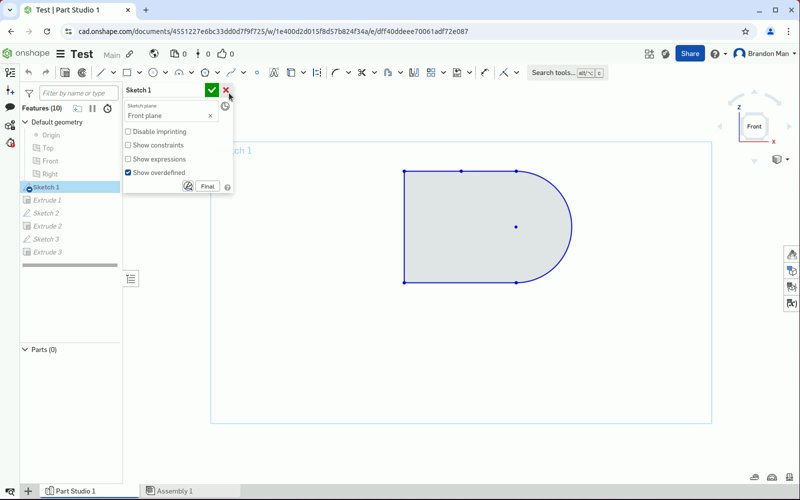
key(shift+s)
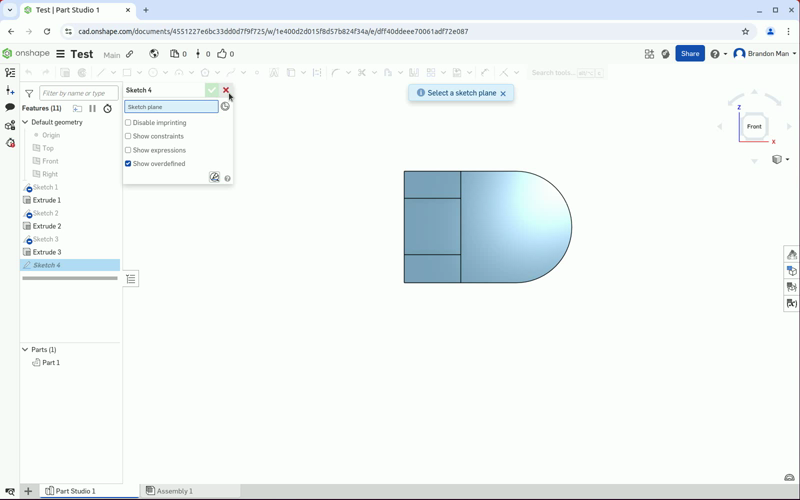
mouse_move(73, 163)
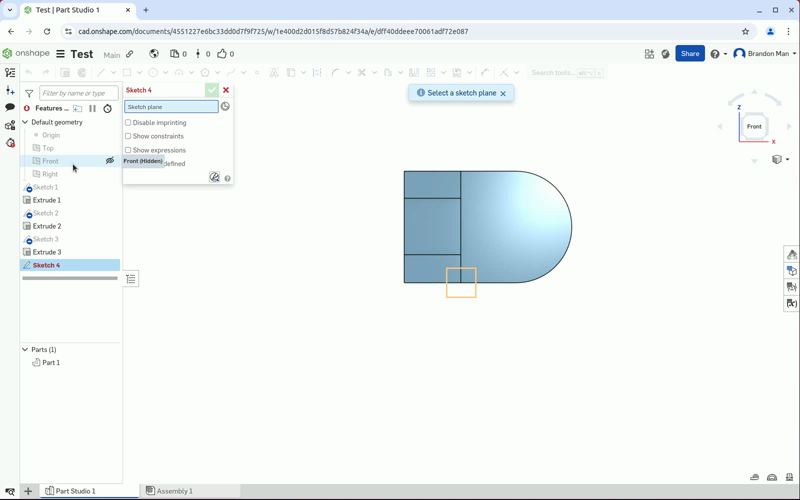
click(73, 163)
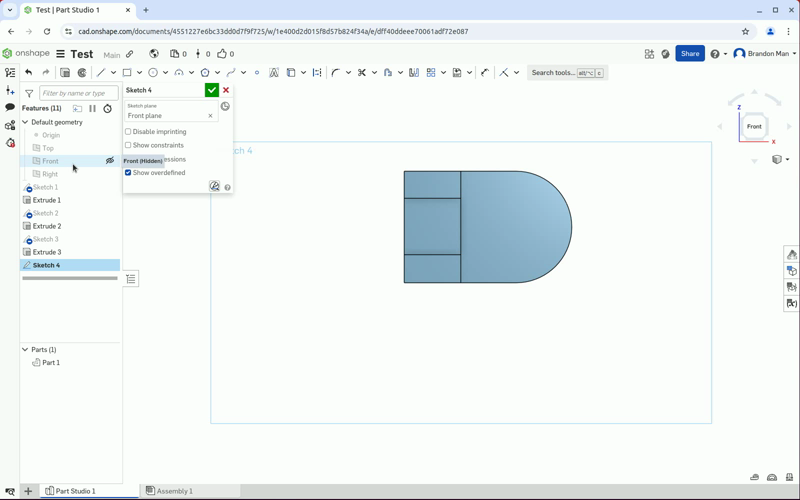
mouse_move(73, 352)
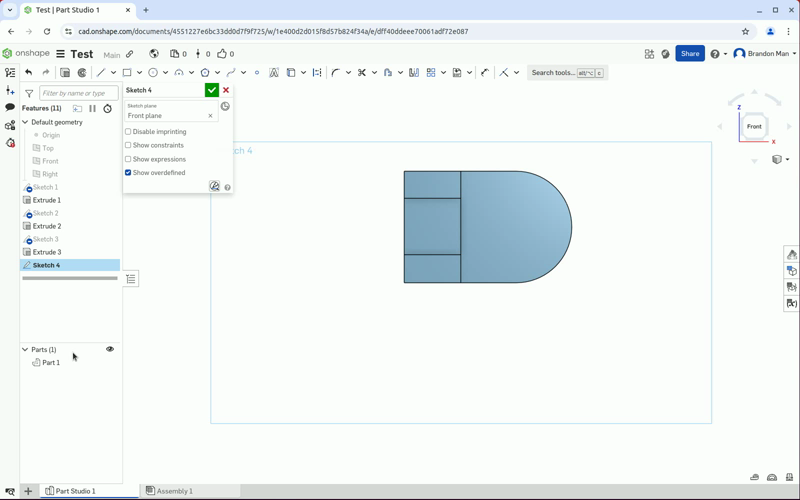
key(y)
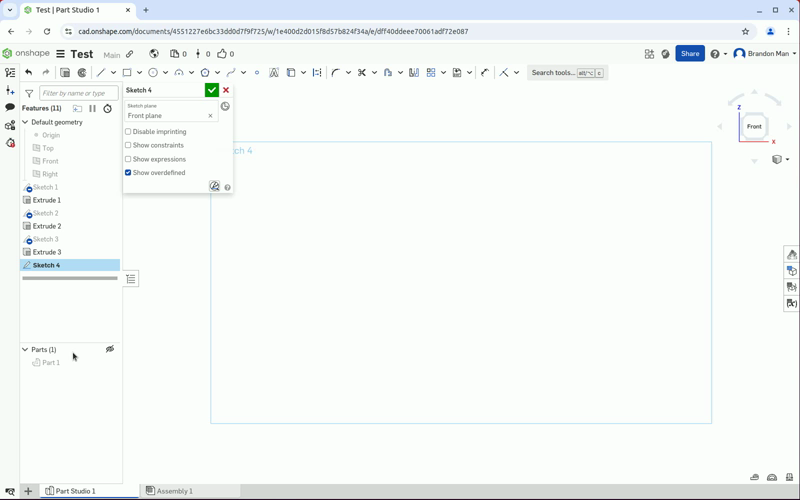
key(c)
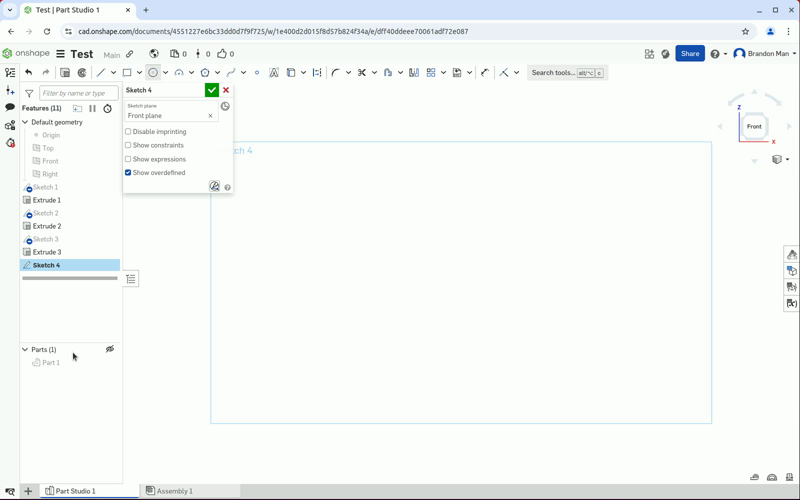
key_down(shift)
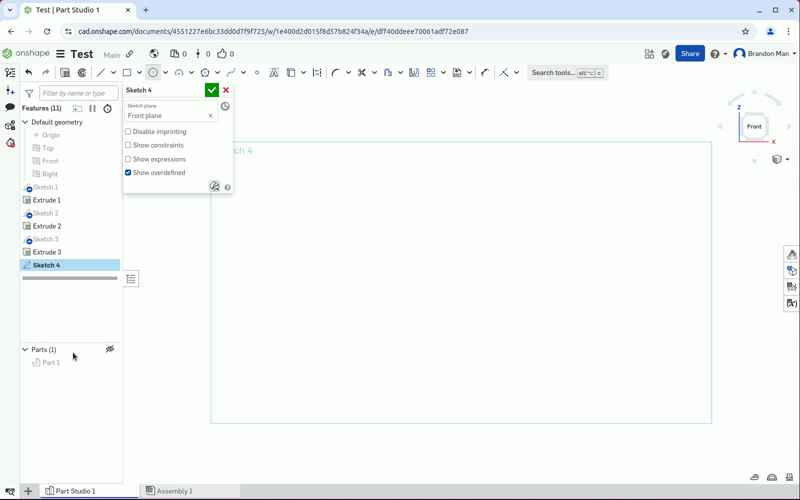
mouse_move(517, 226)
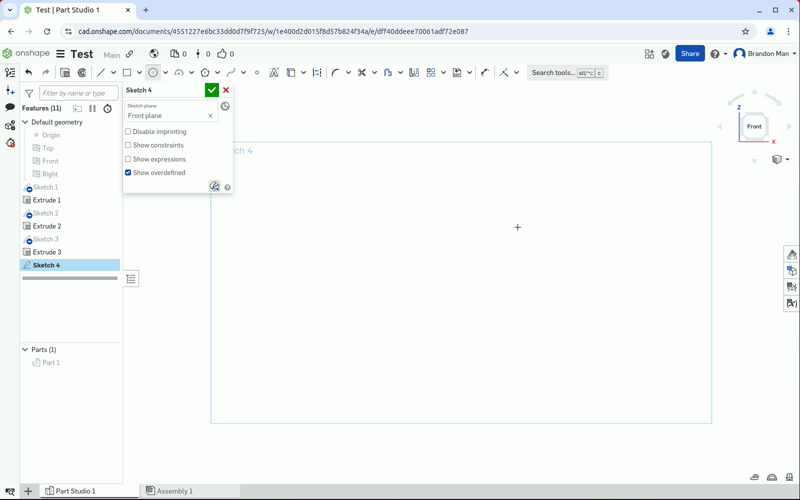
click(517, 226)
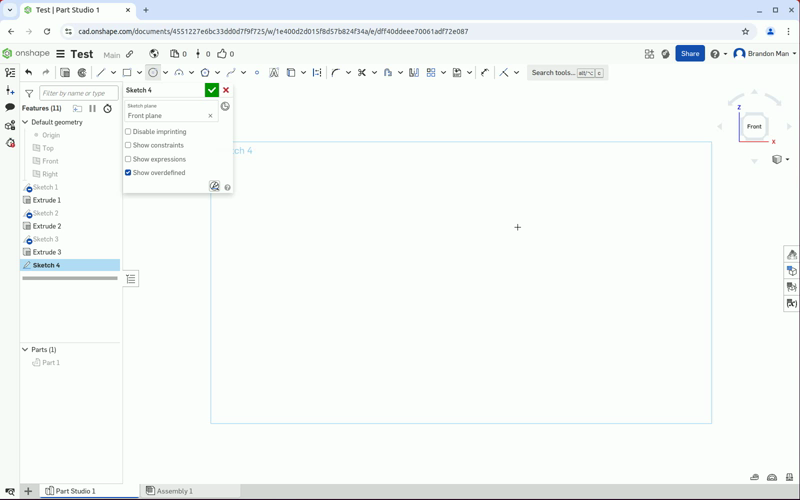
key_up(shift)
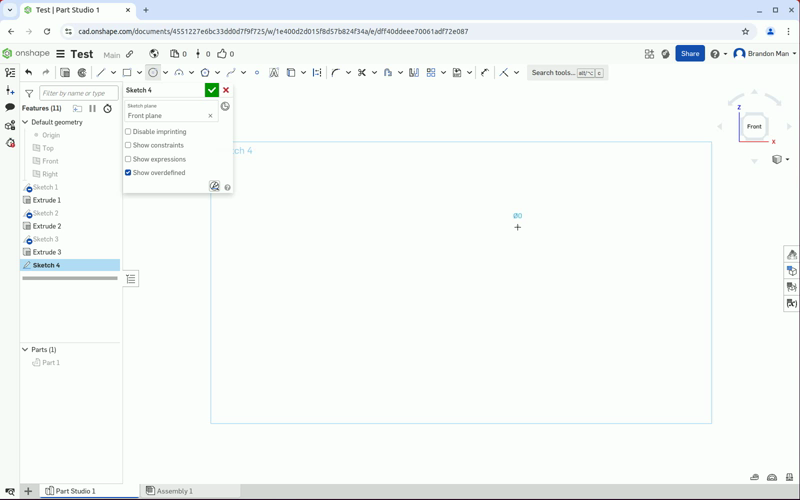
mouse_move(546, 226)
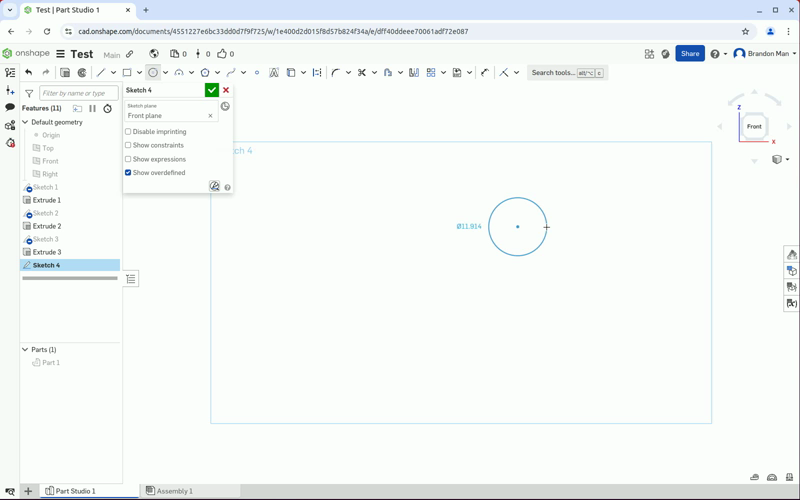
click(546, 226)
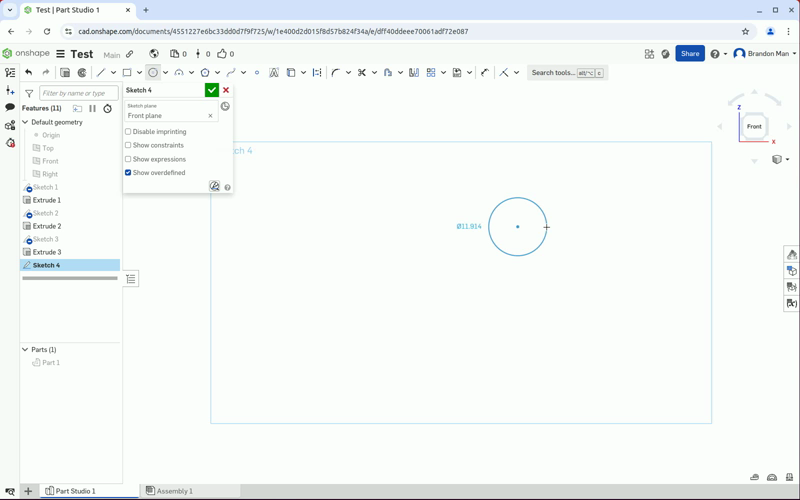
key(esc)
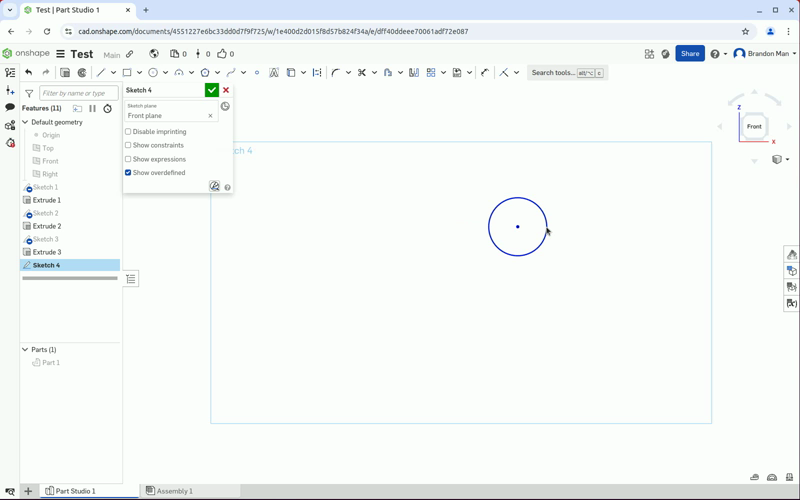
mouse_move(497, 234)
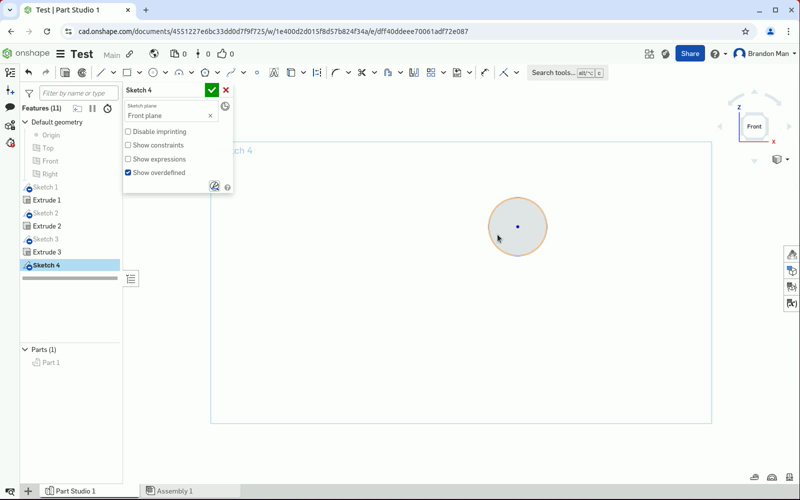
click(497, 234)
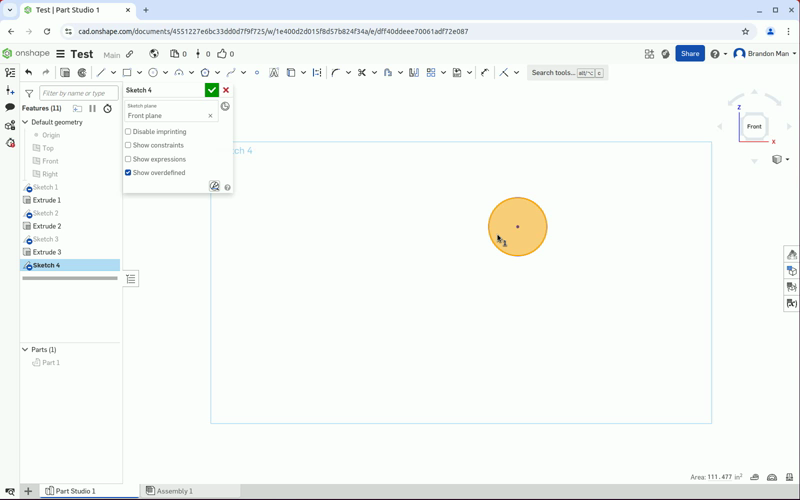
mouse_move(73, 352)
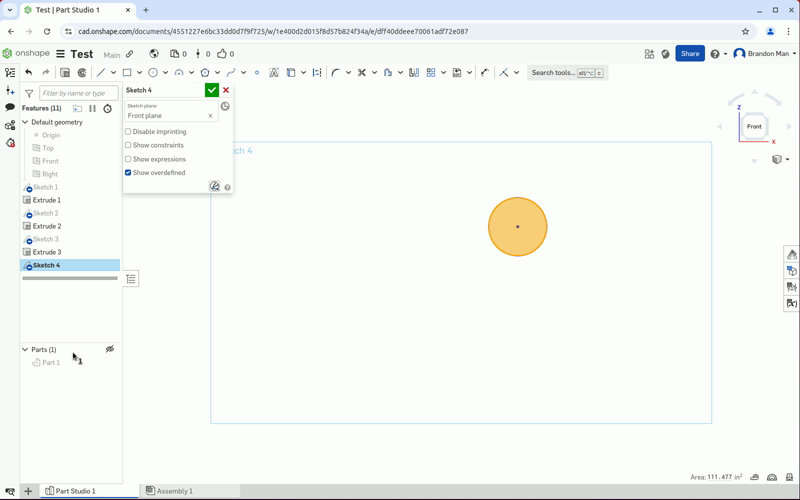
key(shift+y)
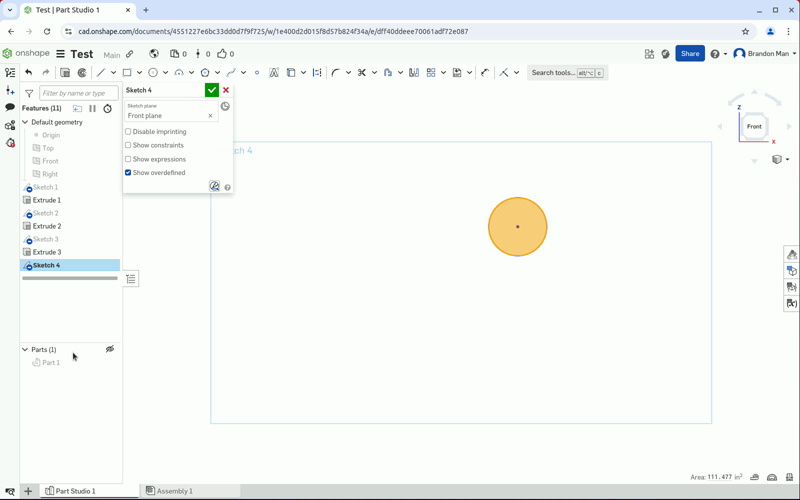
key(shift+e)
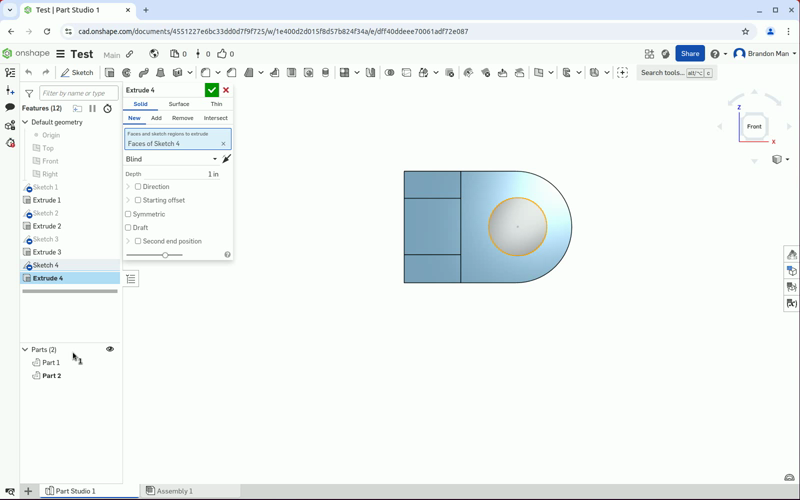
mouse_move(143, 106)
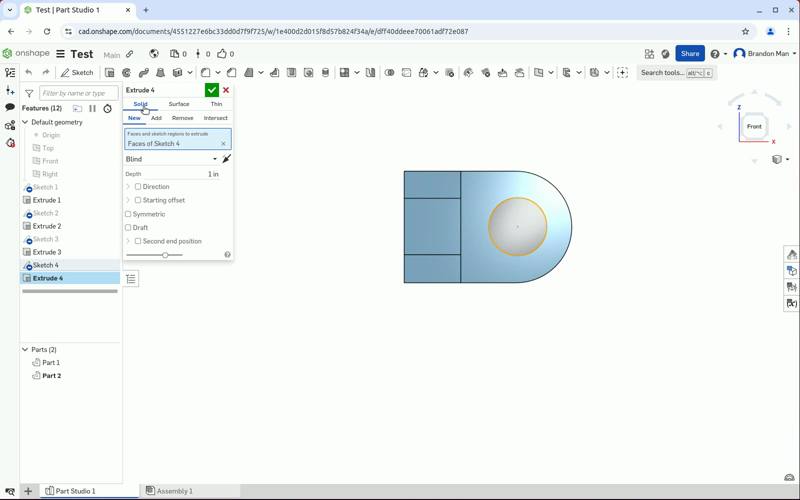
click(143, 106)
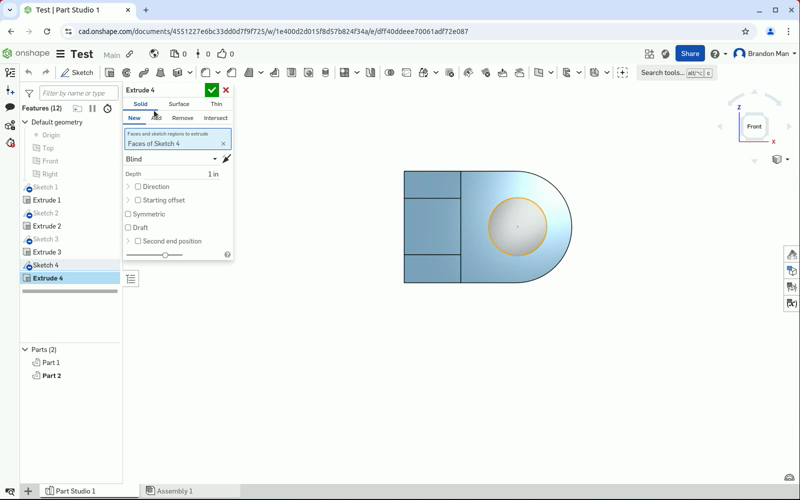
mouse_move(186, 120)
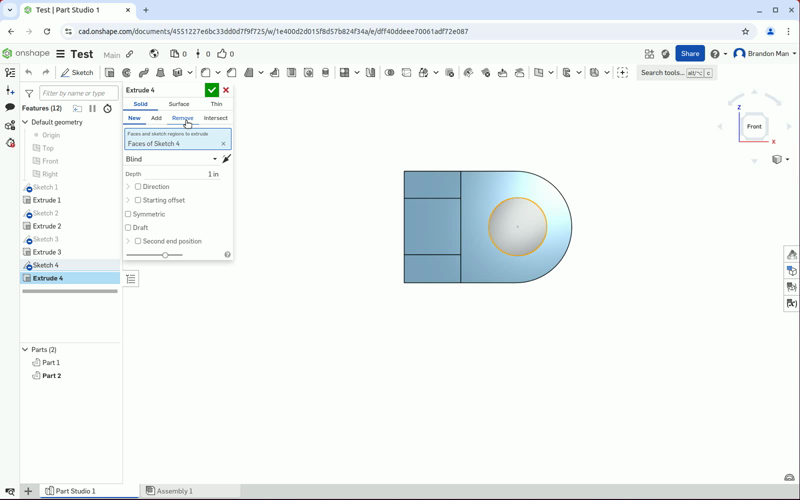
click(186, 120)
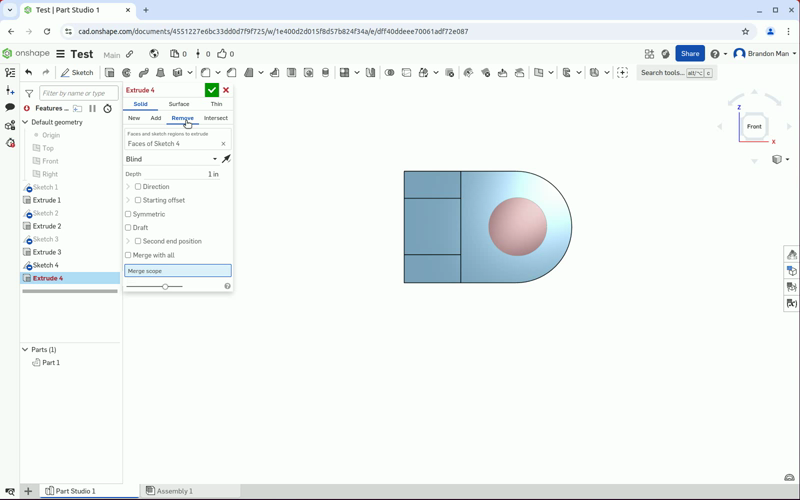
key(tab, 4)
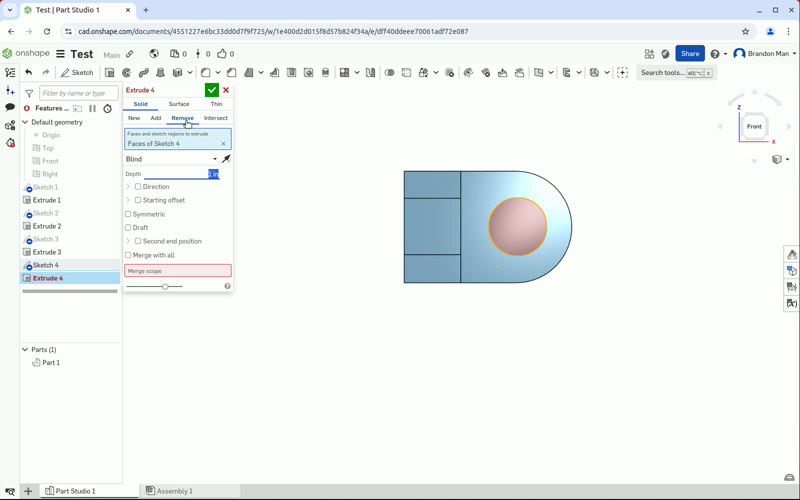
text(23.108)
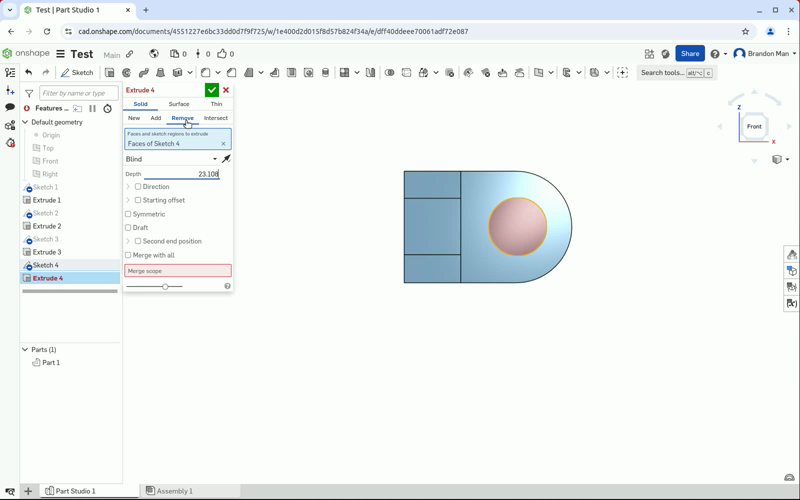
key(tab, 6)
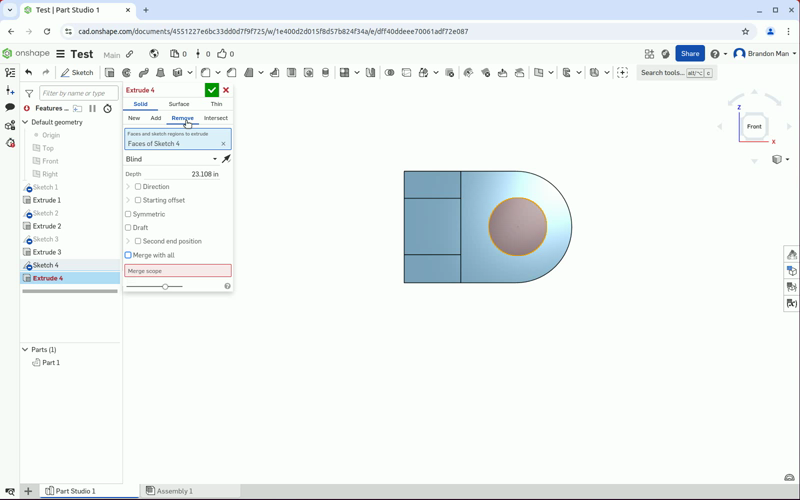
key(space)
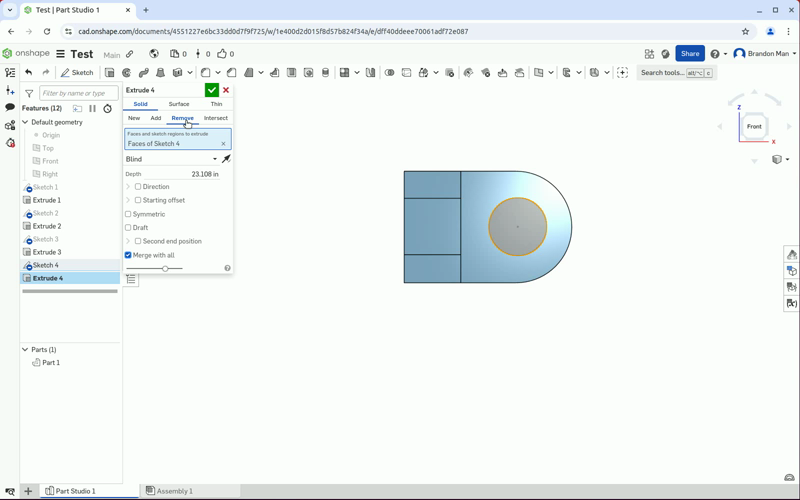
key(enter)
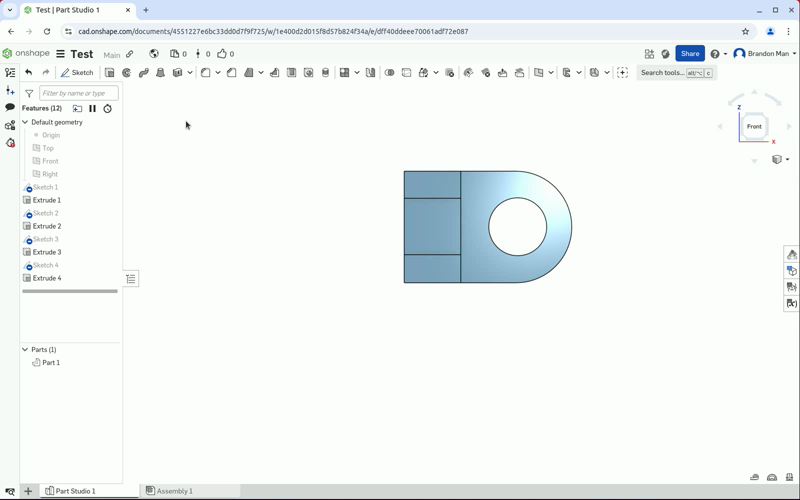
key(shift+h)
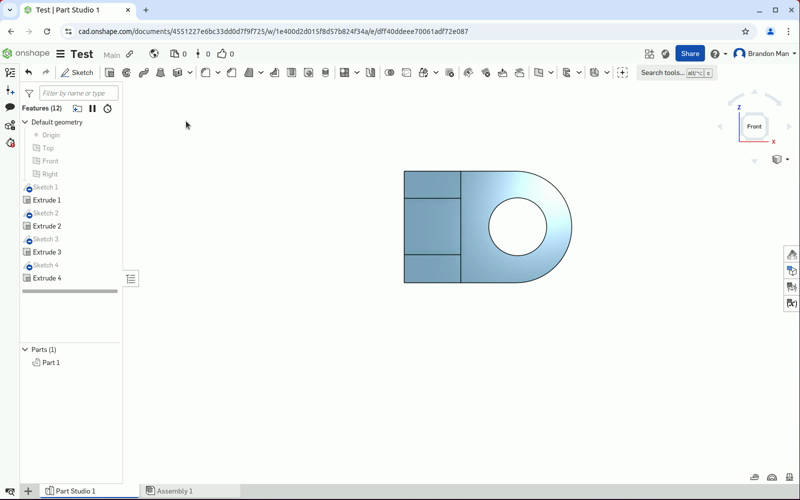
key(shift+h)
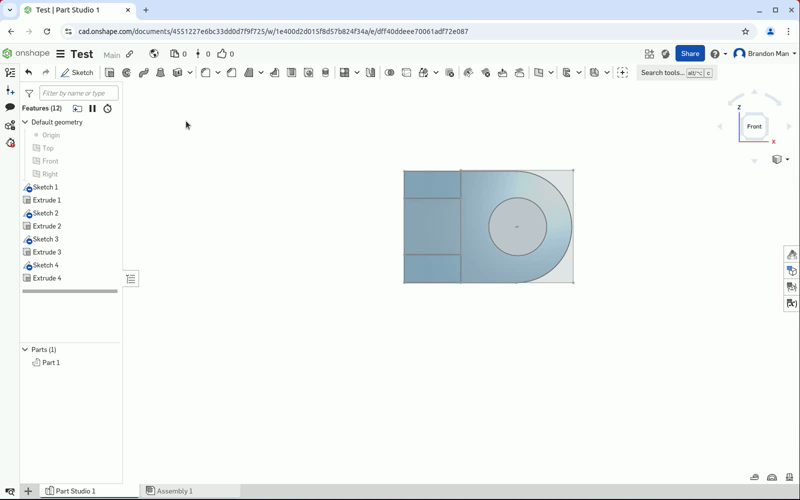
key(shift+7)
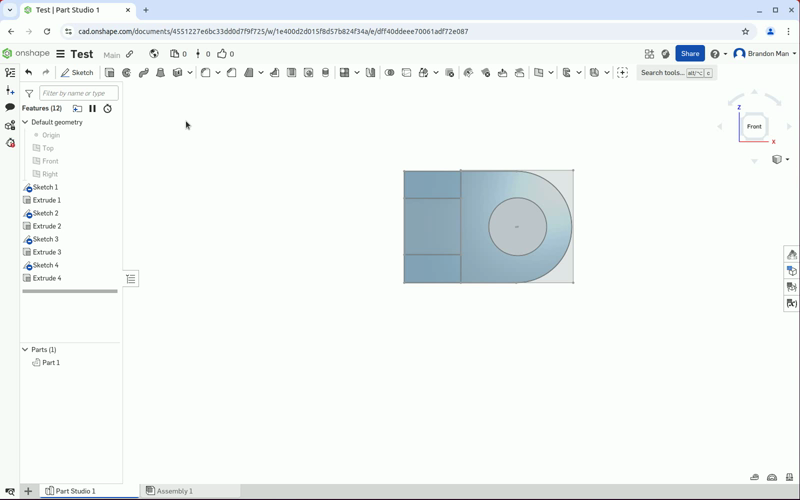
key(left, 2)
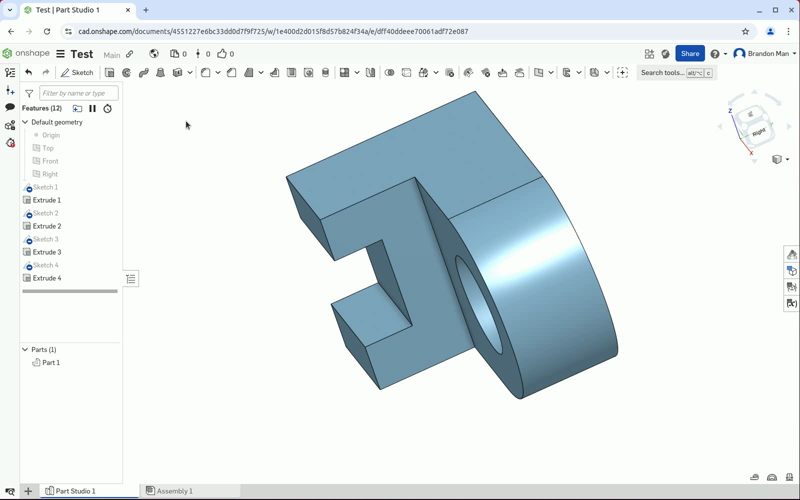
key(down, 2)
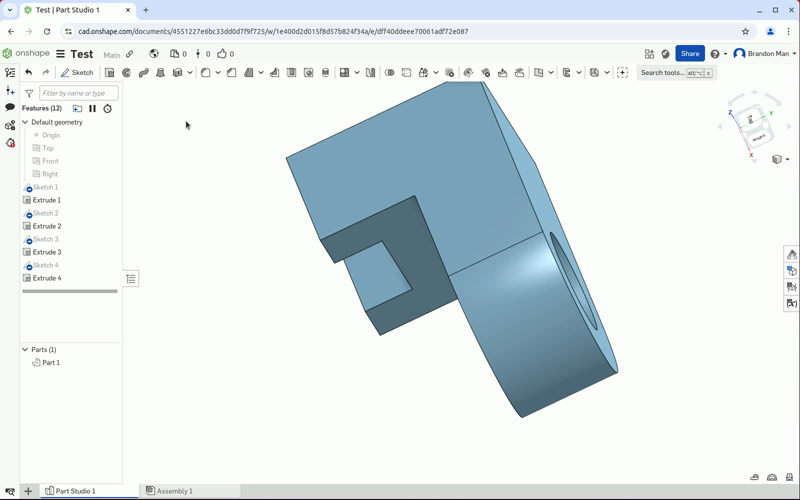
key(up, 2)
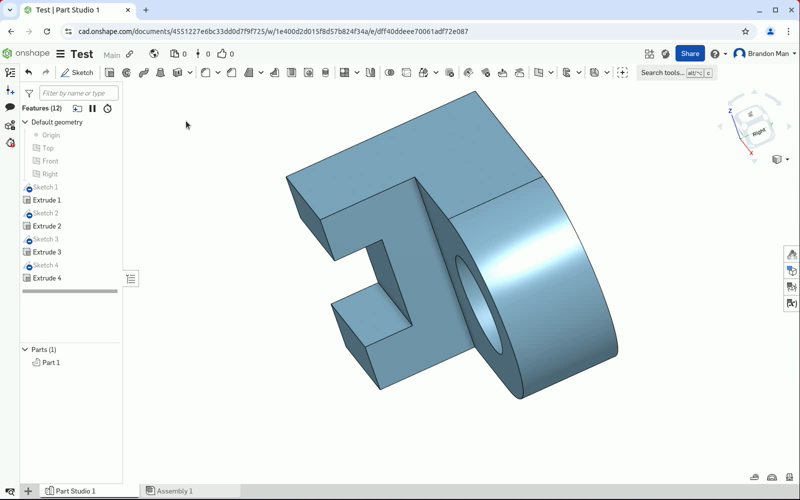
key(right, 2)
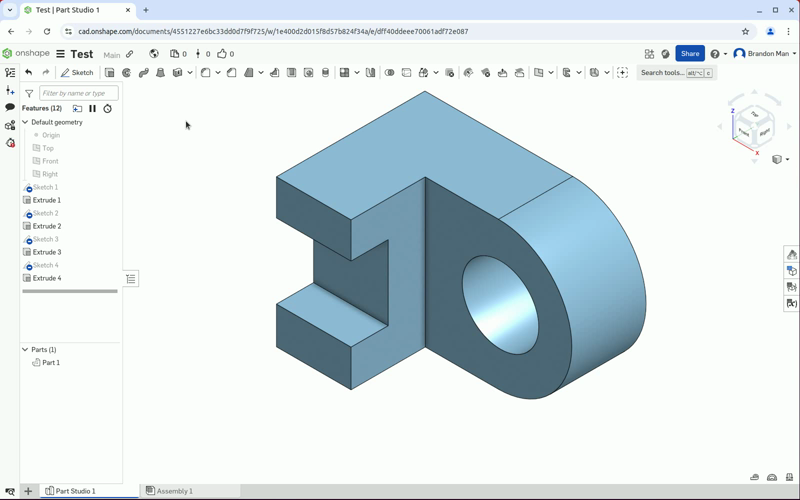
mouse_move(73, 189)
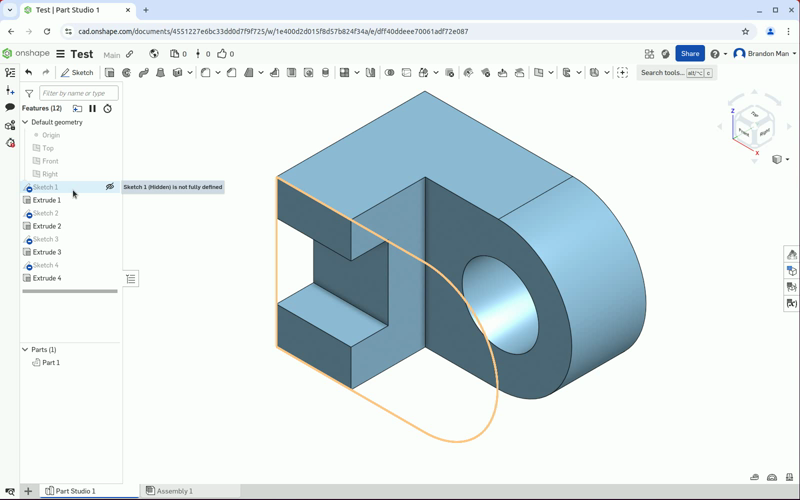
click(73, 189)